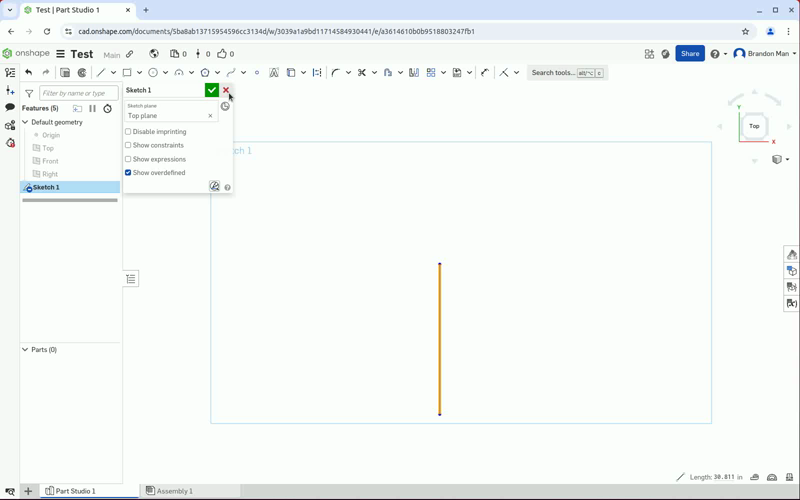
key(shift+h)
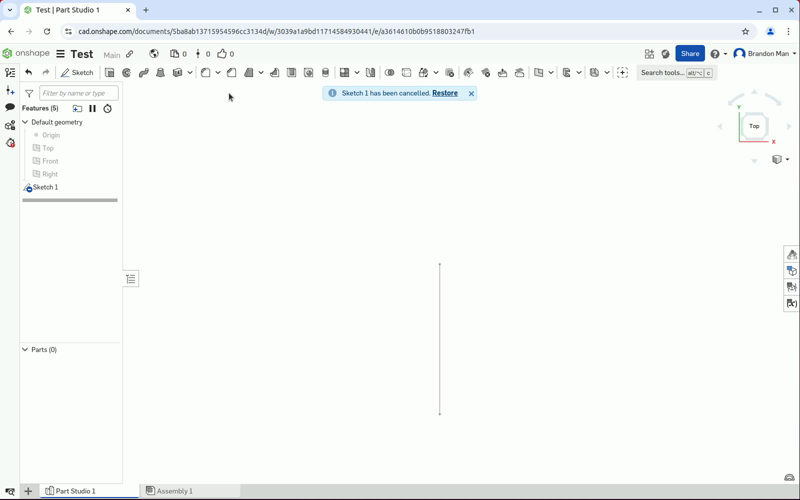
mouse_move(73, 352)
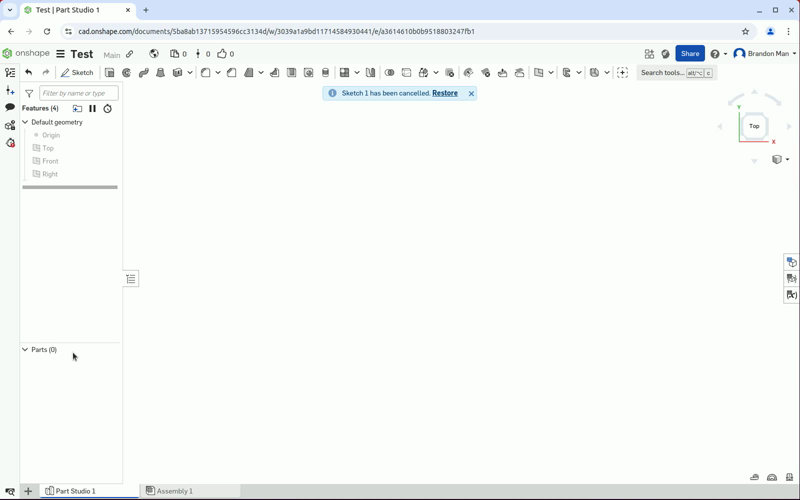
key(y)
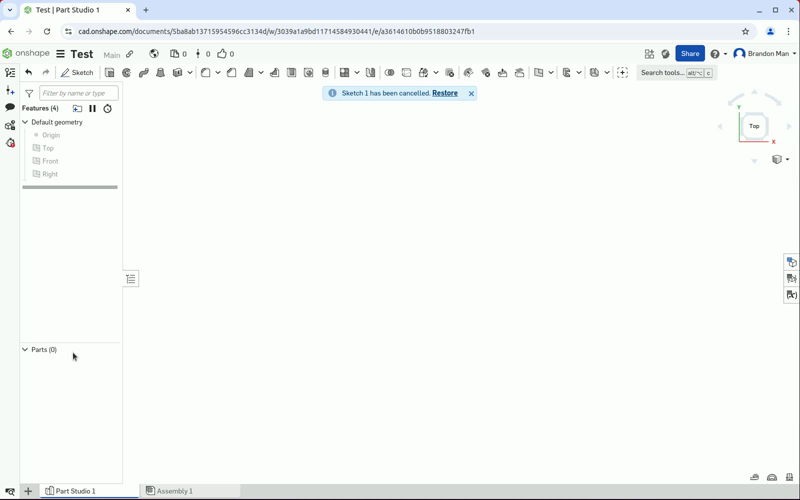
key(shift+p)
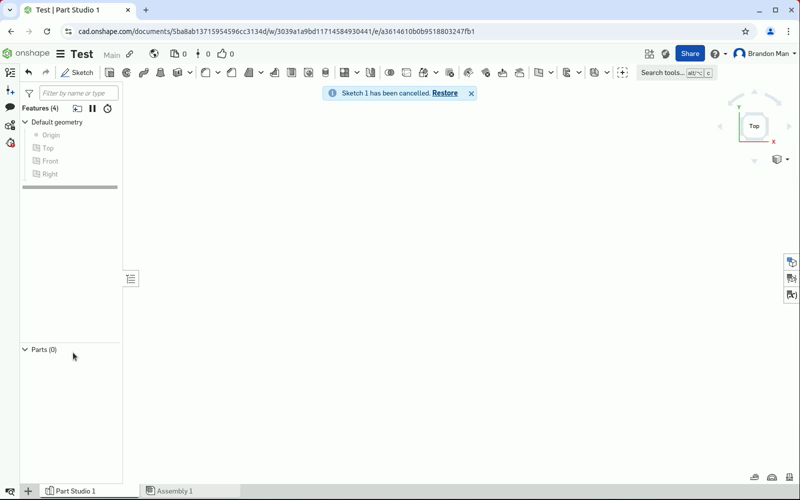
key(space)
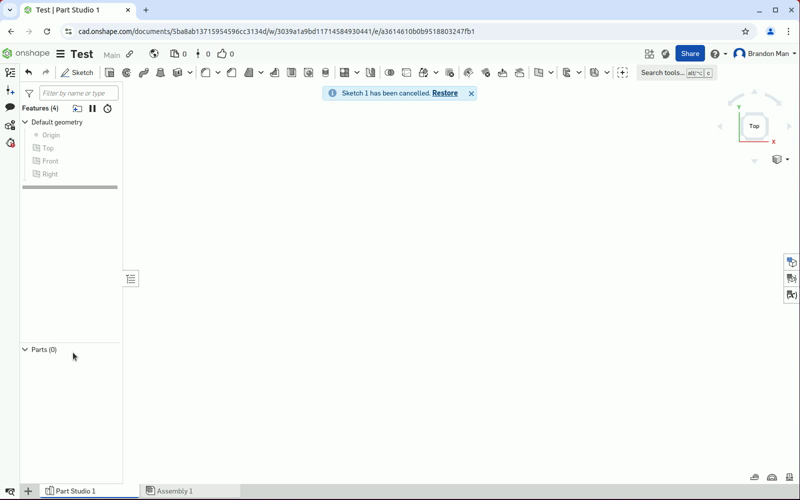
key_down(shift)
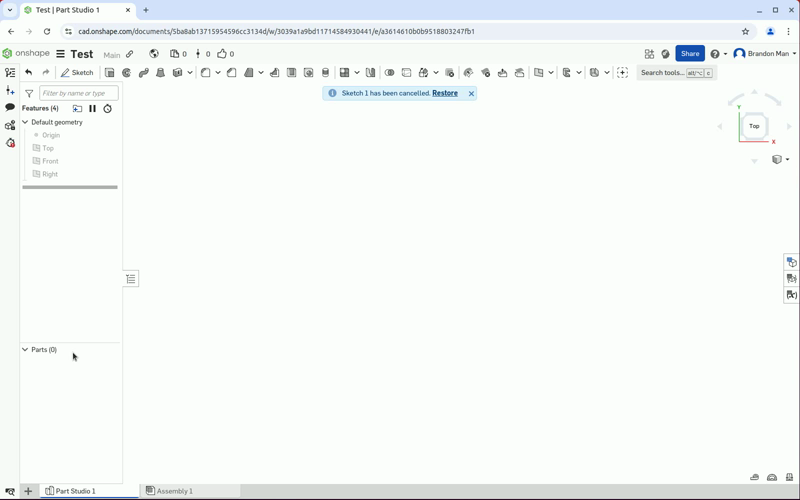
key(up)
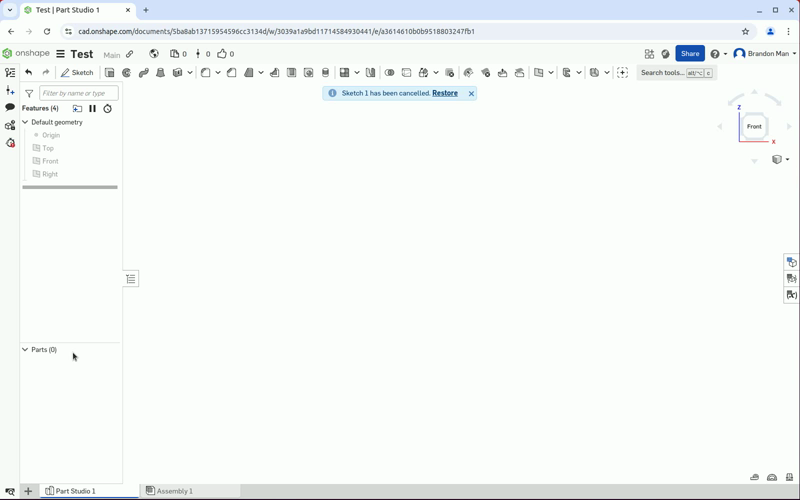
key_up(shift)
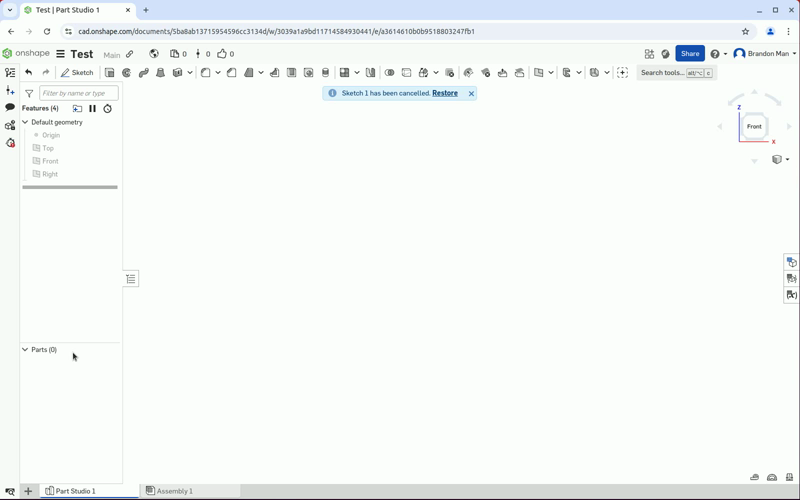
mouse_move(73, 352)
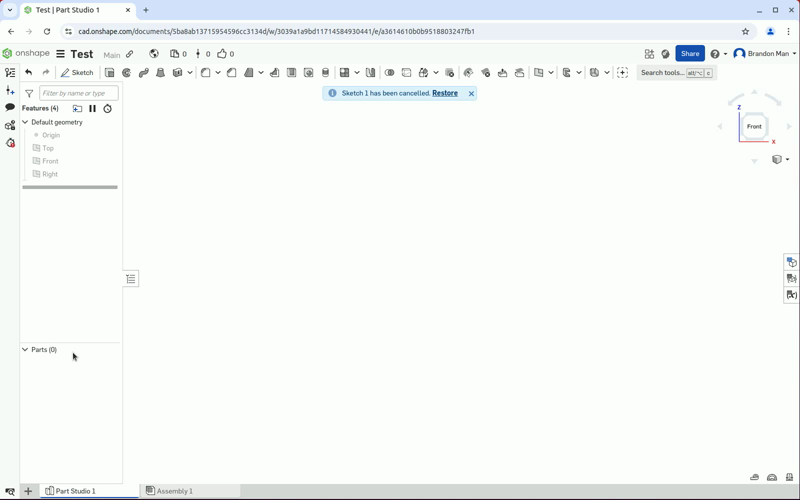
key(shift+y)
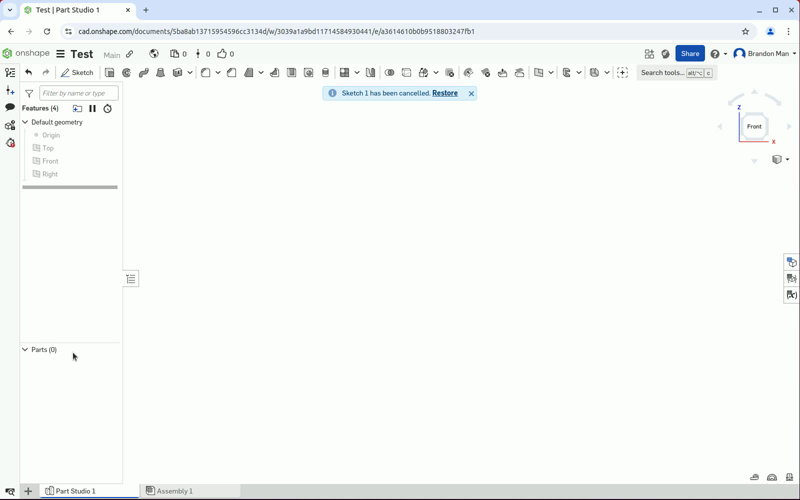
key(shift+s)
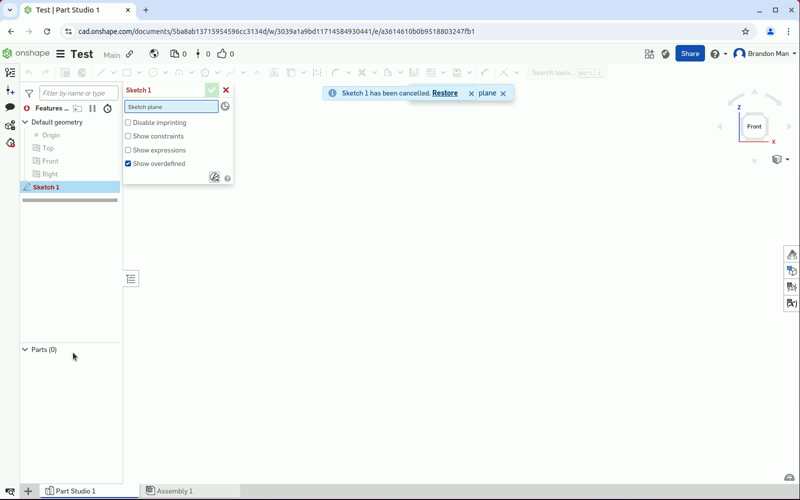
mouse_move(73, 163)
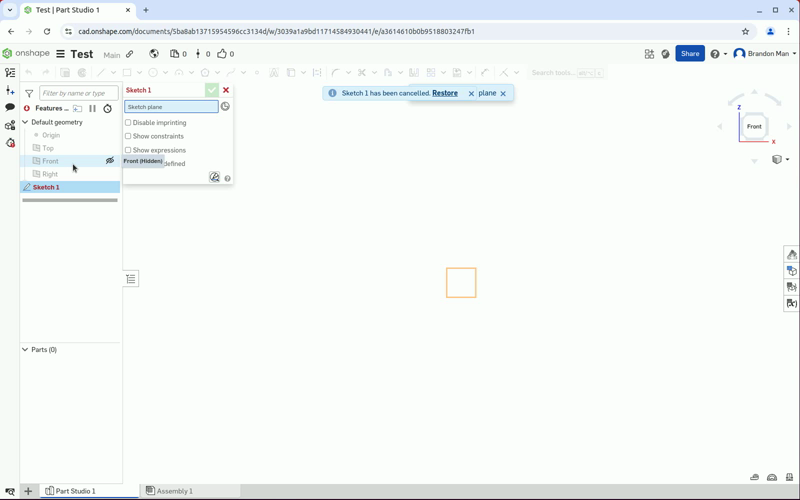
click(73, 163)
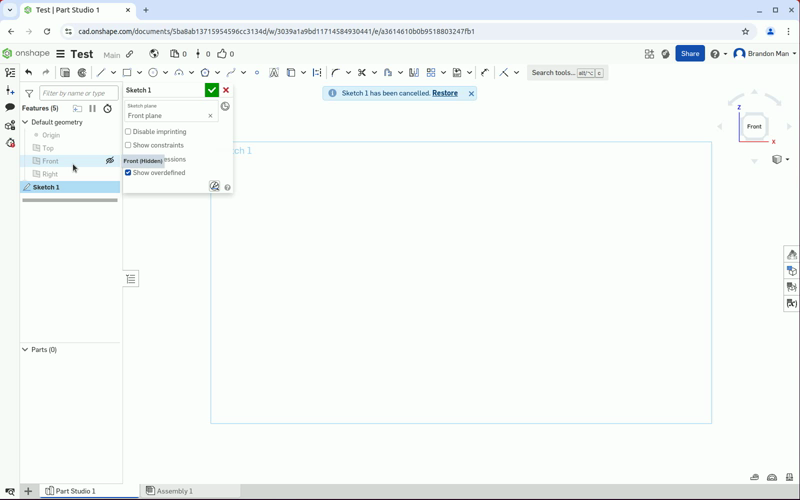
mouse_move(73, 352)
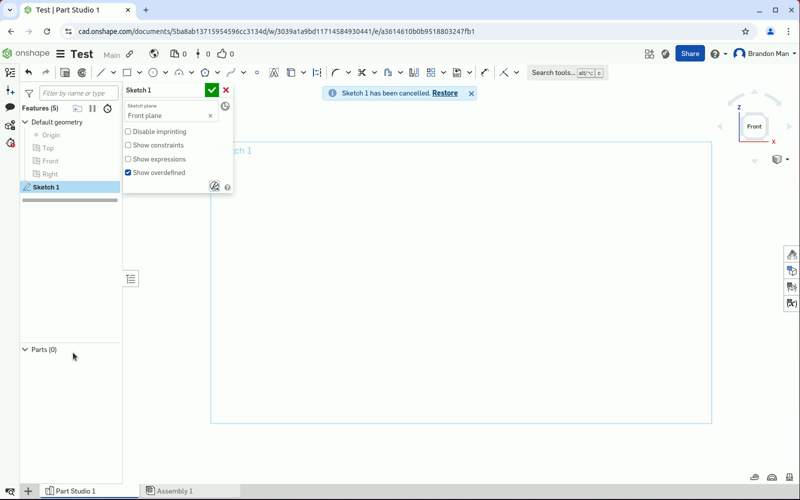
key(y)
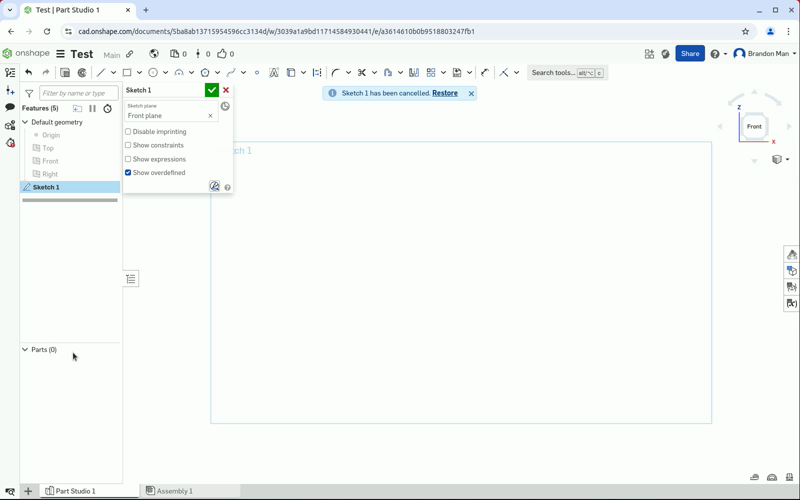
key(l)
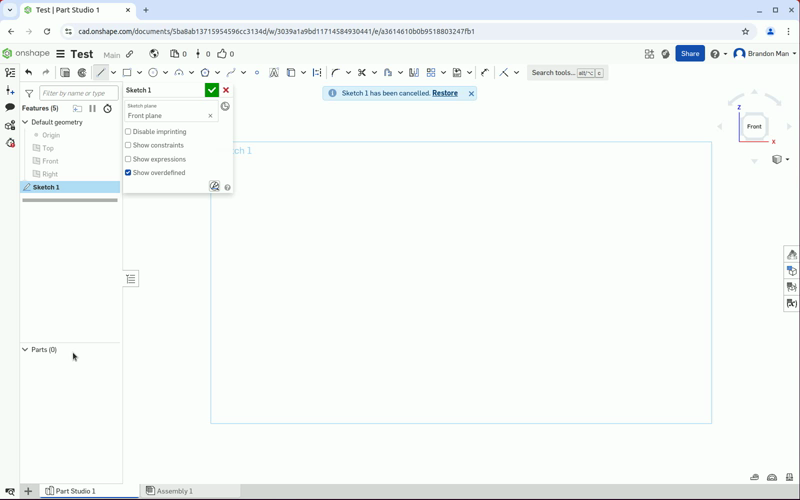
key_down(shift)
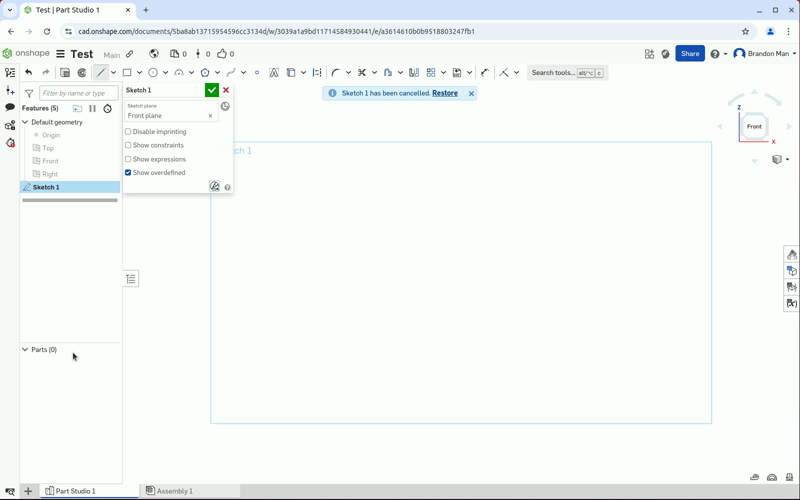
mouse_move(404, 370)
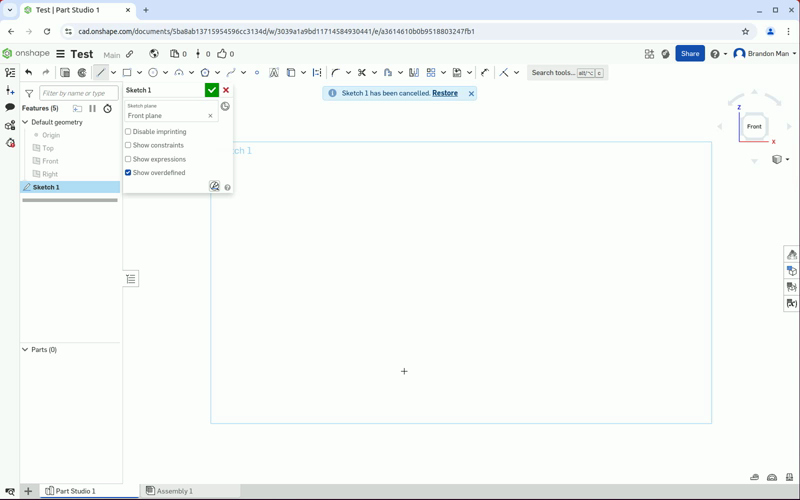
click(404, 370)
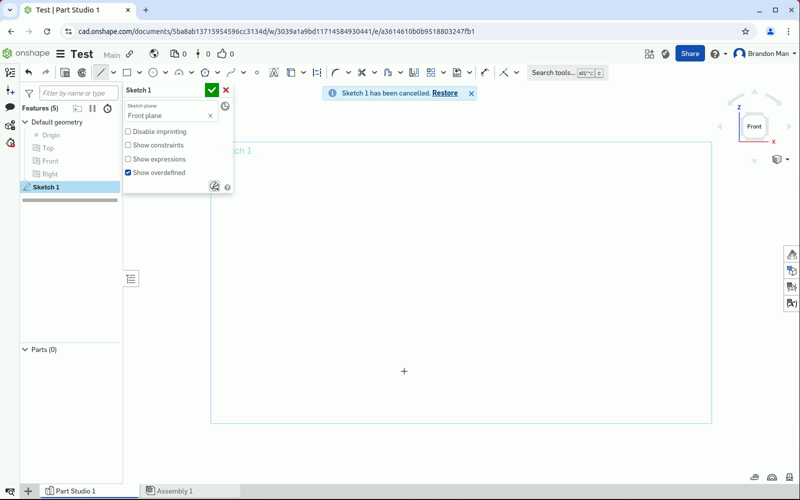
key_up(shift)
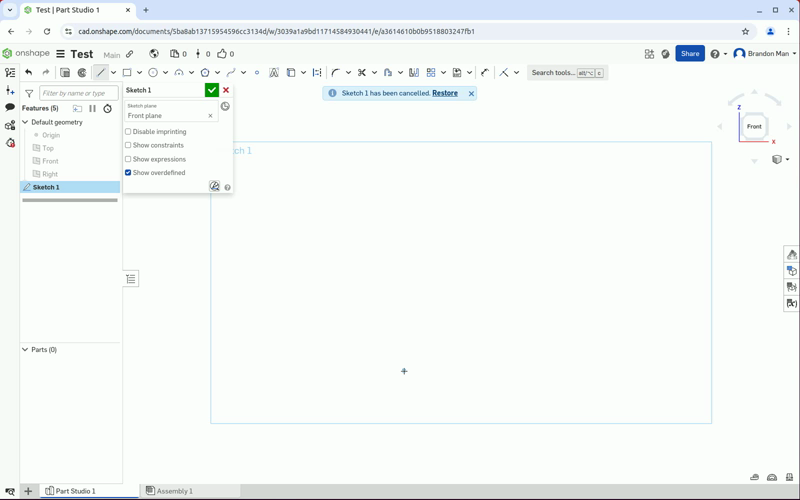
key_down(shift)
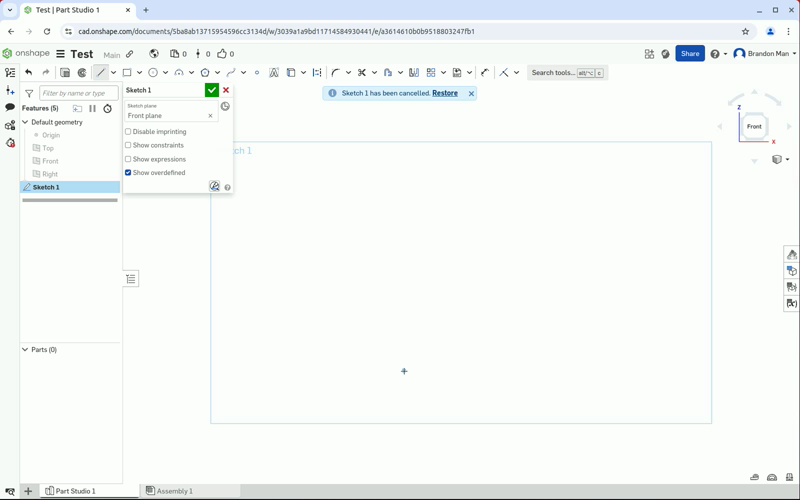
mouse_move(516, 370)
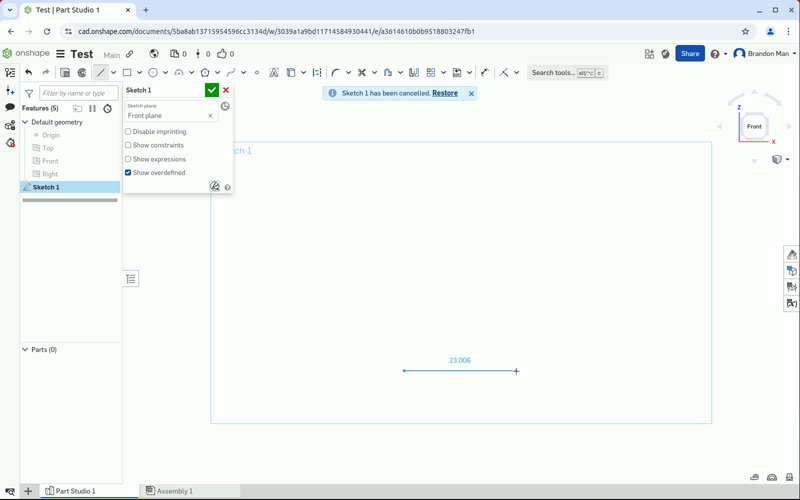
click(516, 370)
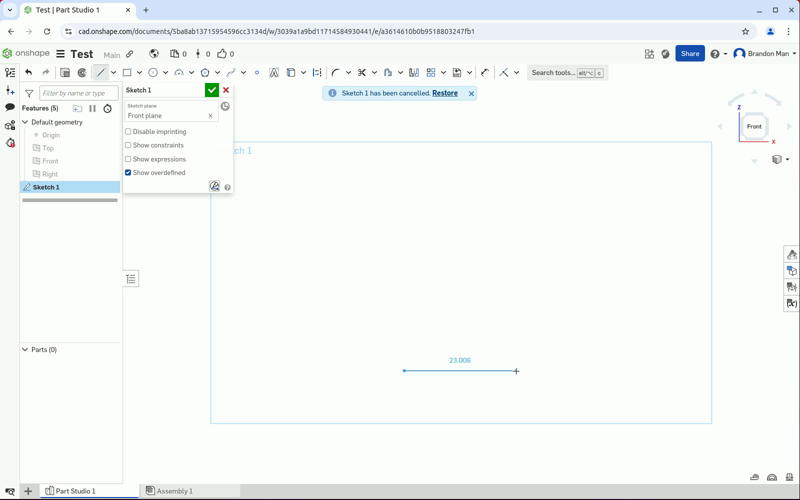
key_up(shift)
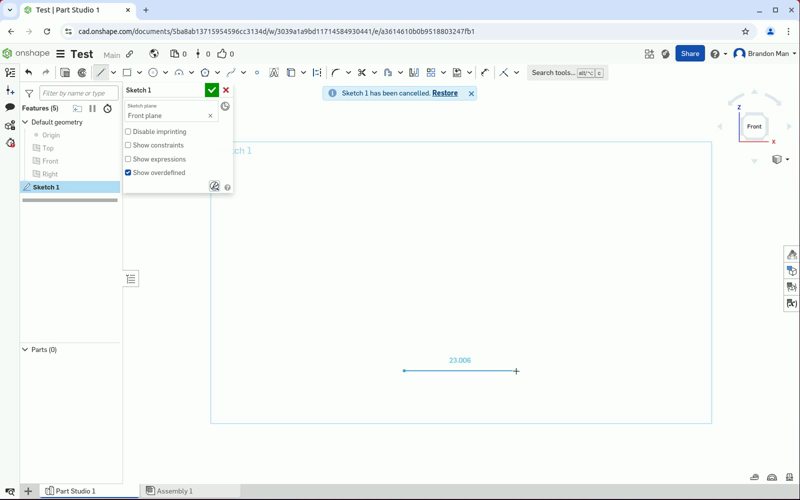
key_down(shift)
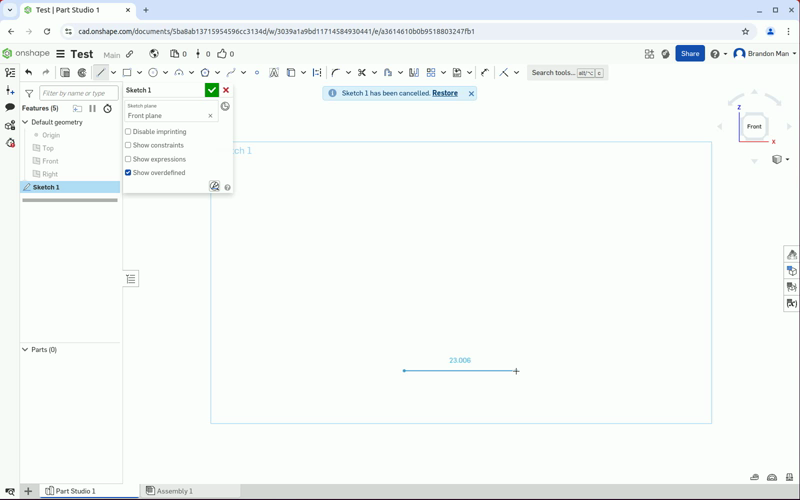
mouse_move(516, 196)
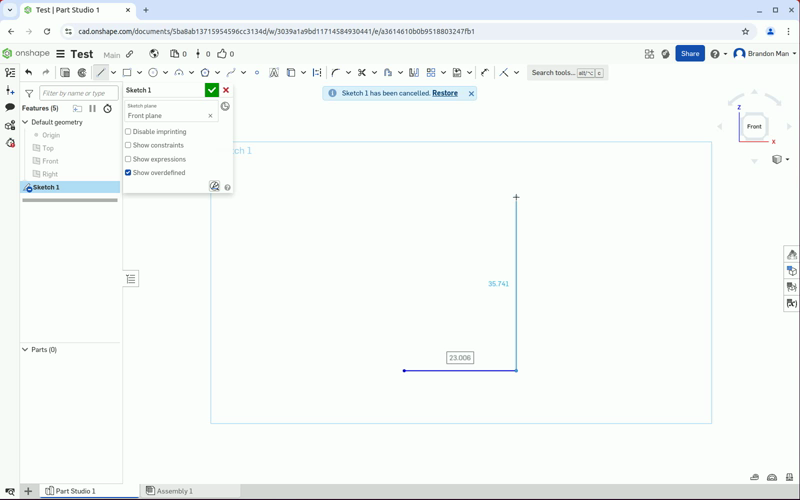
click(516, 196)
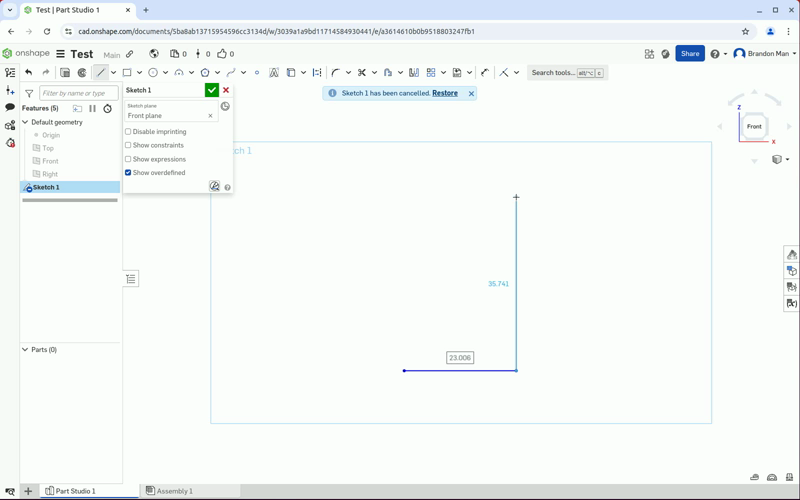
key_up(shift)
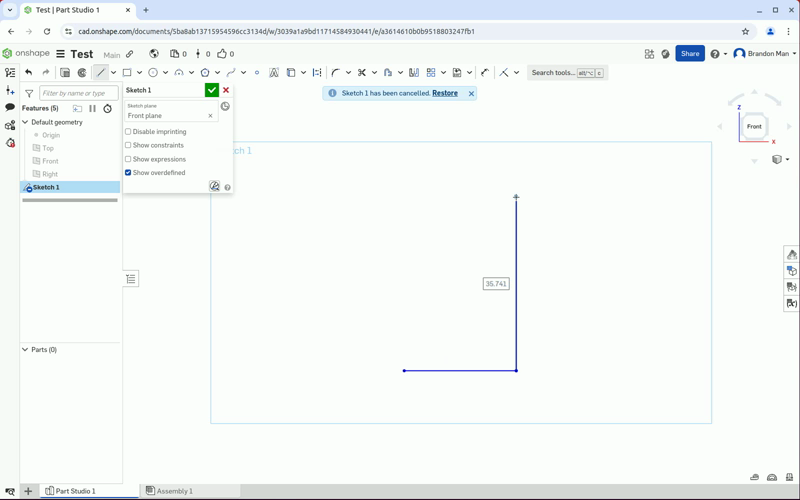
key_down(shift)
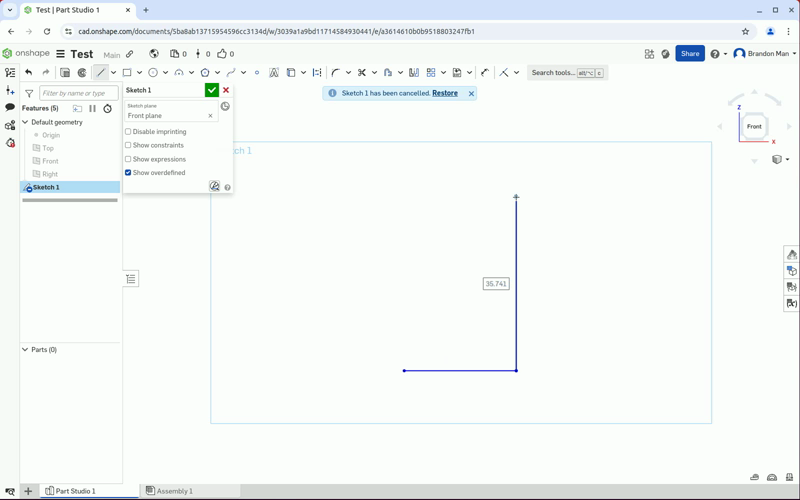
mouse_move(404, 196)
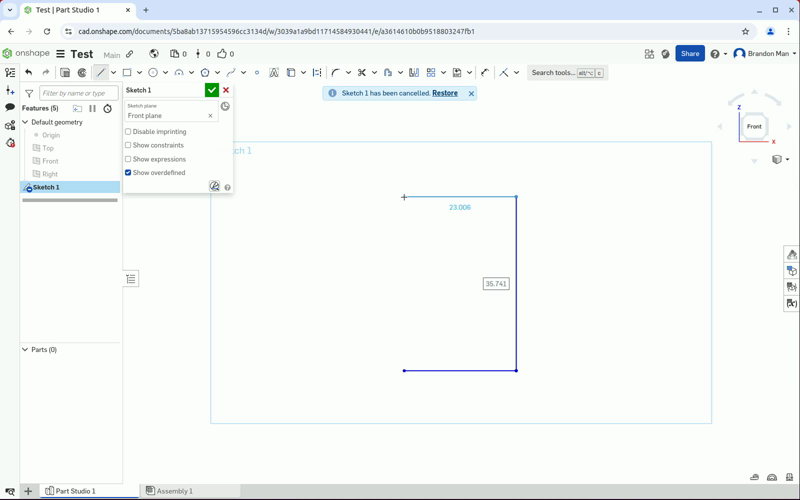
click(404, 196)
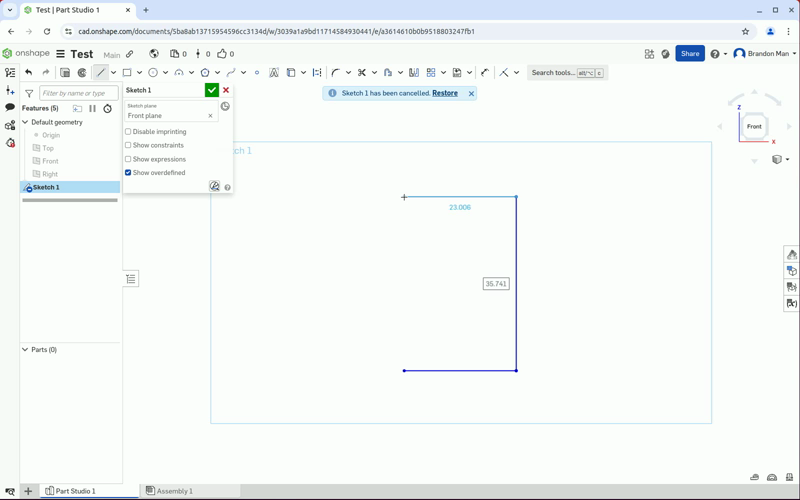
key_up(shift)
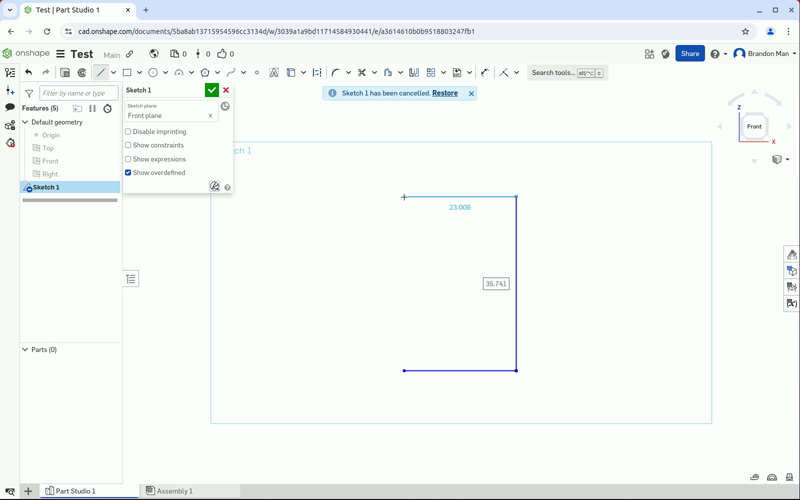
key_down(shift)
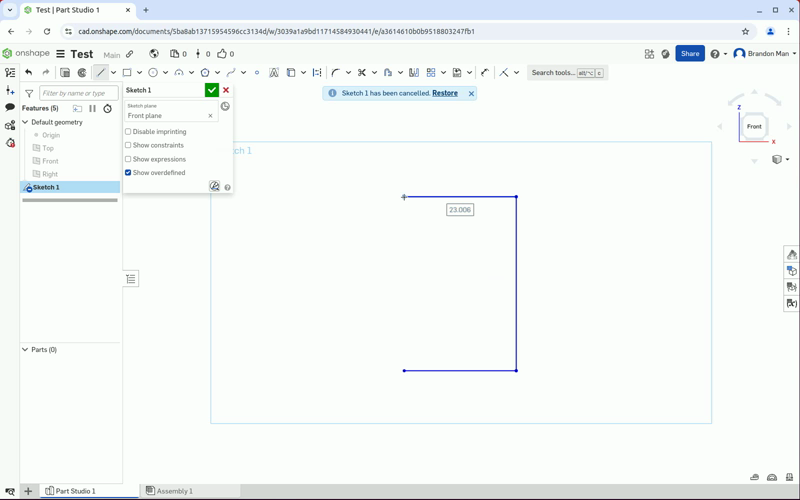
mouse_move(404, 370)
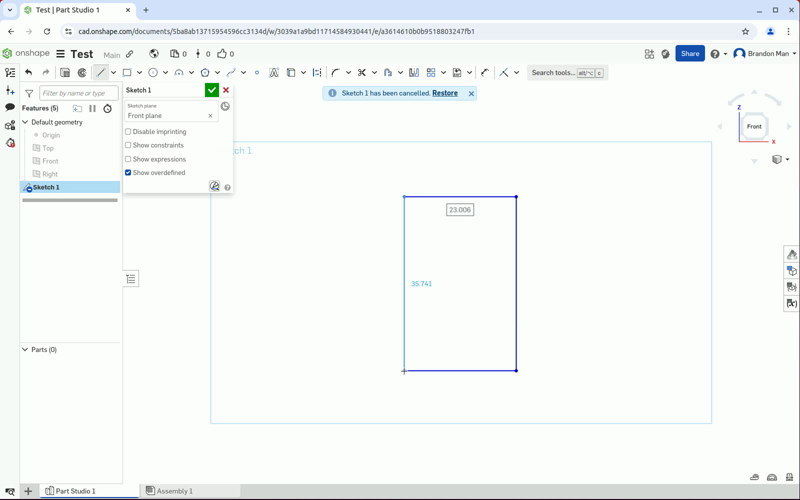
key_up(shift)
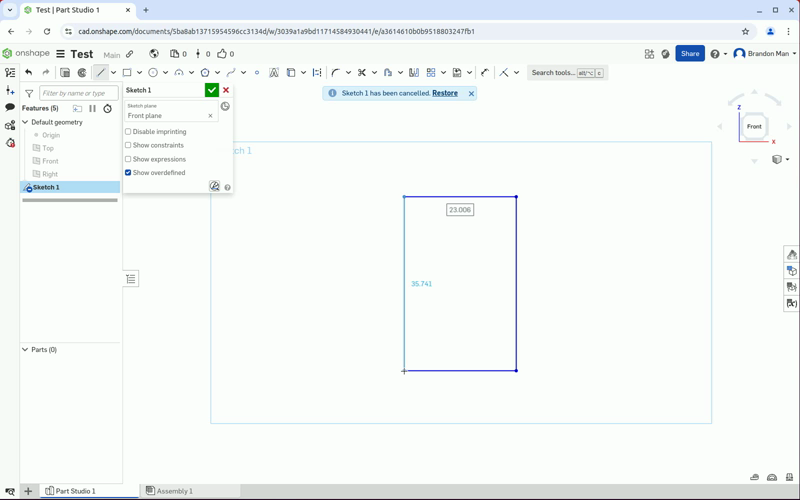
click(404, 370)
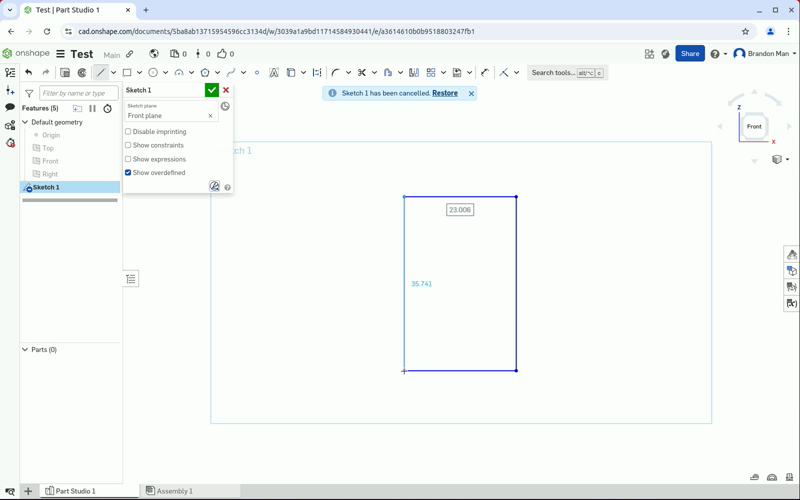
key(esc)
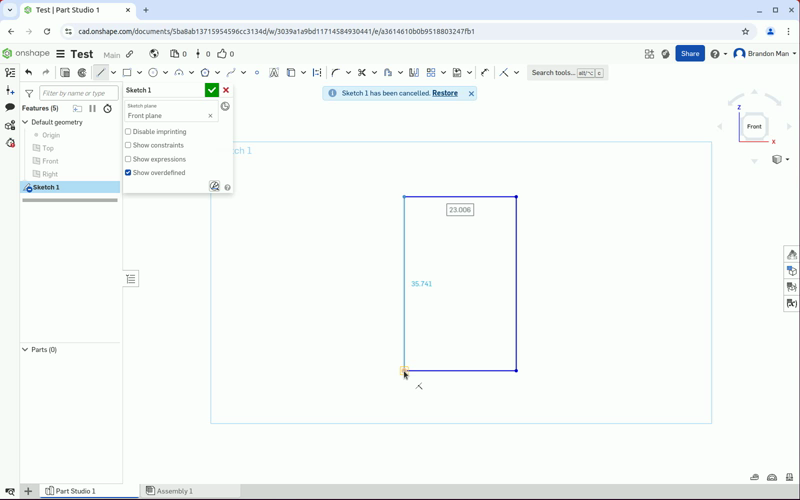
mouse_move(490, 304)
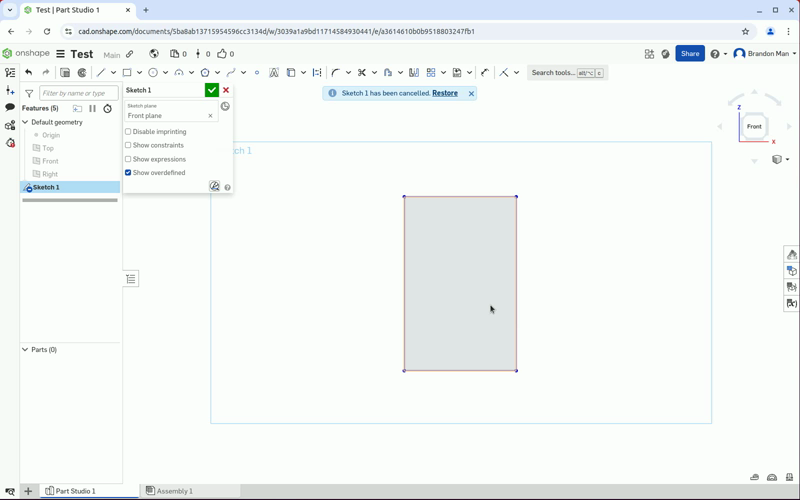
click(490, 304)
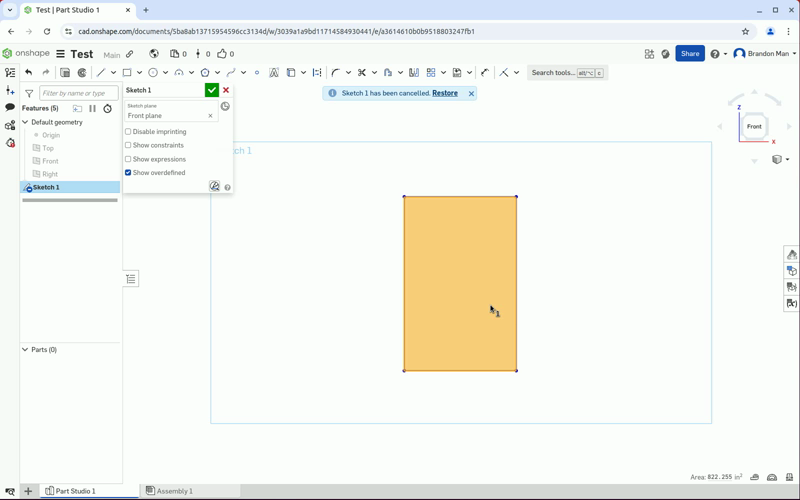
mouse_move(73, 352)
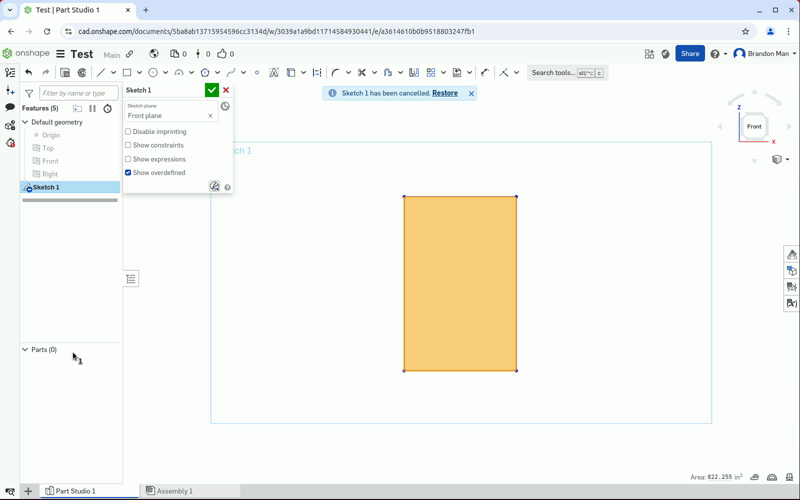
key(shift+y)
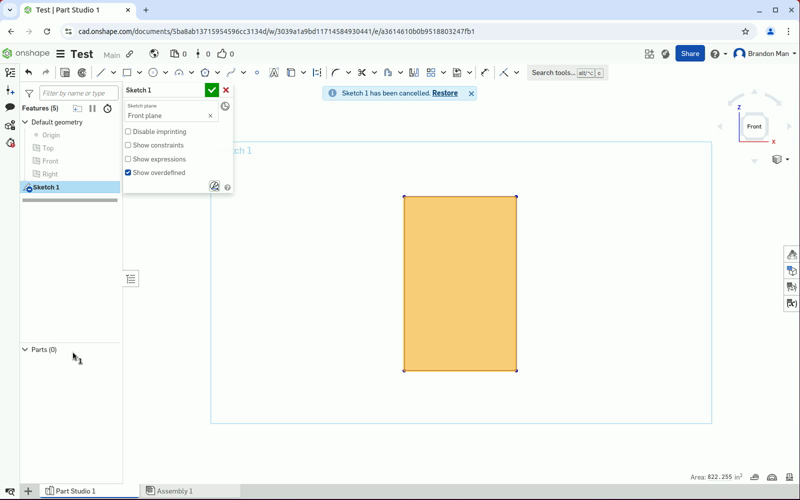
key(shift+e)
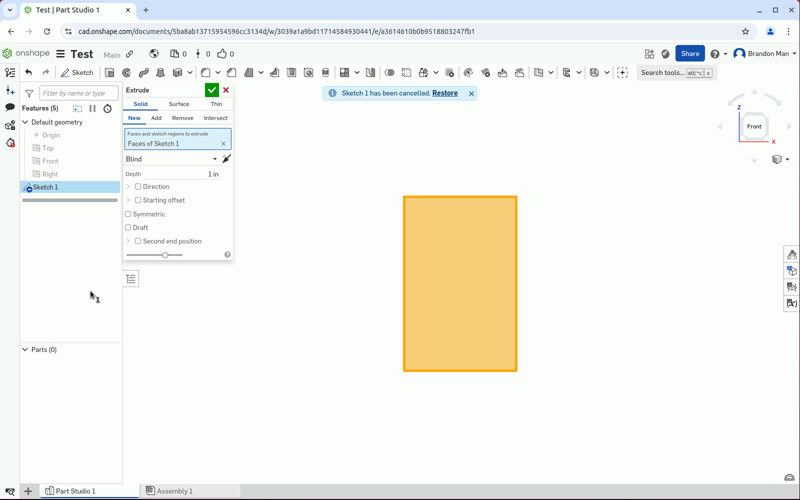
mouse_move(143, 106)
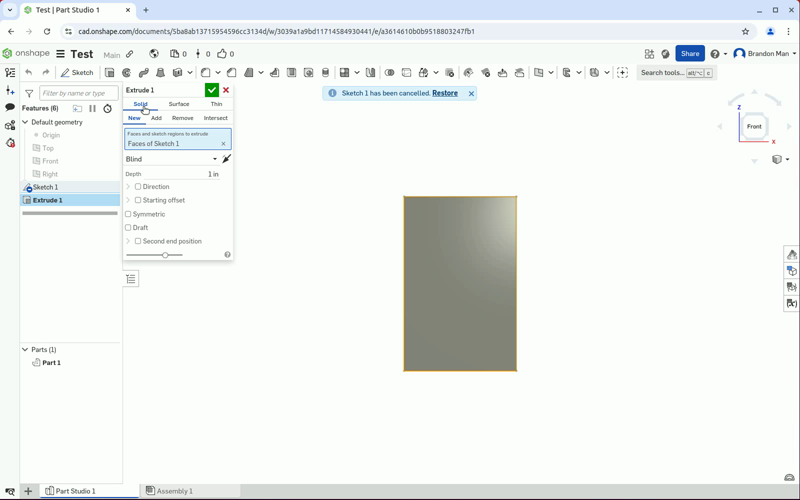
click(143, 106)
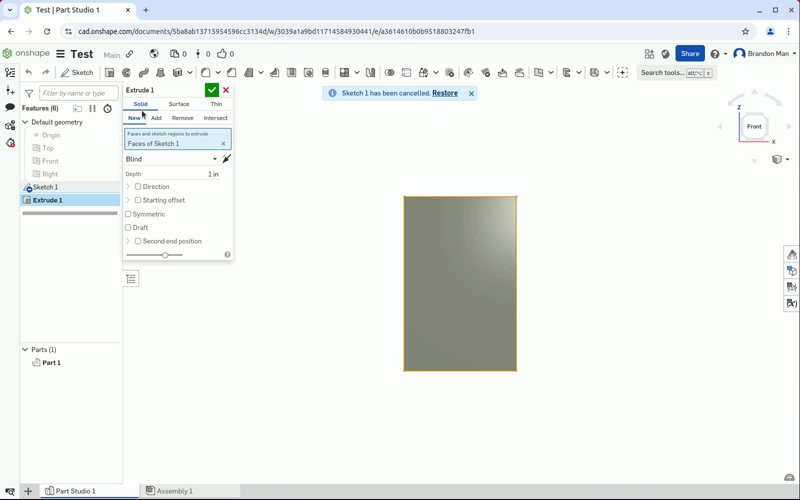
mouse_move(137, 120)
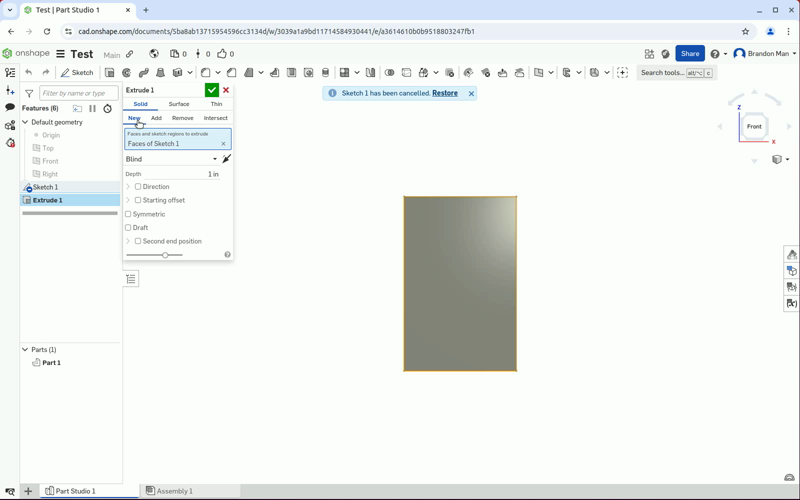
click(137, 120)
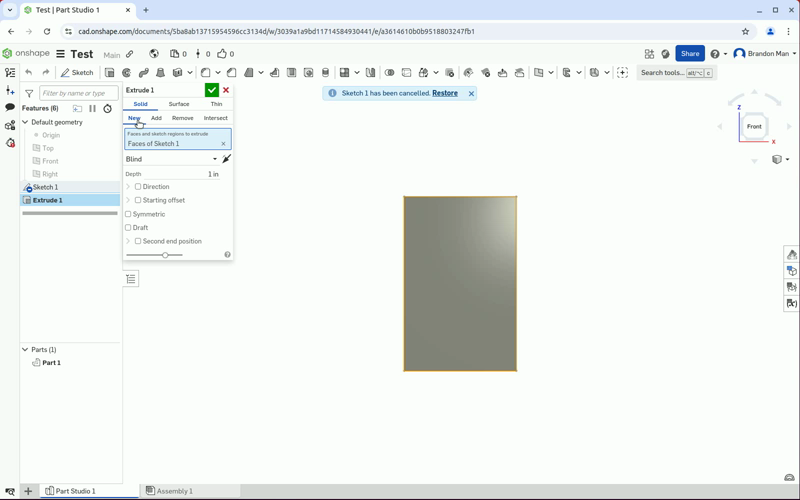
key(tab, 4)
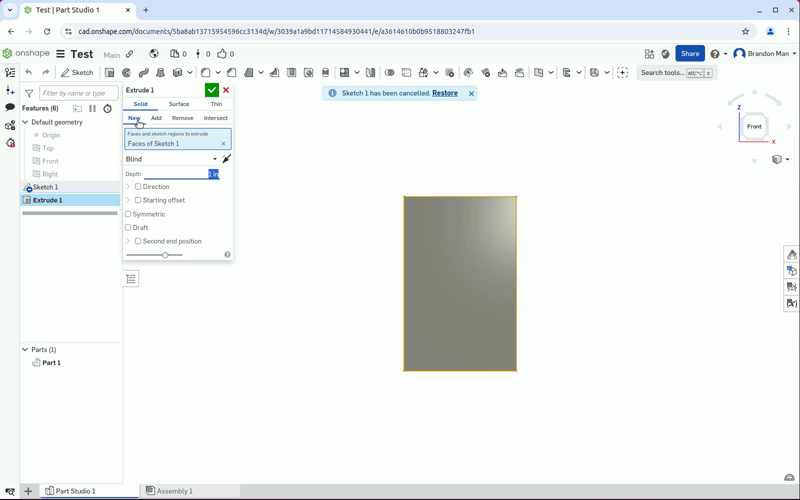
text(23.108)
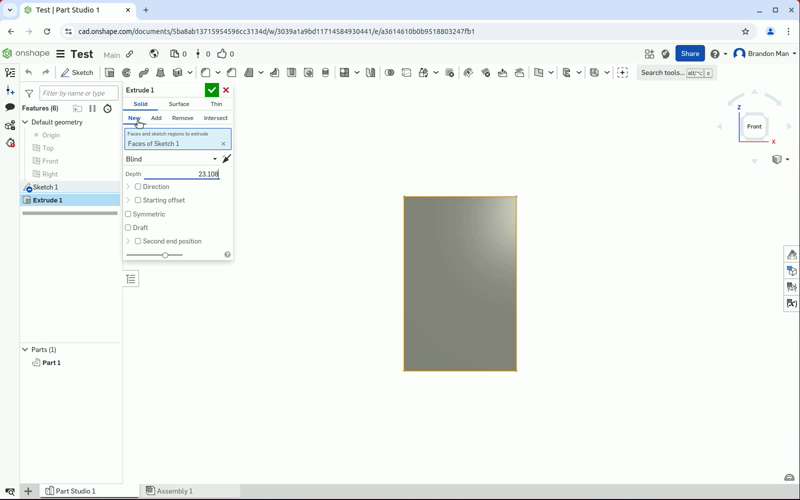
key(enter)
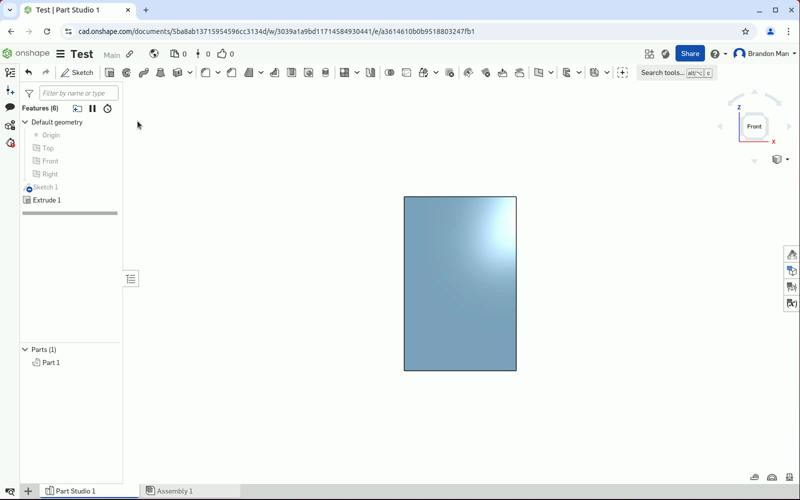
key(shift+h)
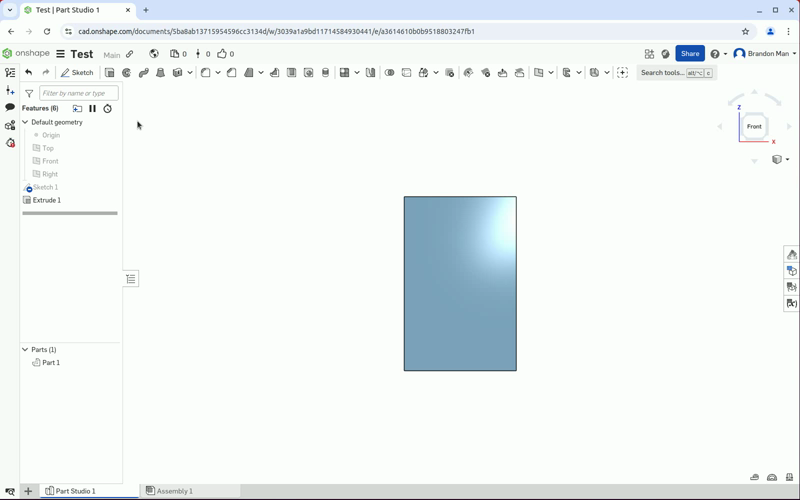
key(shift+h)
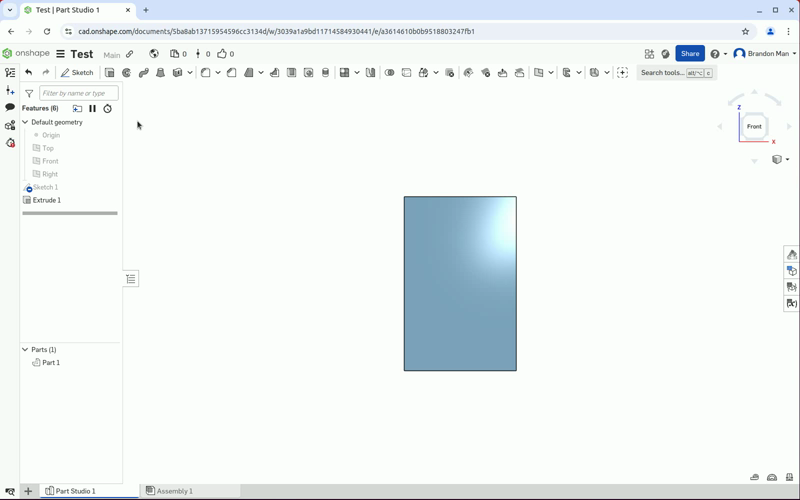
mouse_move(73, 189)
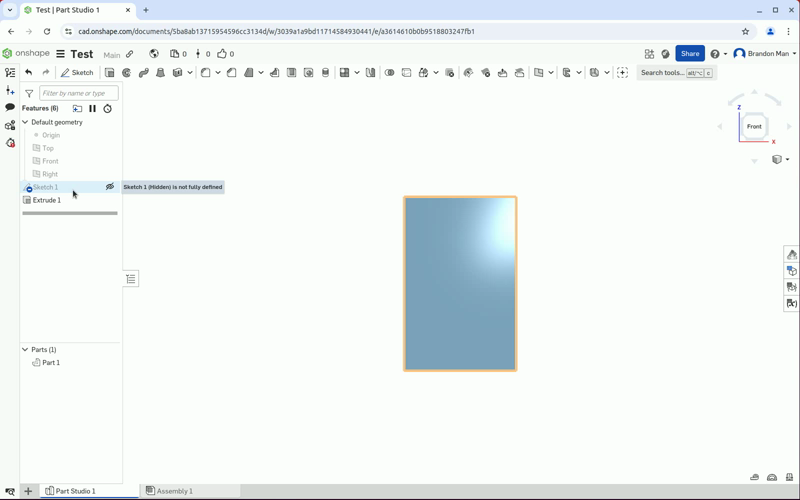
click(73, 189)
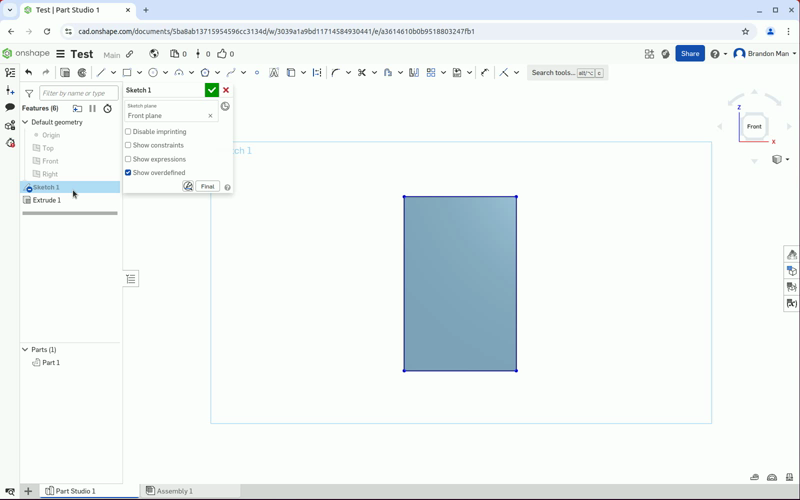
mouse_move(229, 92)
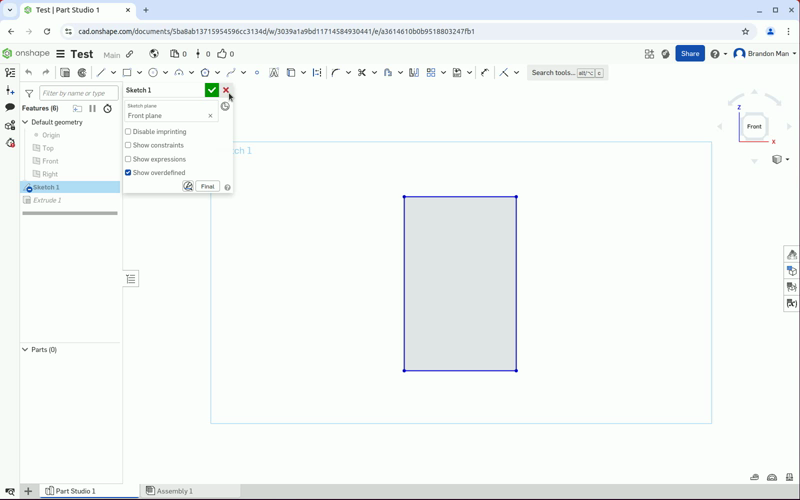
click(229, 92)
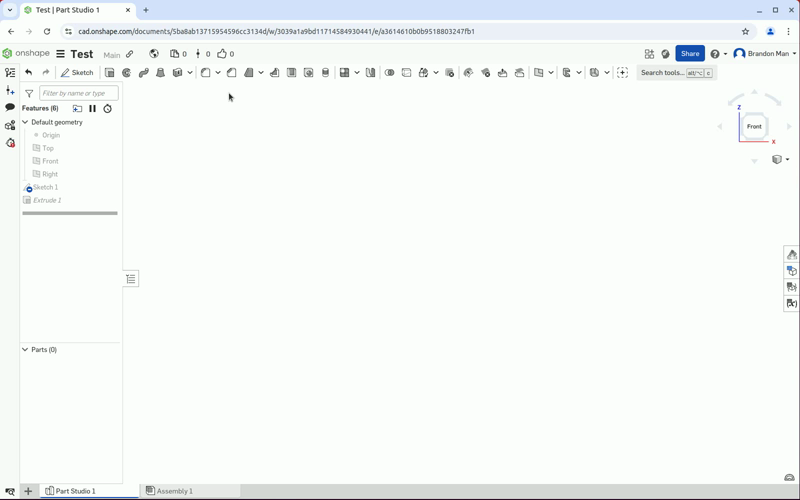
mouse_move(73, 352)
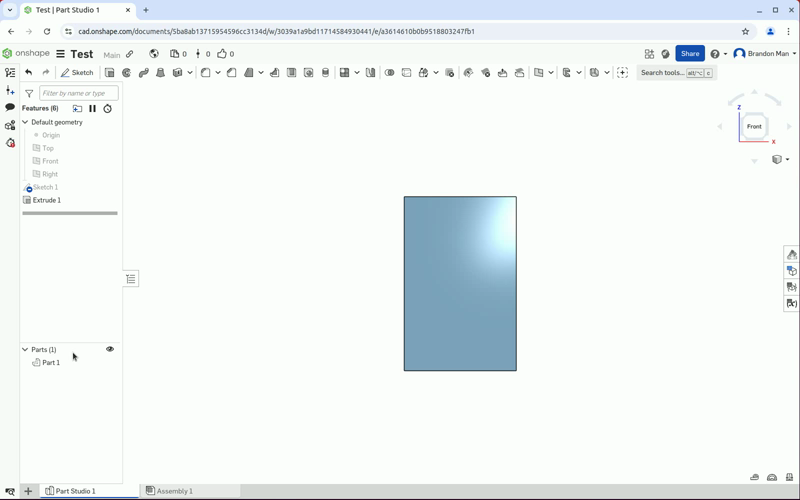
key(y)
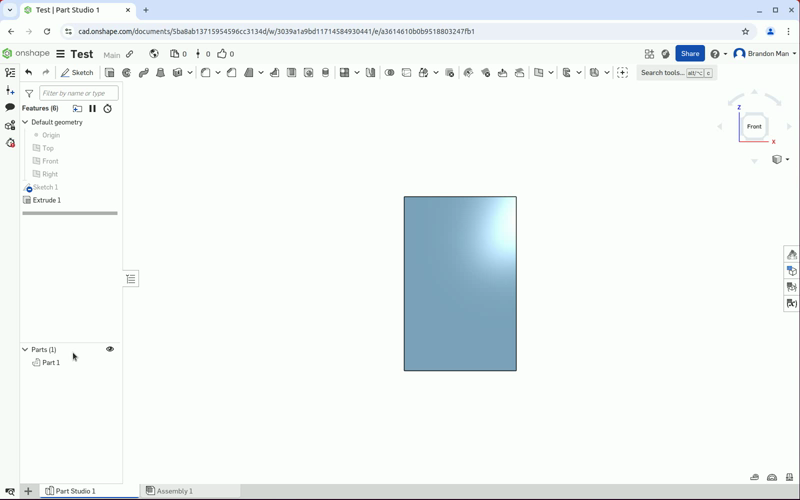
key(shift+p)
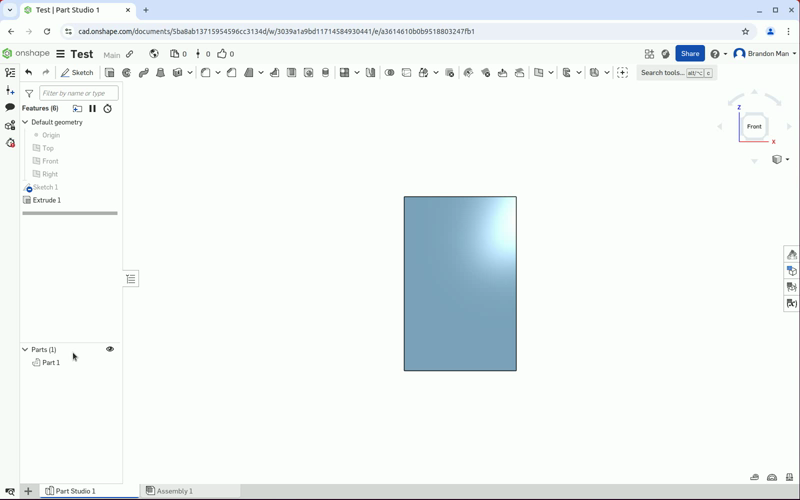
key(space)
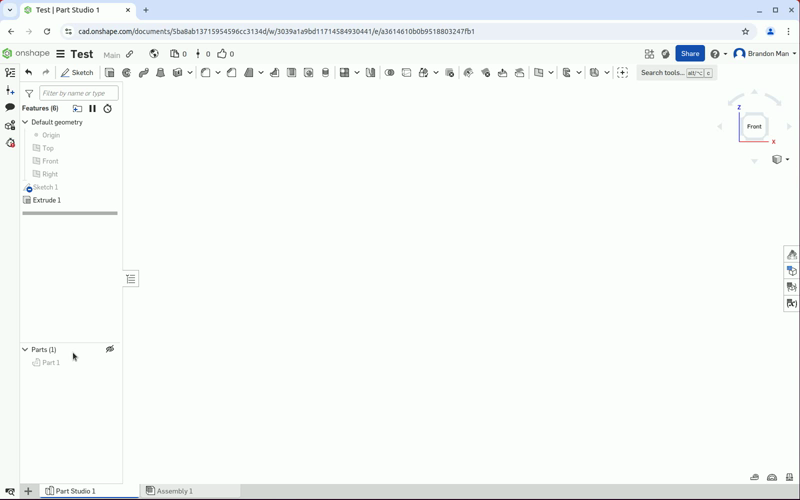
key_down(shift)
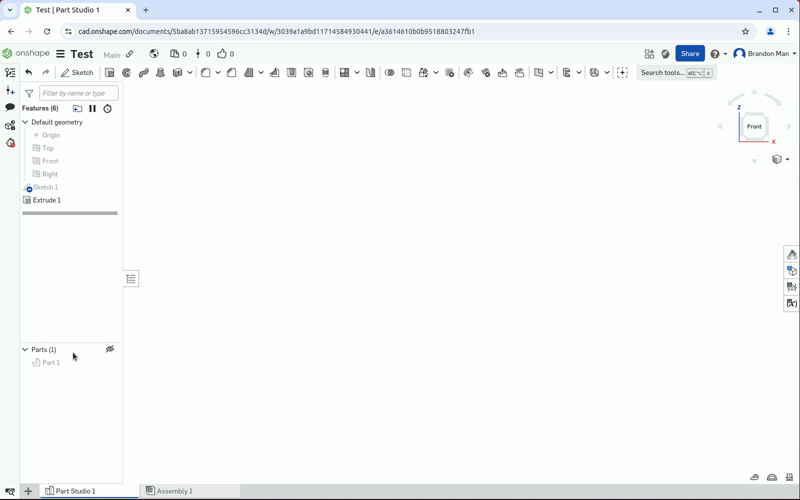
key(down)
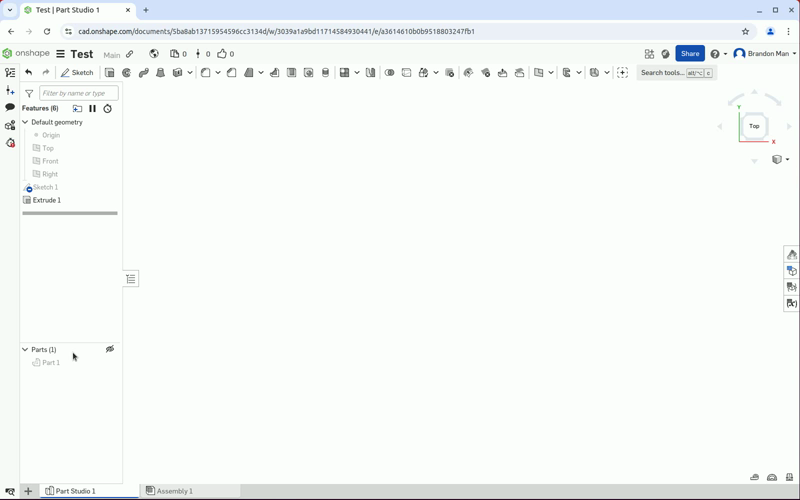
key_up(shift)
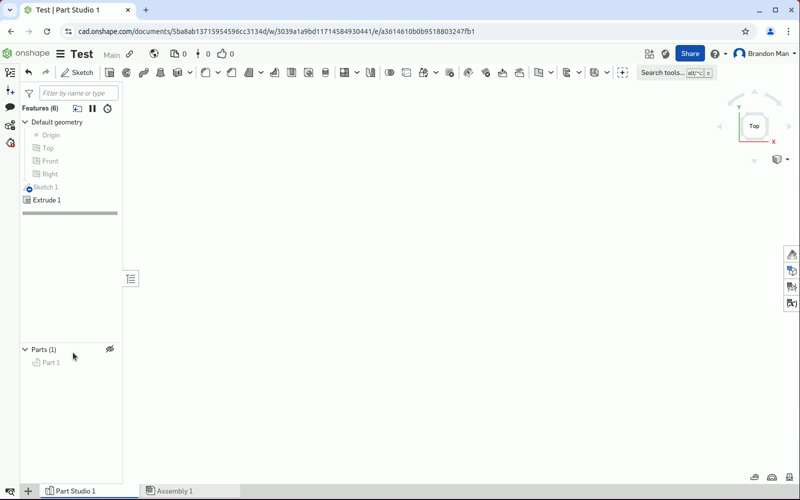
mouse_move(73, 352)
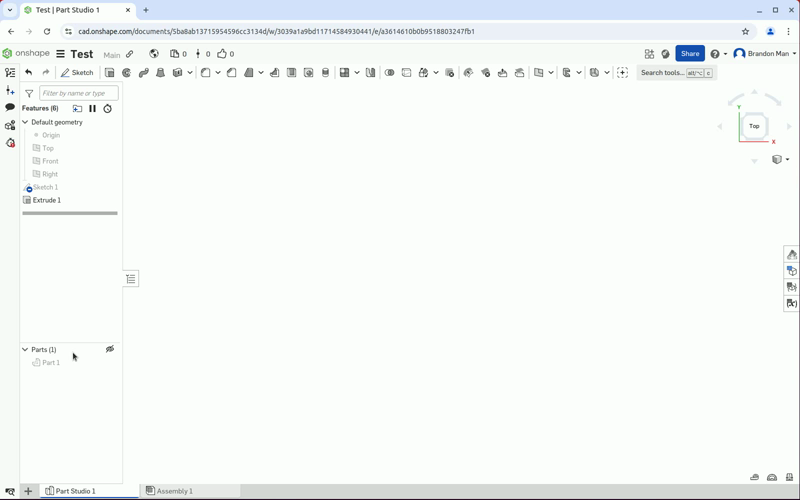
key(shift+y)
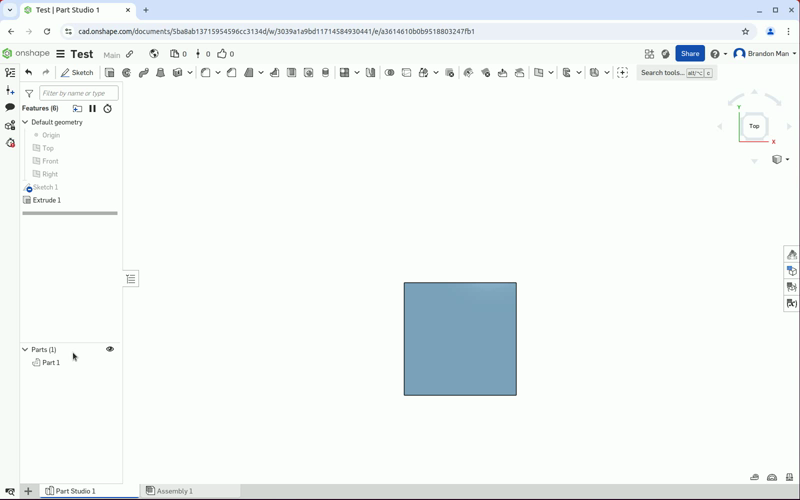
mouse_move(541, 75)
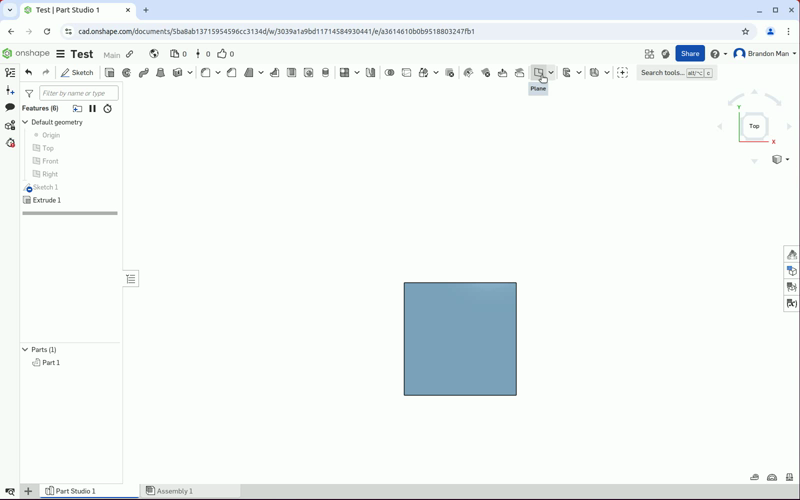
click(541, 75)
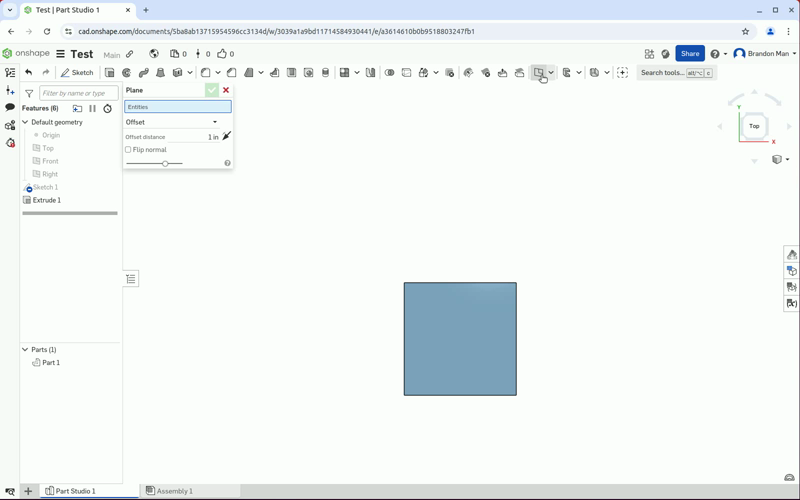
mouse_move(73, 150)
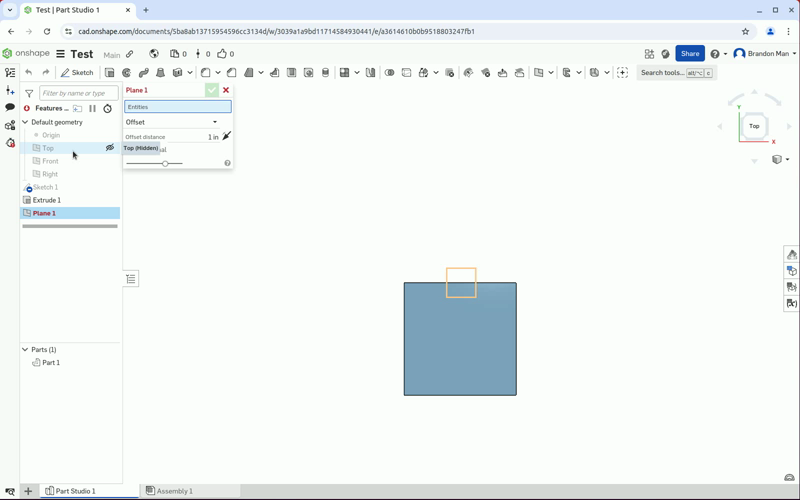
click(73, 150)
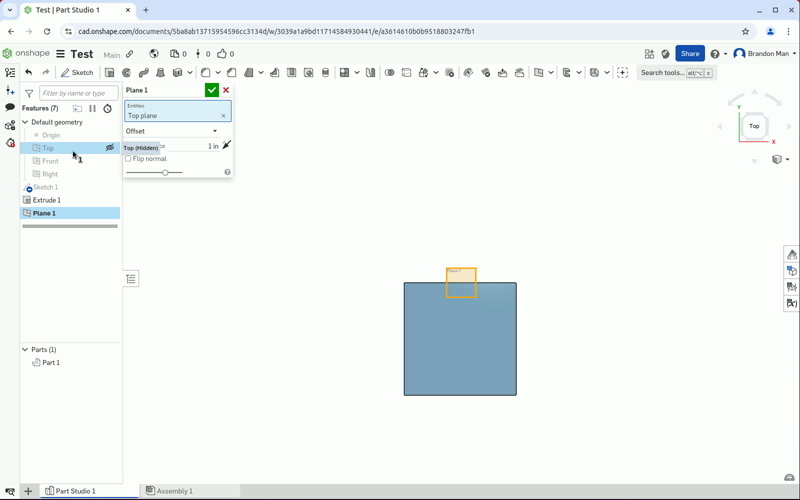
key(tab, 2)
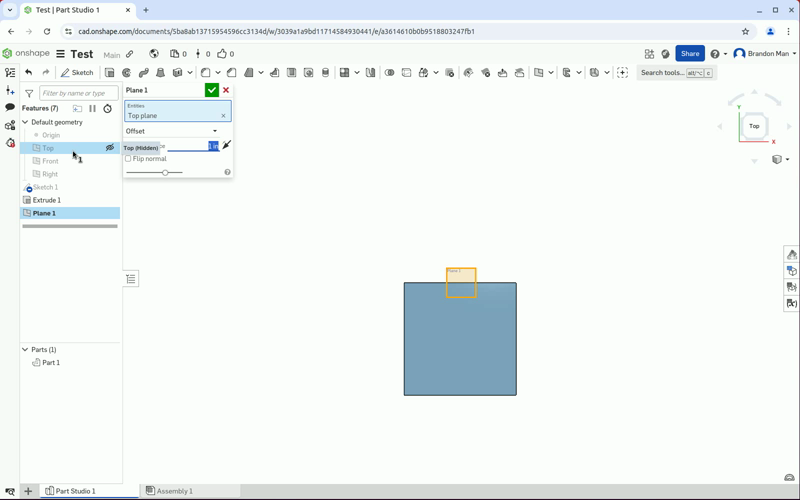
text(18.055)
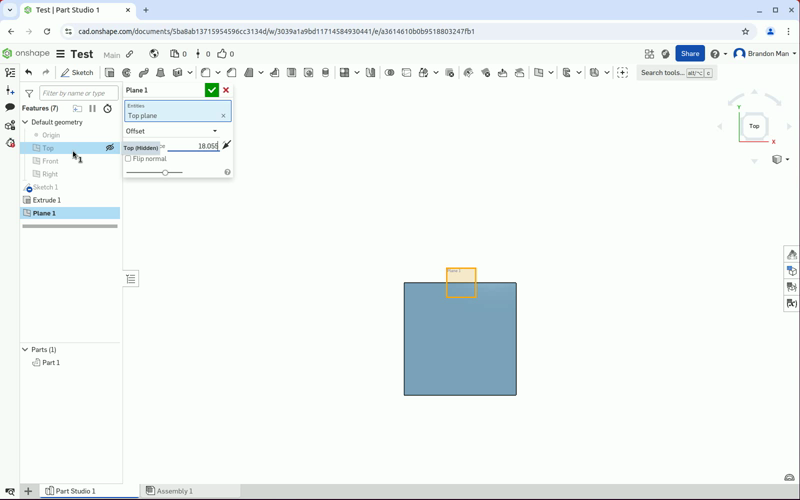
key(enter, 2)
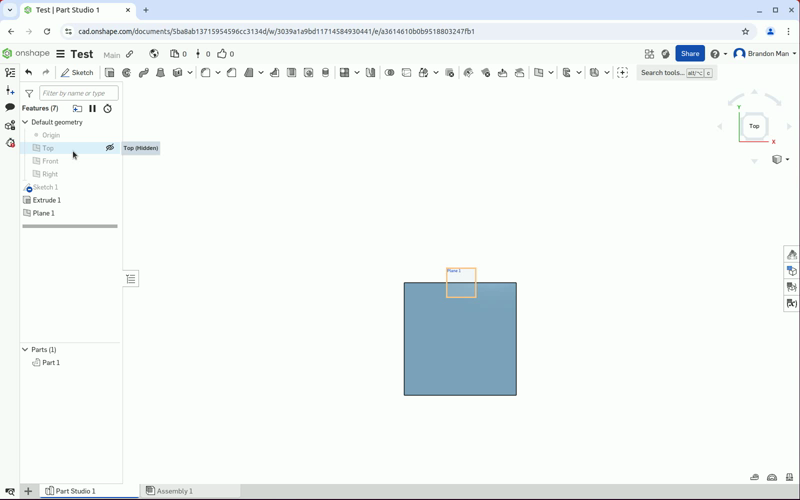
key(shift+s)
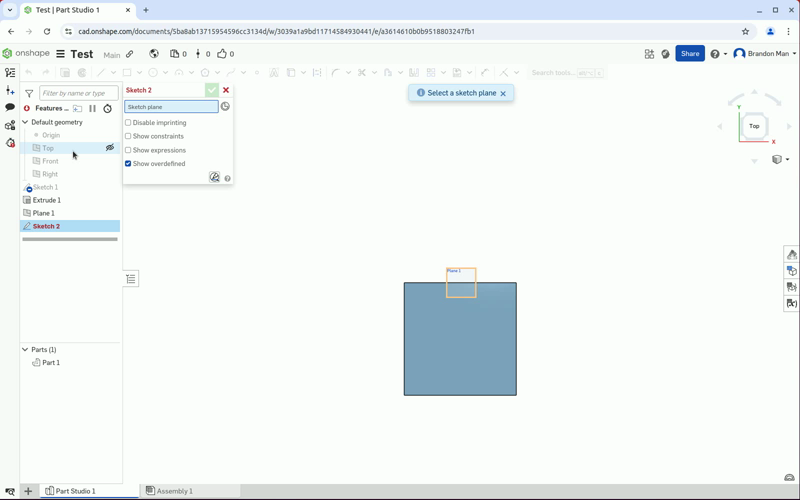
mouse_move(73, 215)
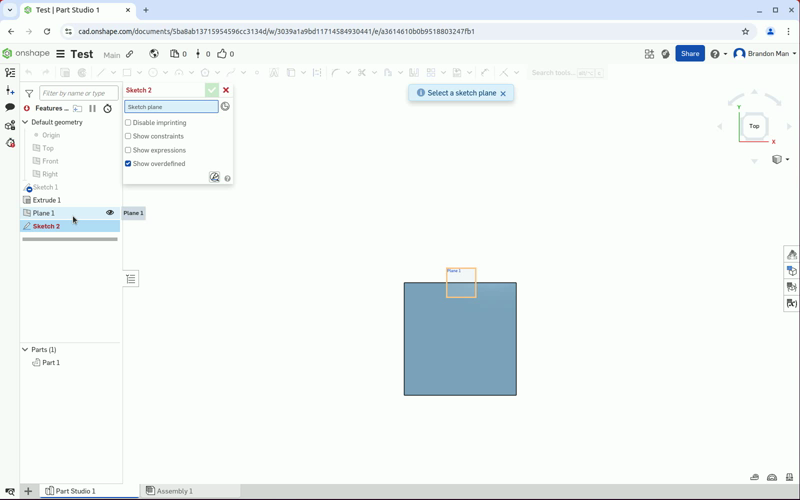
click(73, 215)
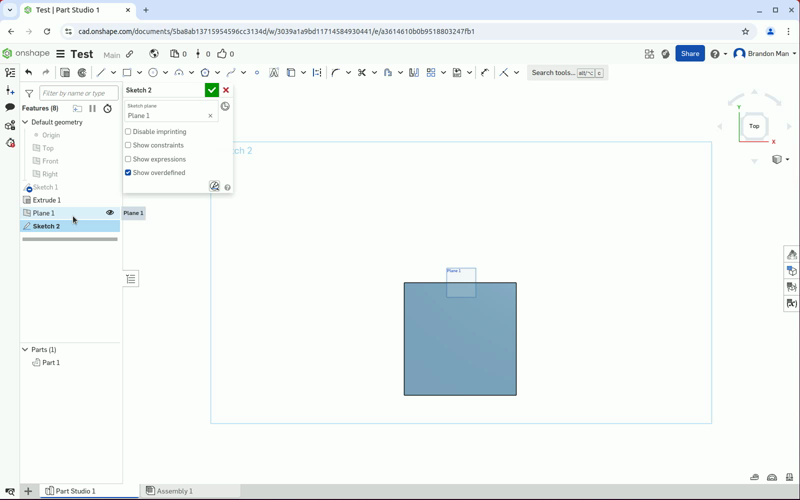
mouse_move(73, 352)
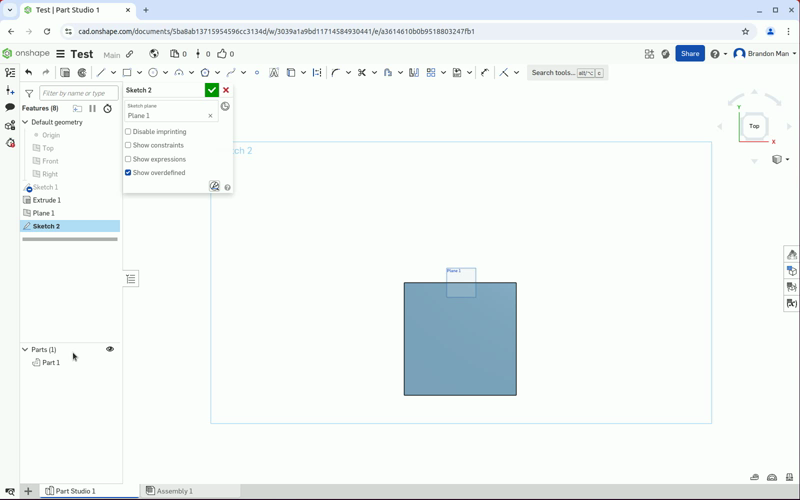
key(y)
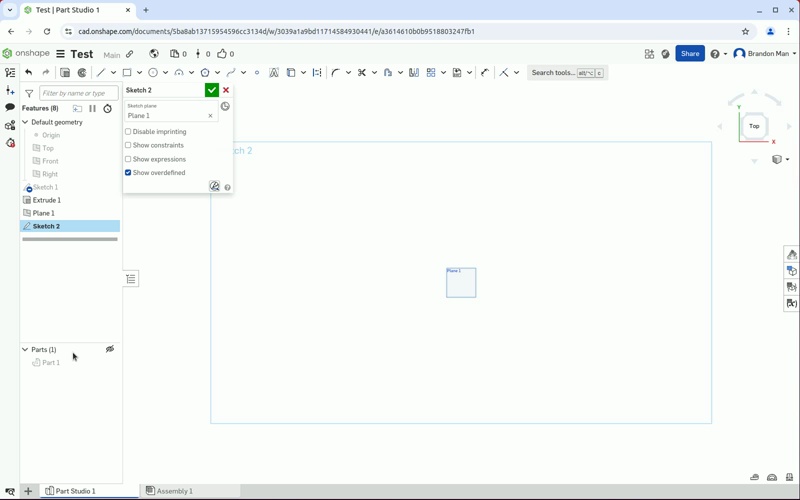
key(l)
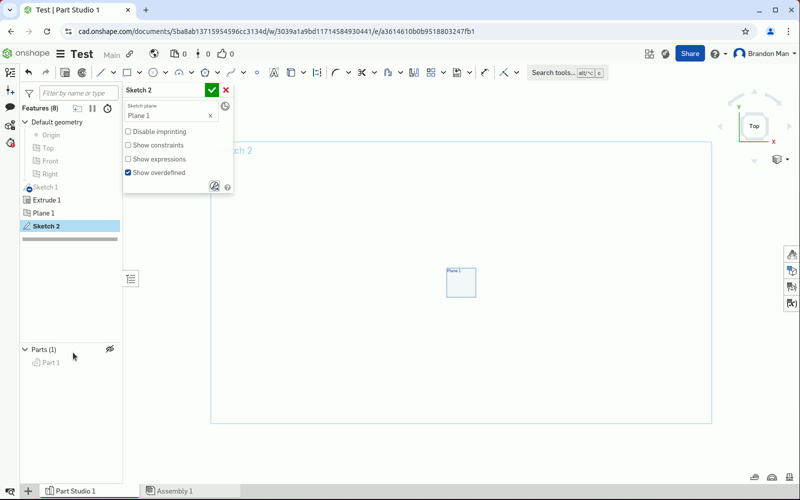
key_down(shift)
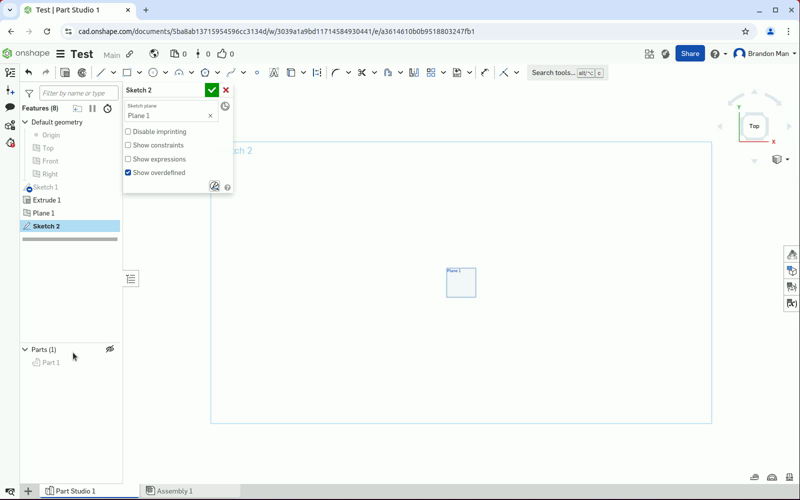
mouse_move(410, 335)
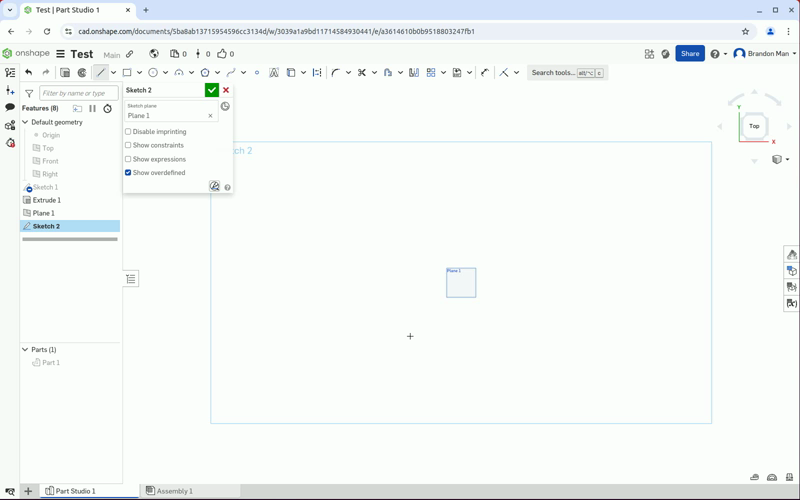
click(410, 335)
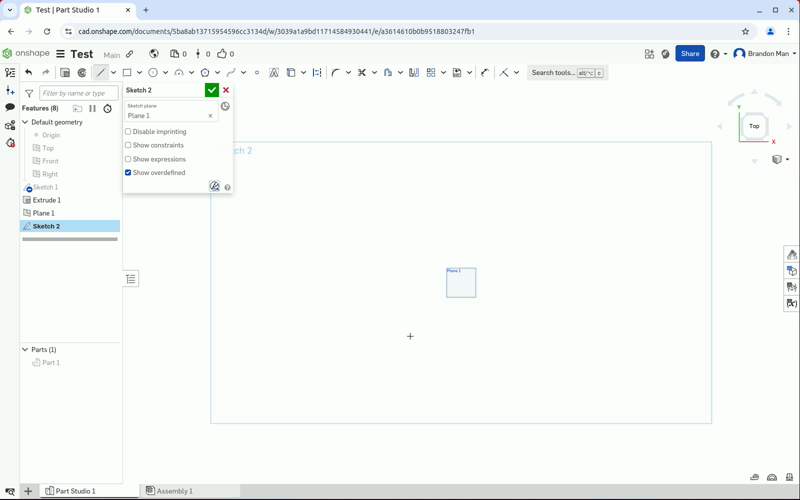
key_up(shift)
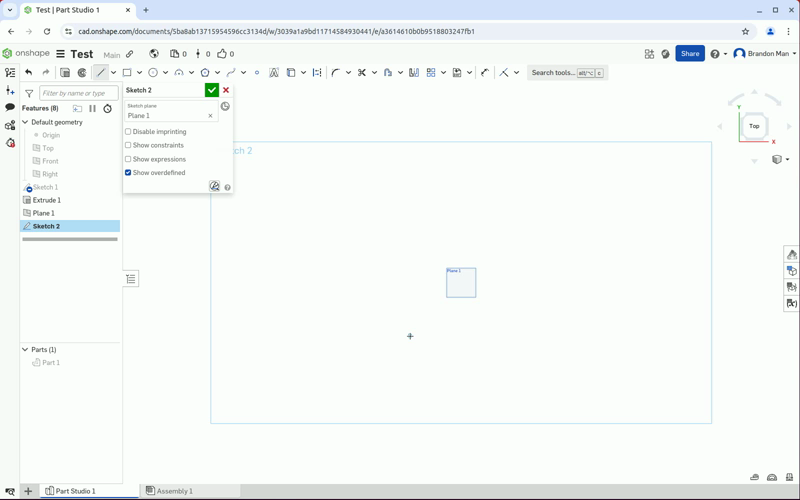
key_down(shift)
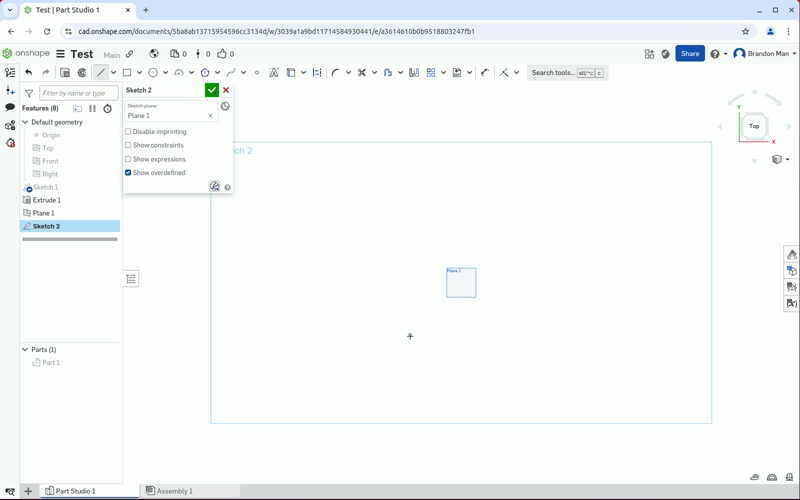
mouse_move(440, 335)
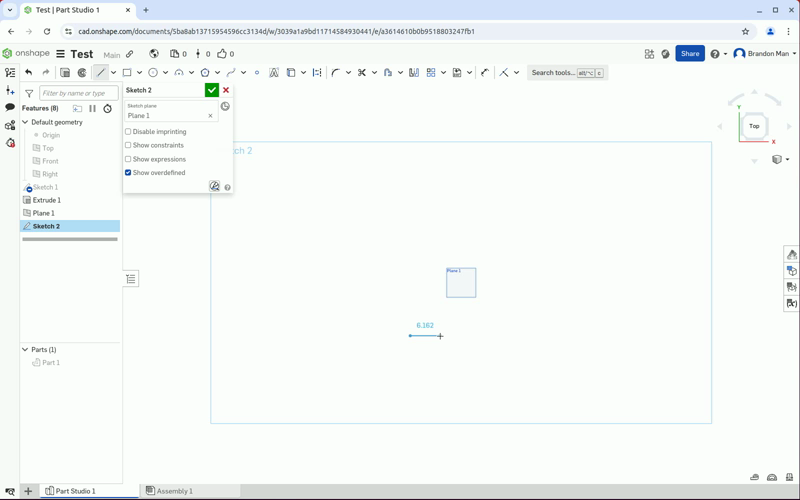
mouse_move(457, 335)
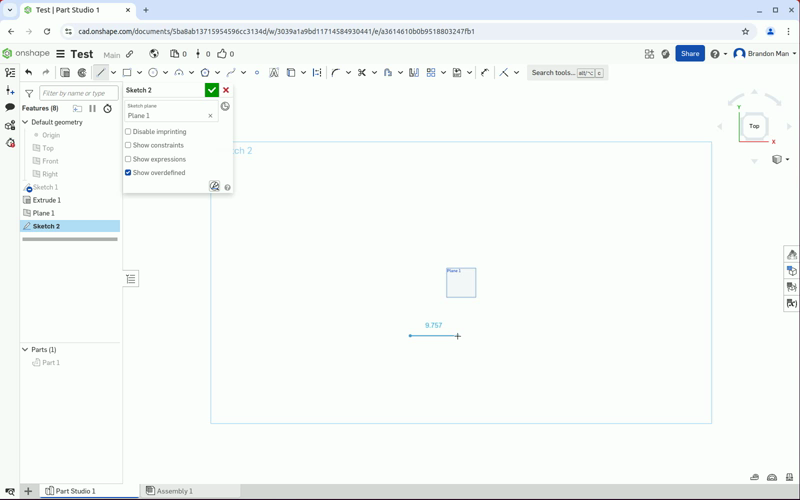
click(457, 335)
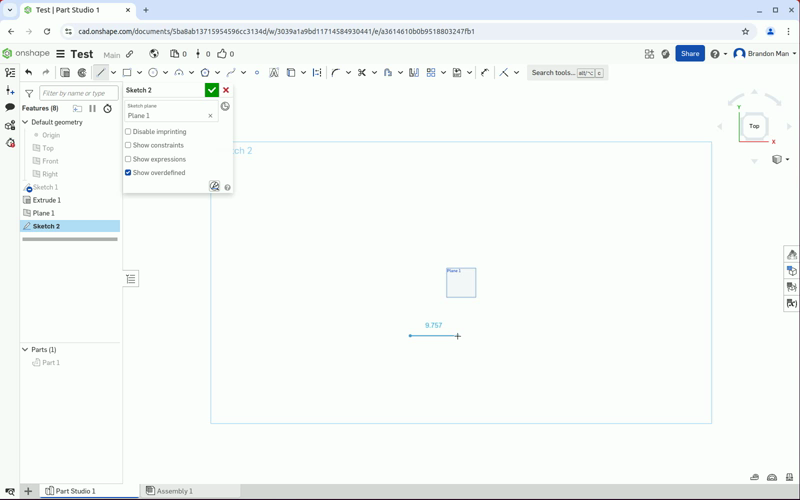
key_up(shift)
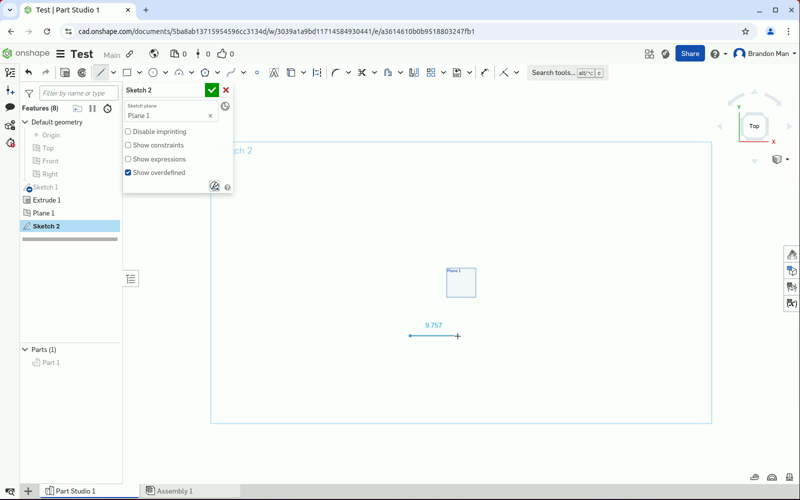
key_down(shift)
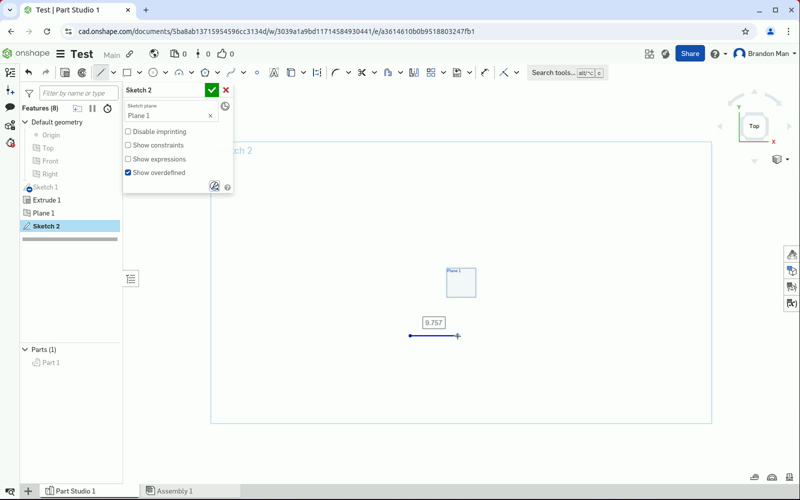
mouse_move(487, 335)
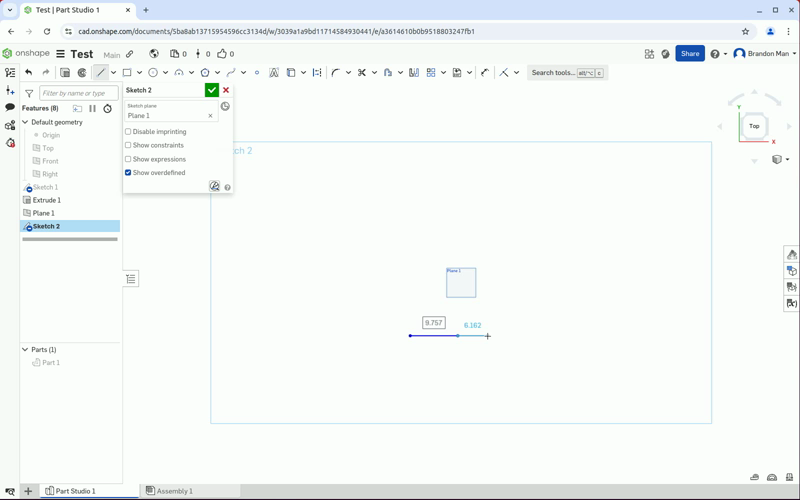
mouse_move(457, 288)
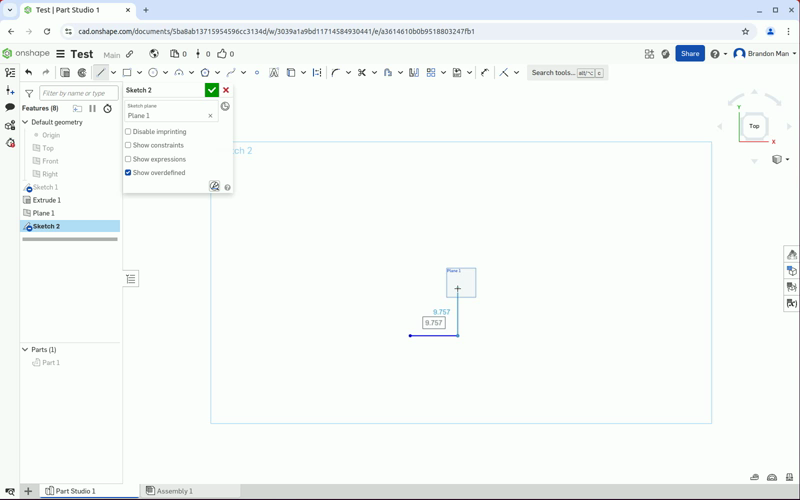
click(457, 288)
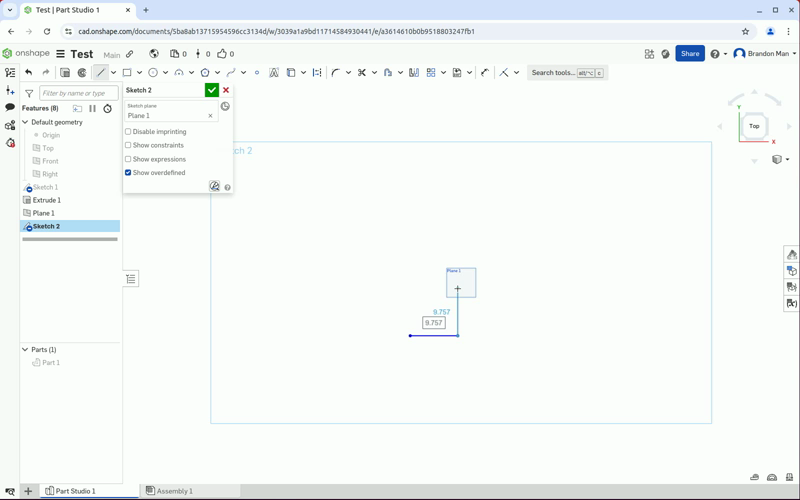
key_up(shift)
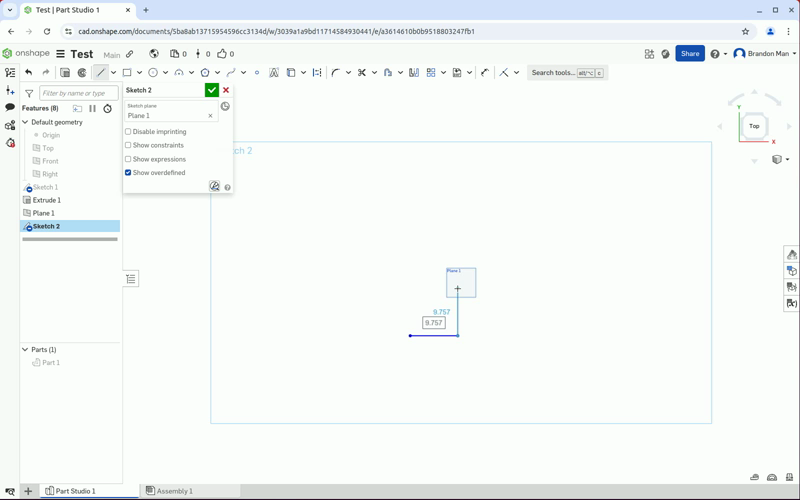
key_down(shift)
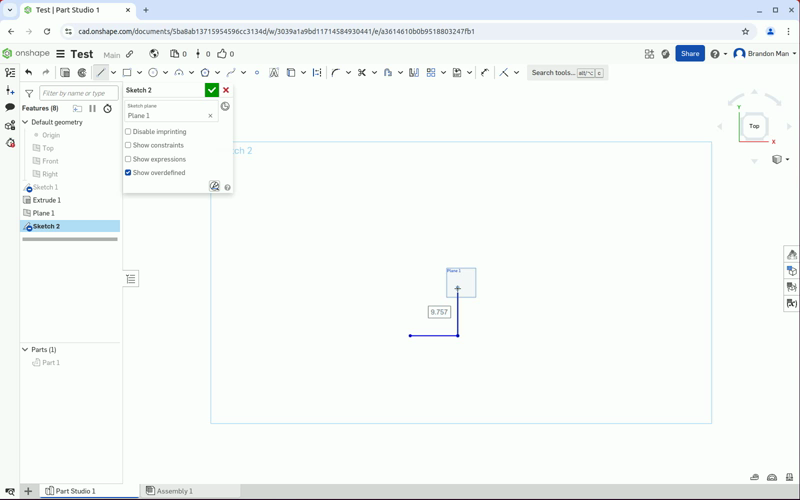
mouse_move(487, 288)
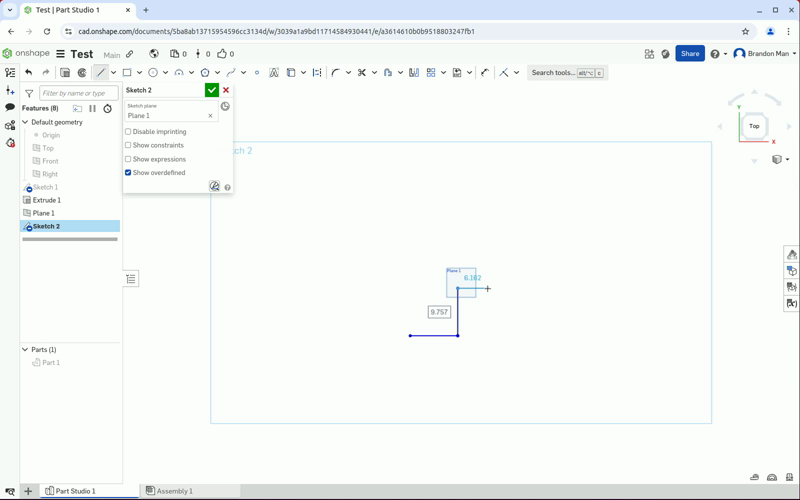
mouse_move(410, 288)
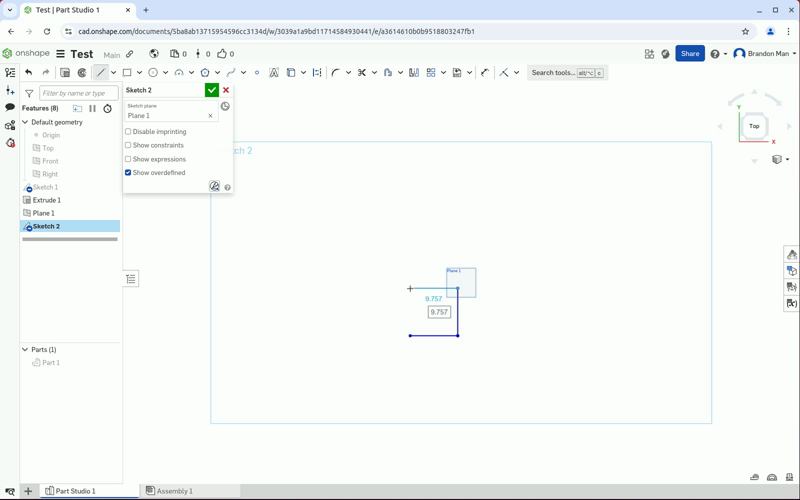
click(410, 288)
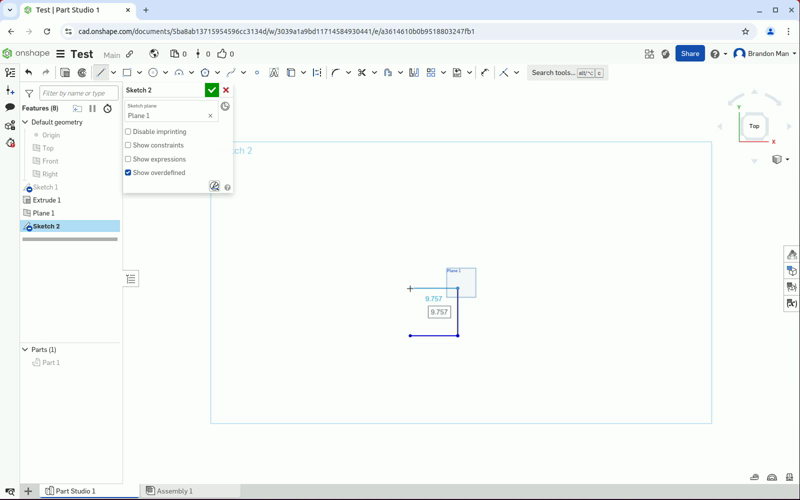
key_up(shift)
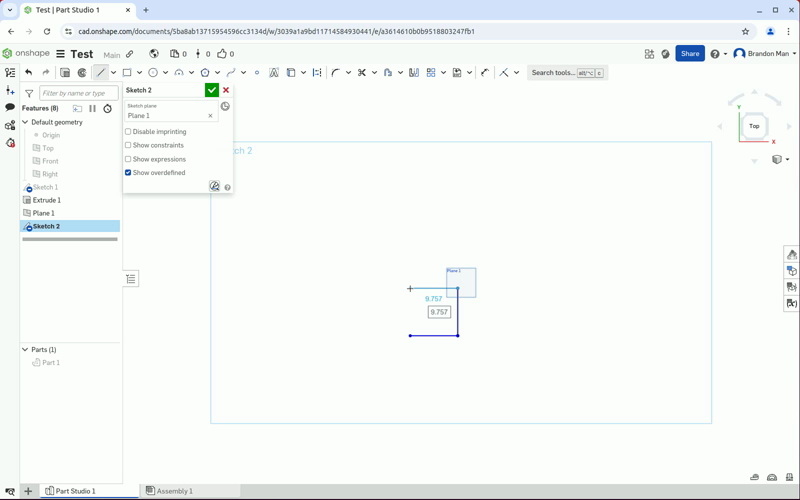
mouse_move(440, 288)
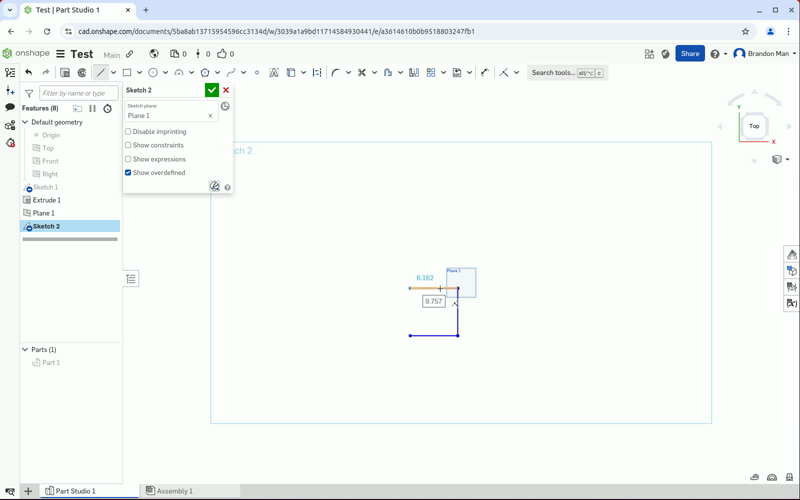
key_down(shift)
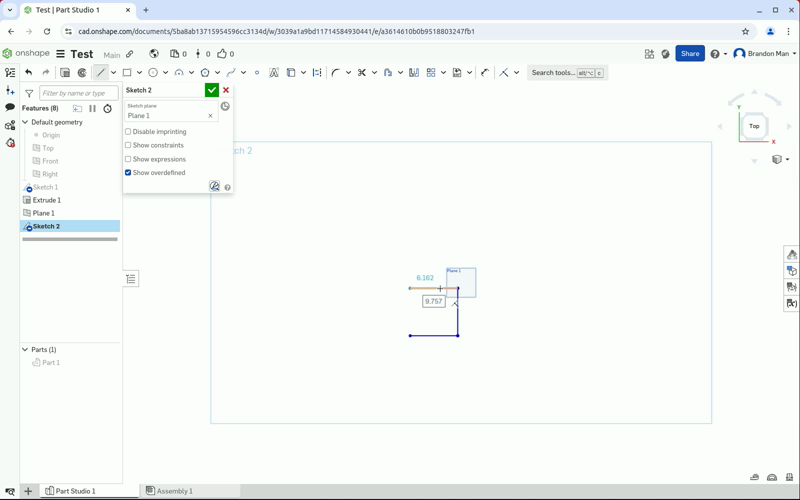
mouse_move(410, 335)
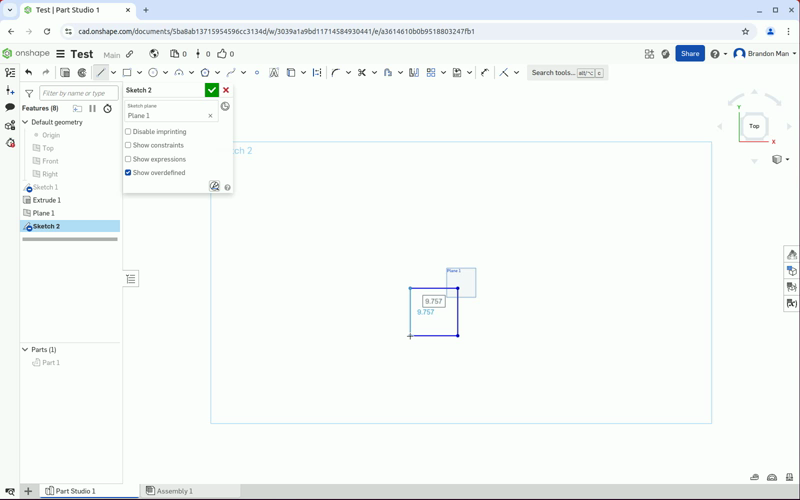
key_up(shift)
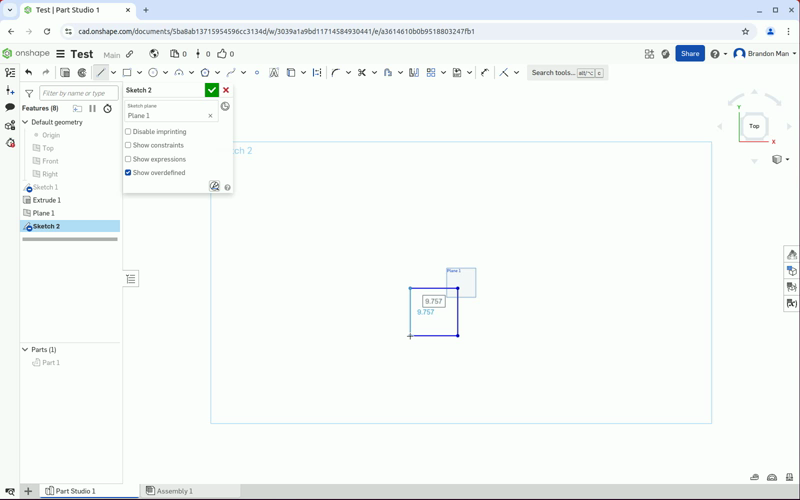
click(410, 335)
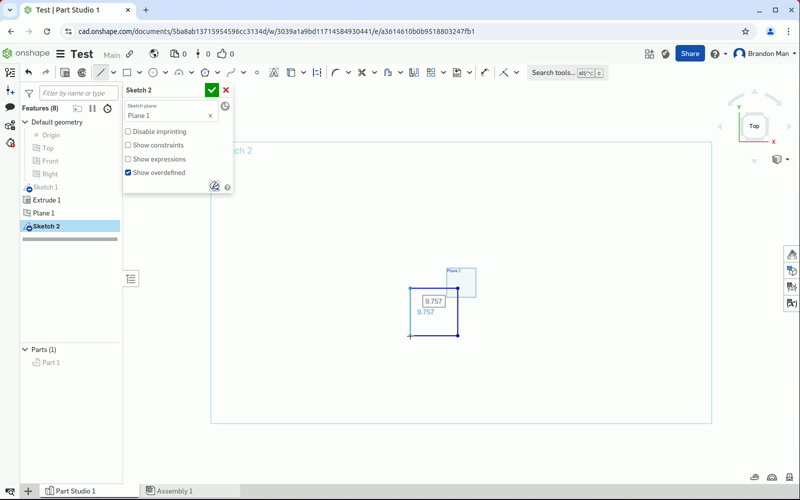
key(esc)
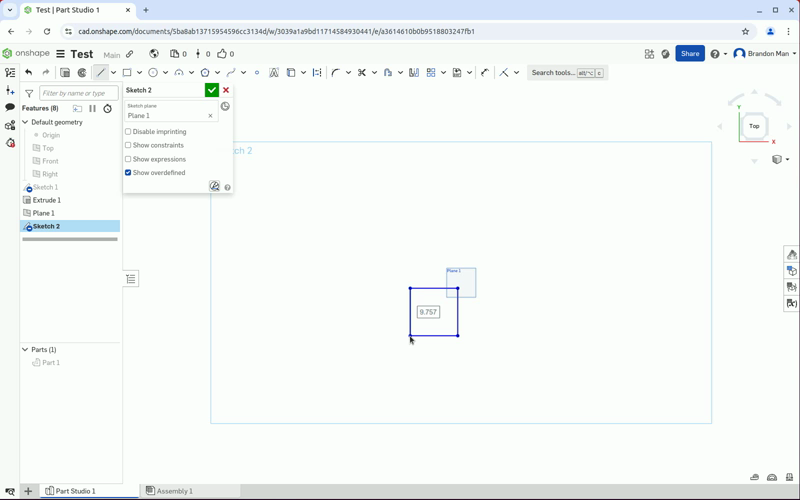
mouse_move(420, 317)
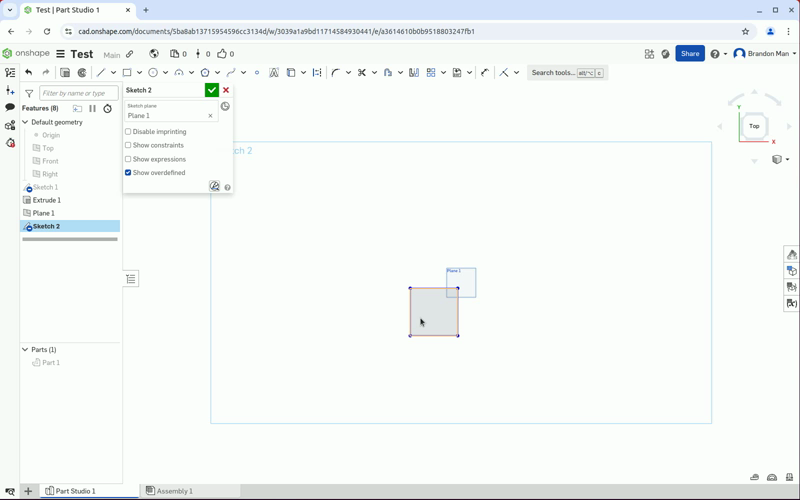
click(420, 317)
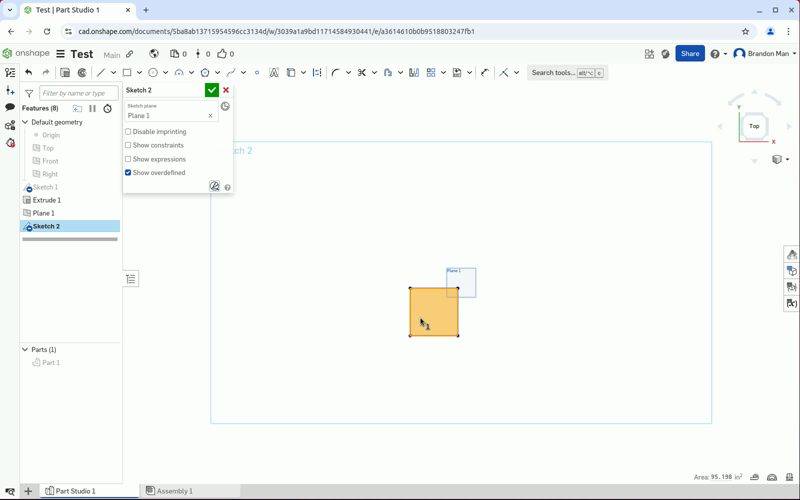
mouse_move(73, 352)
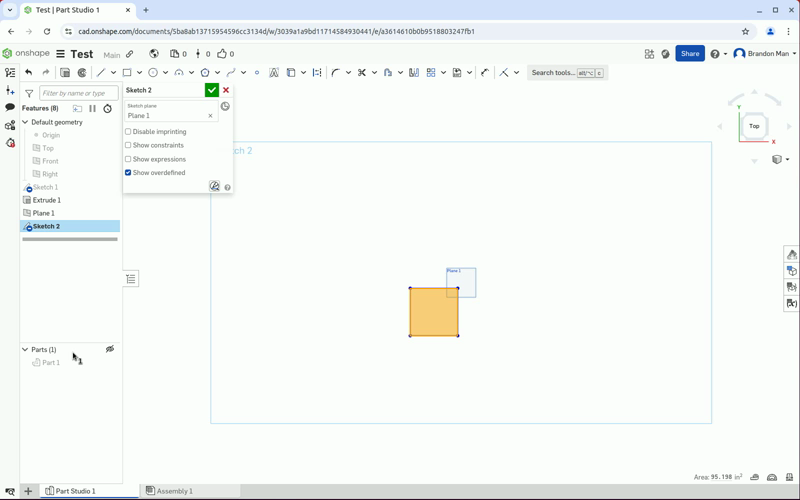
key(shift+y)
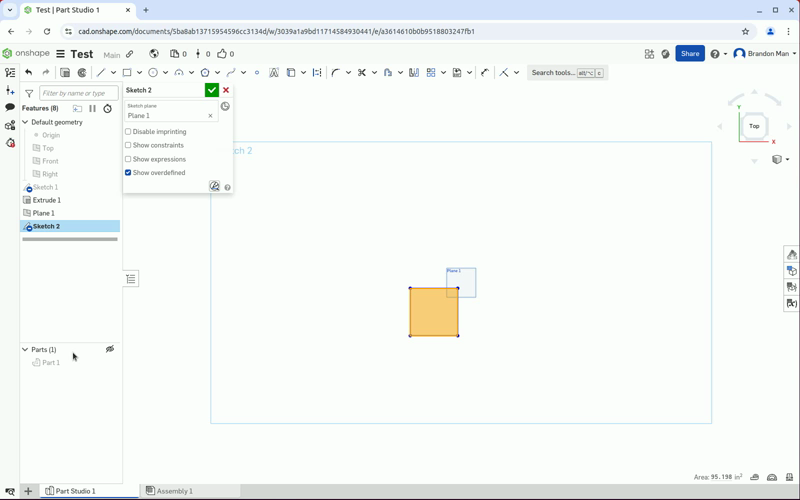
key(shift+e)
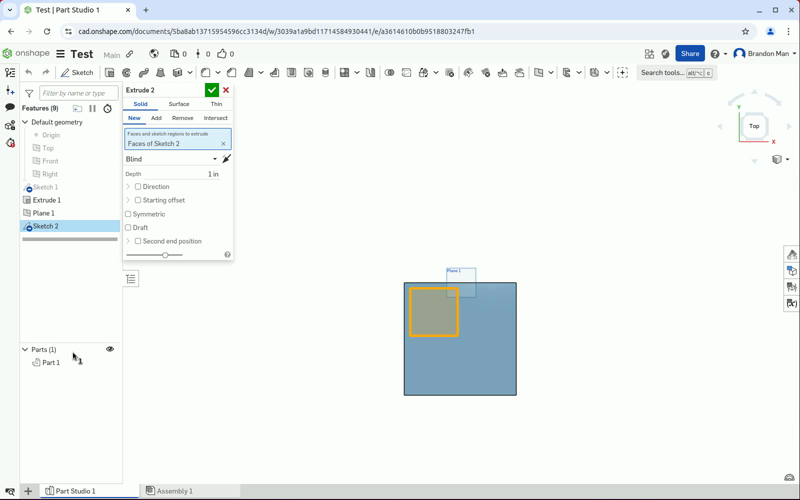
mouse_move(143, 106)
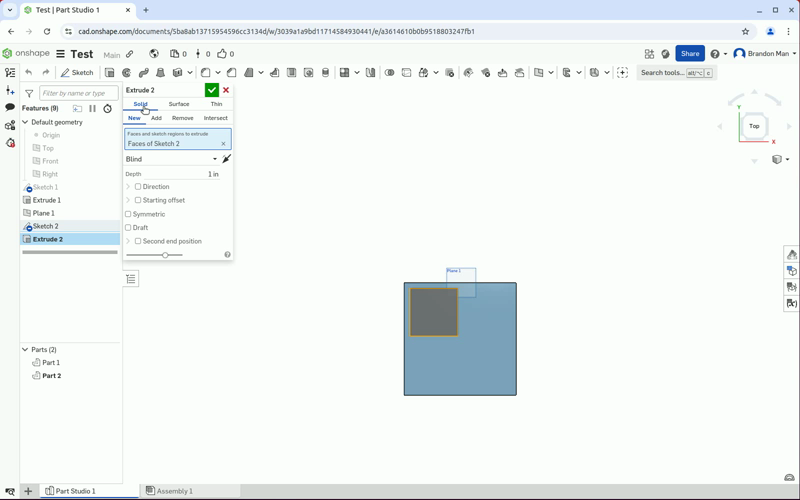
click(143, 106)
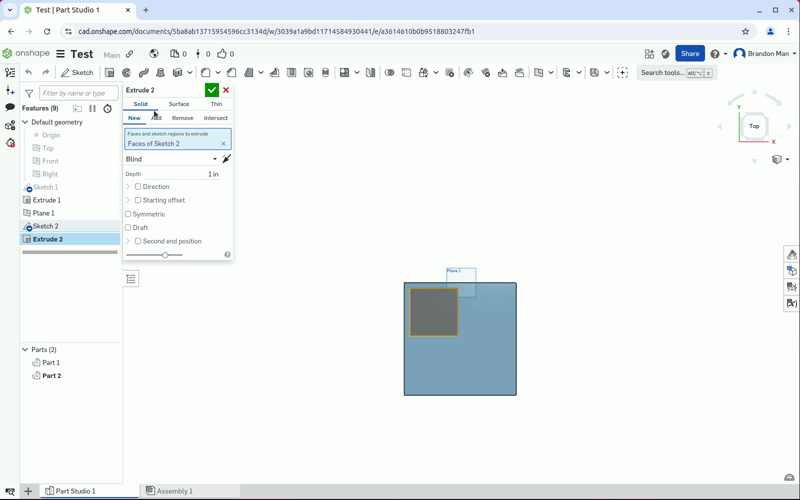
mouse_move(186, 120)
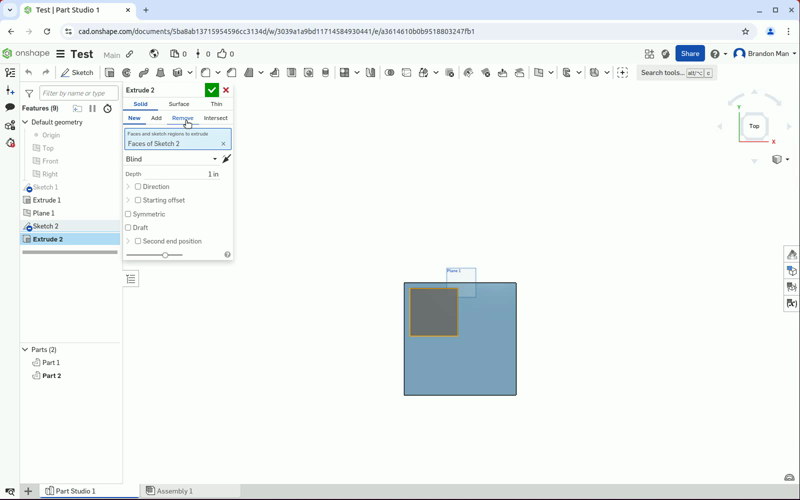
click(186, 120)
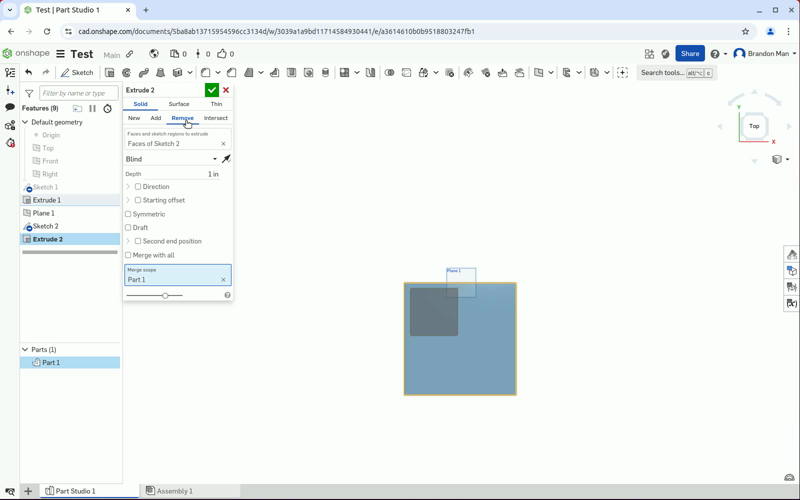
key(tab, 4)
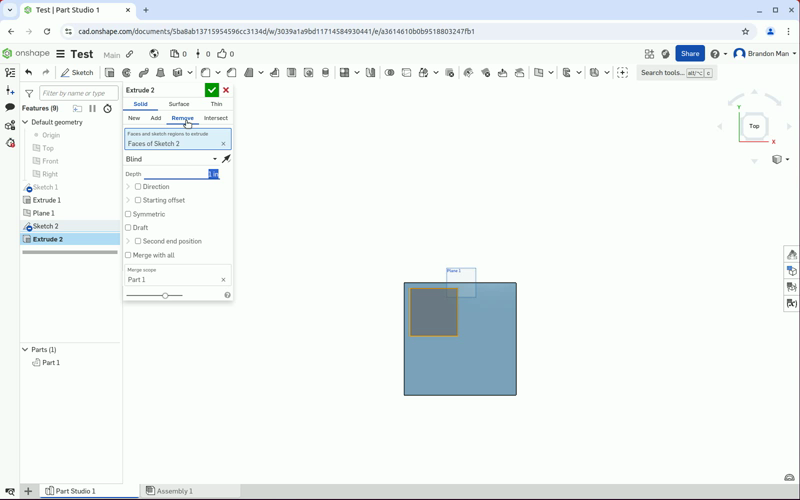
text(30.811)
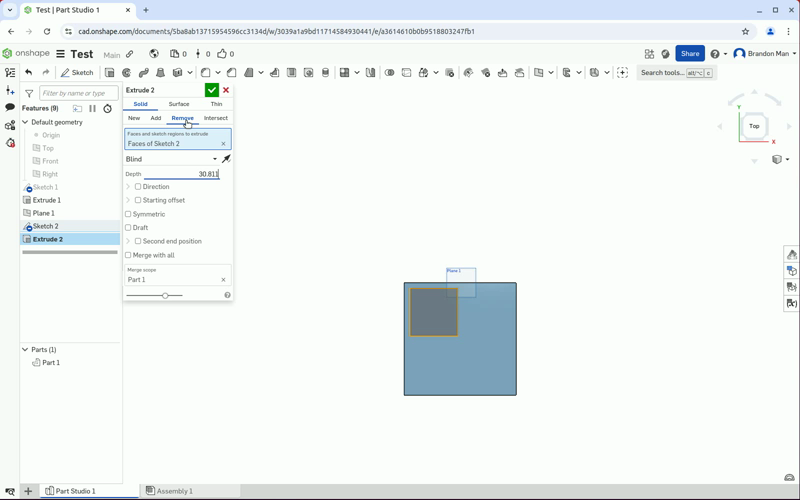
key(tab, 6)
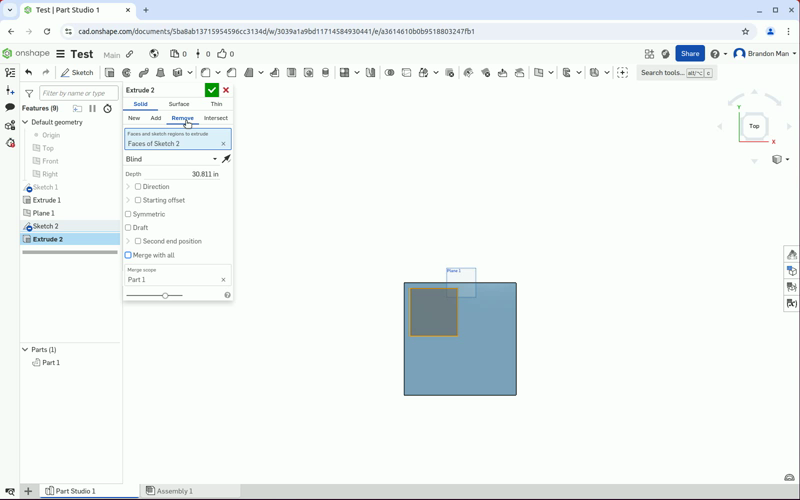
key(space)
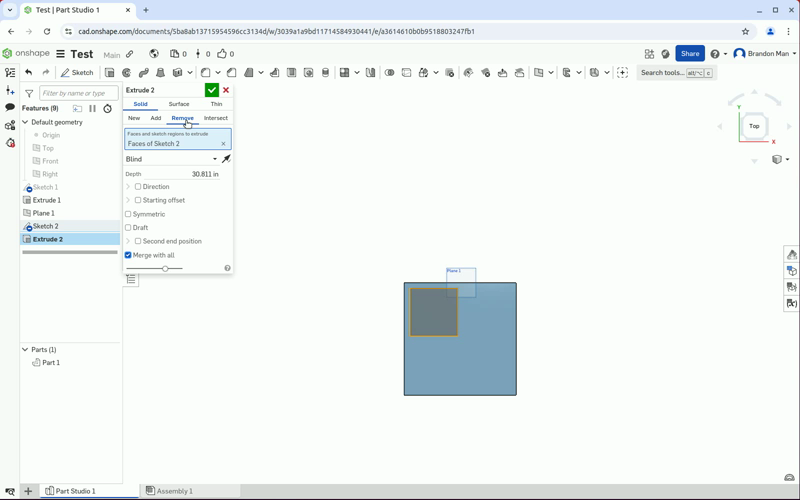
key(enter)
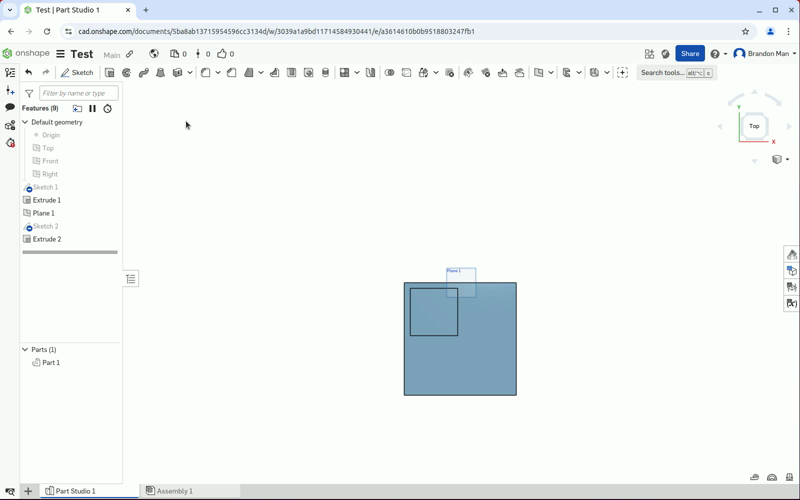
key(shift+h)
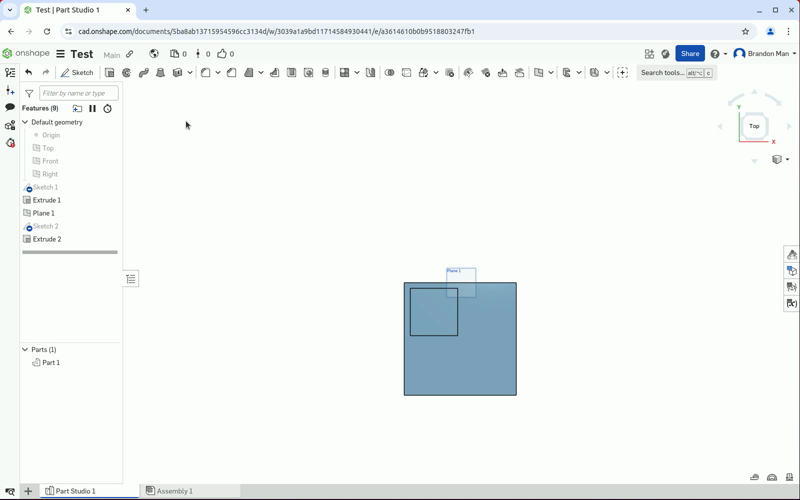
key(shift+h)
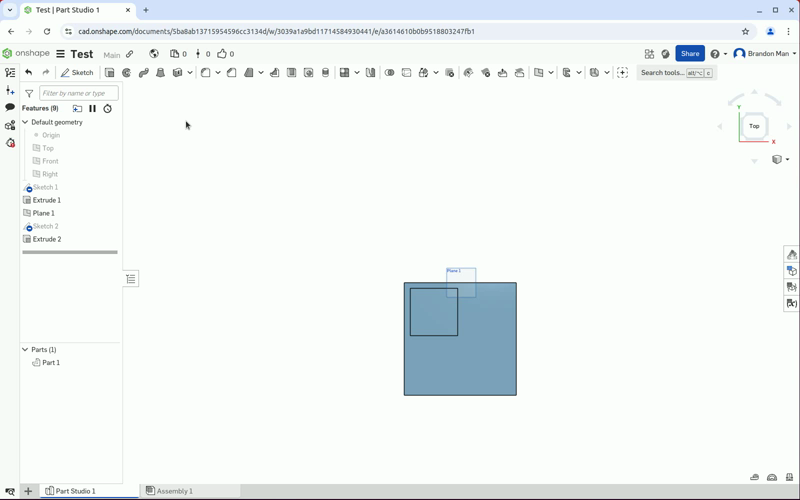
mouse_move(73, 189)
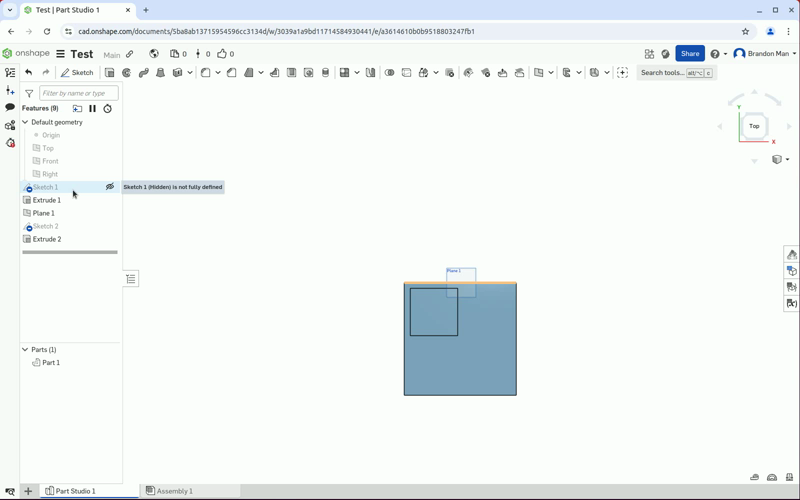
click(73, 189)
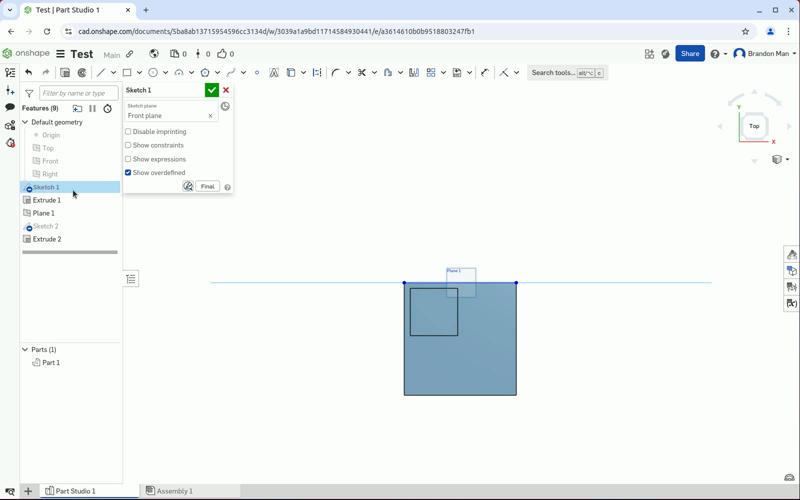
mouse_move(229, 92)
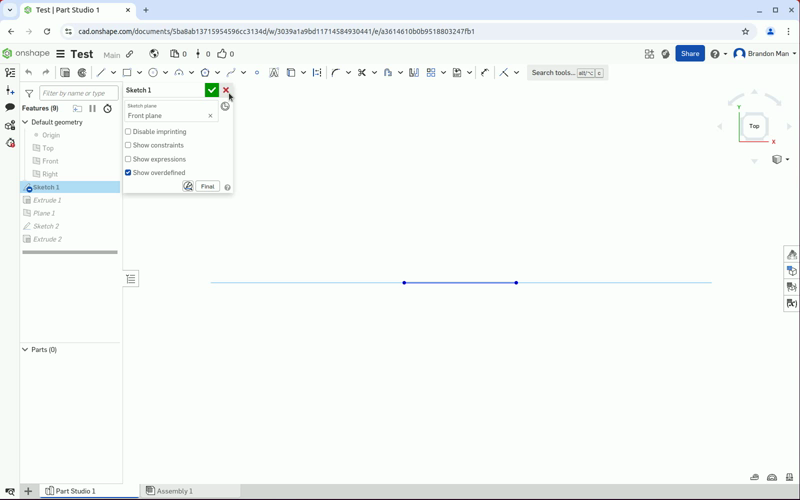
click(229, 92)
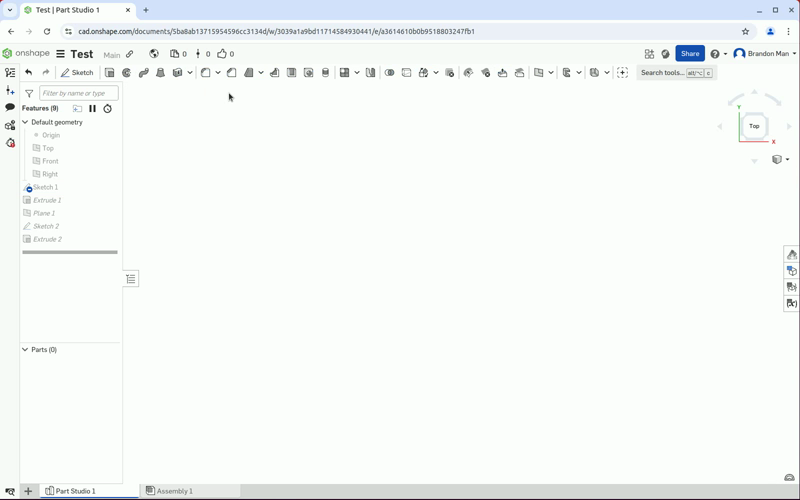
key(shift+s)
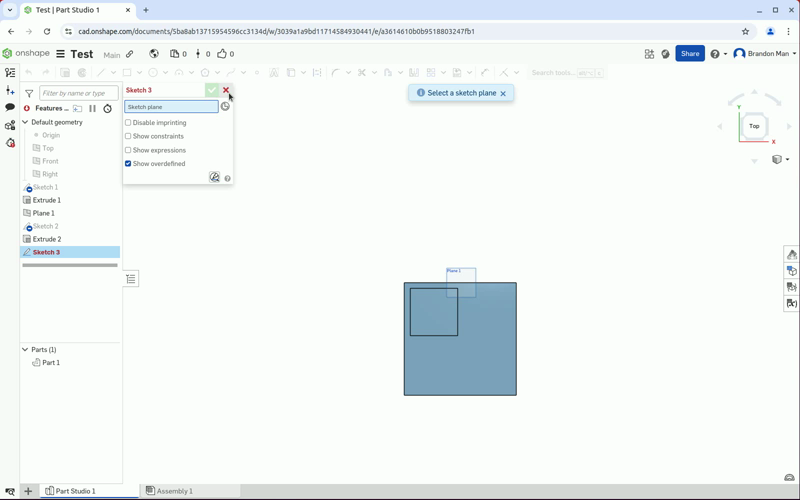
mouse_move(73, 215)
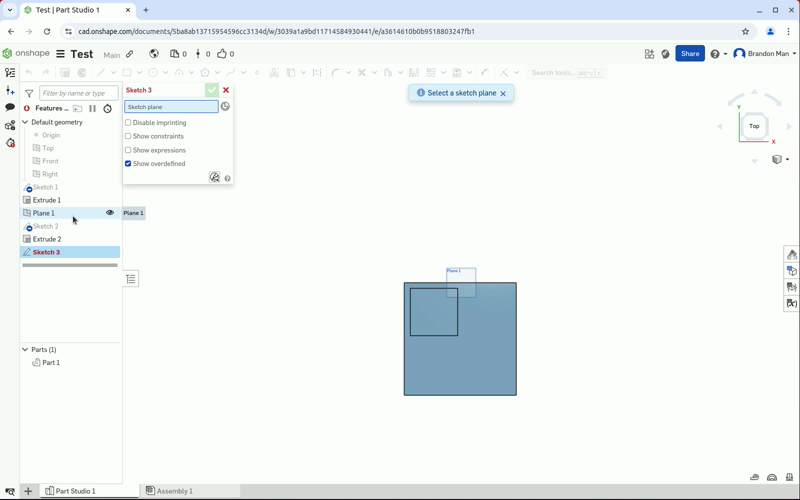
click(73, 215)
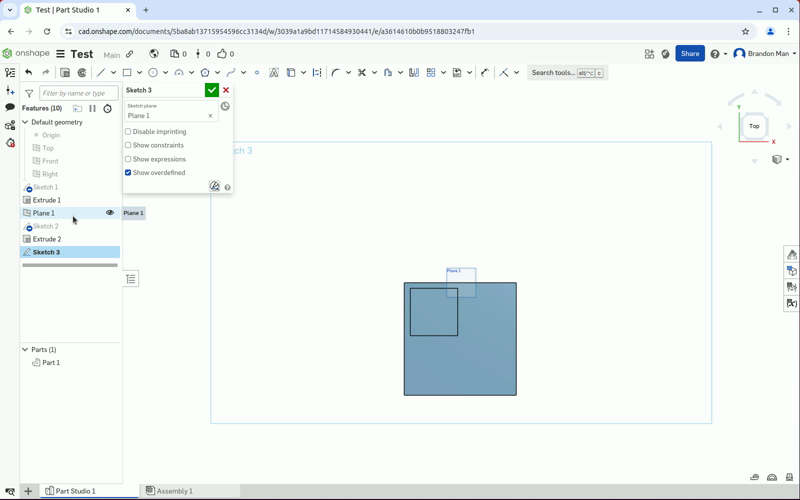
mouse_move(73, 352)
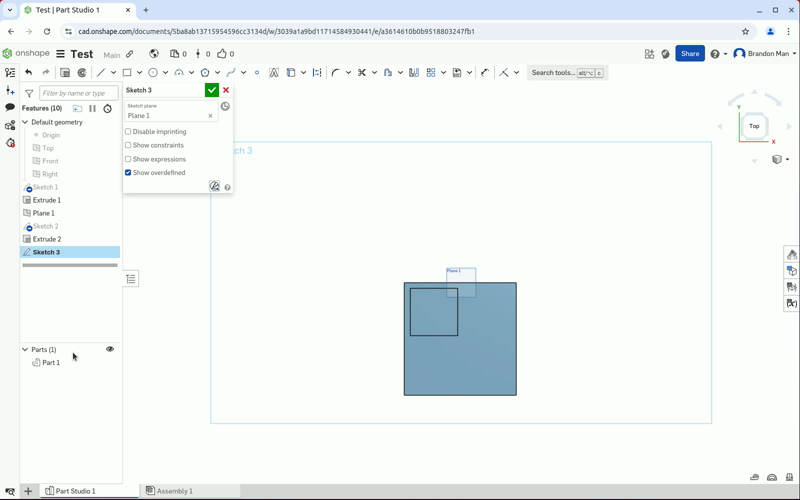
key(y)
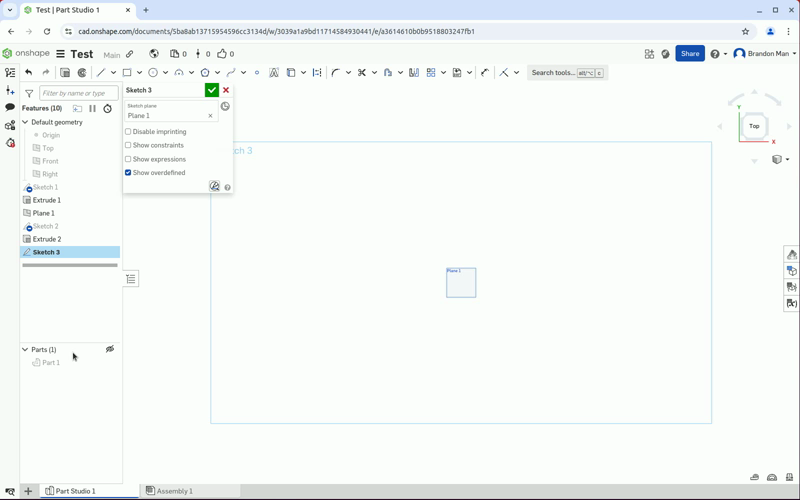
key(l)
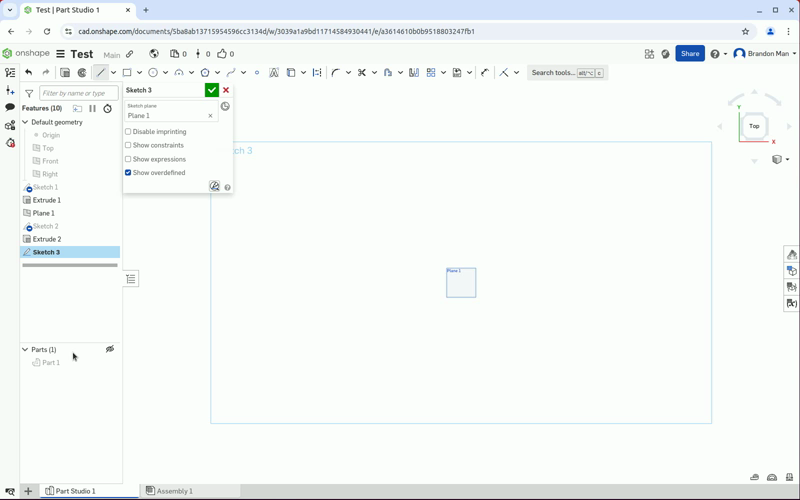
key_down(shift)
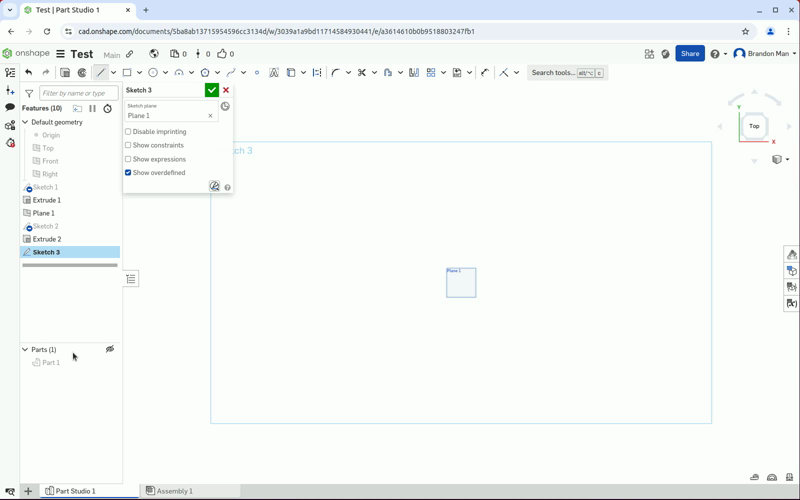
mouse_move(464, 335)
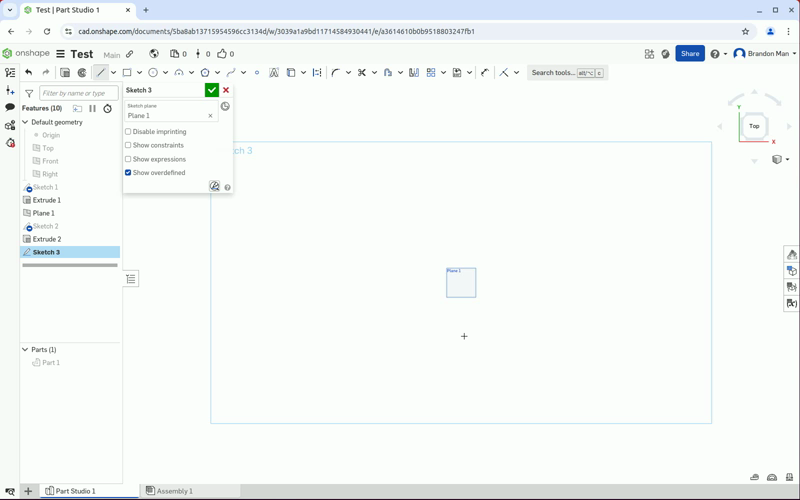
click(464, 335)
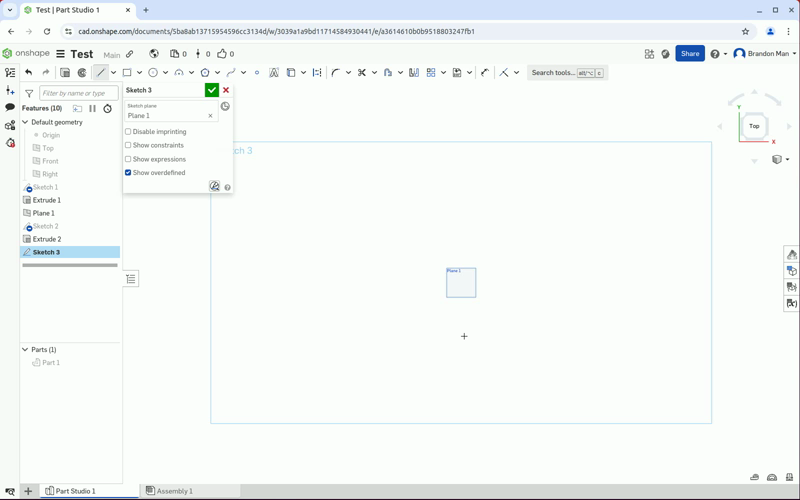
key_up(shift)
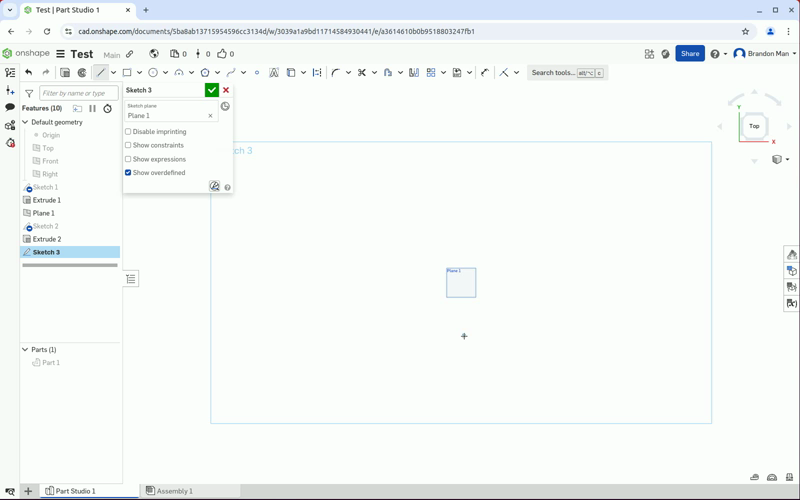
key_down(shift)
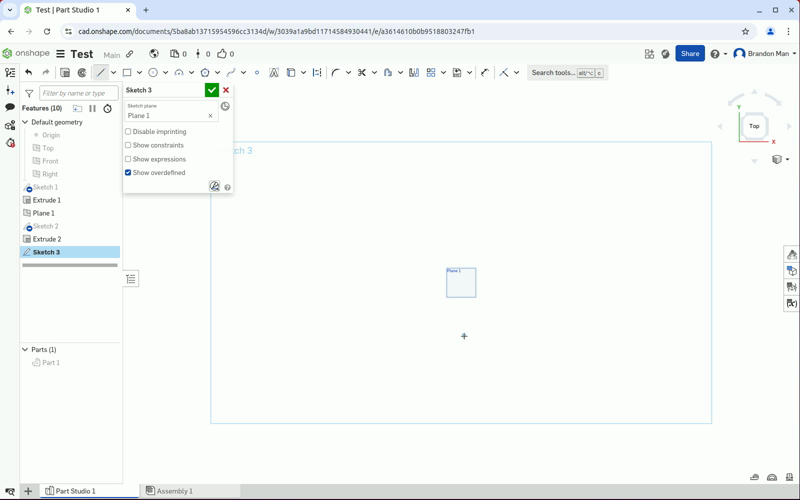
mouse_move(494, 335)
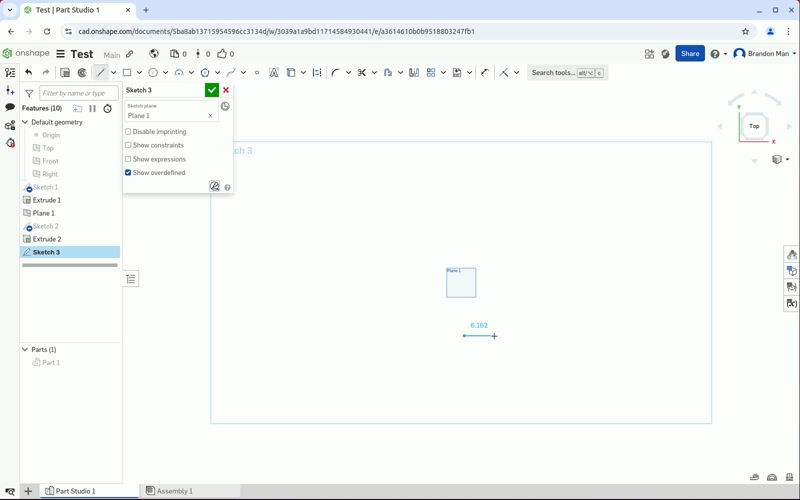
mouse_move(511, 335)
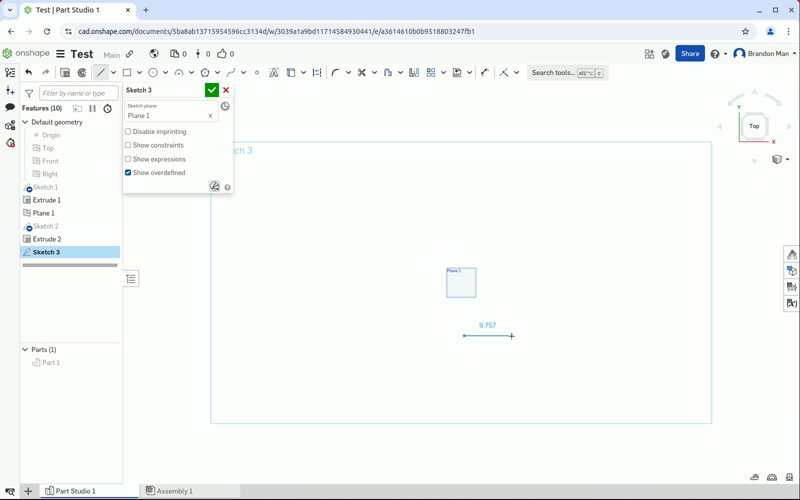
click(511, 335)
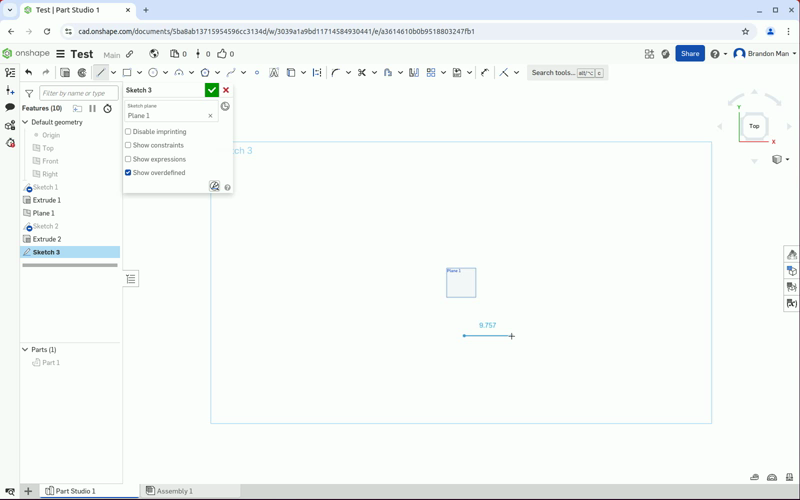
key_up(shift)
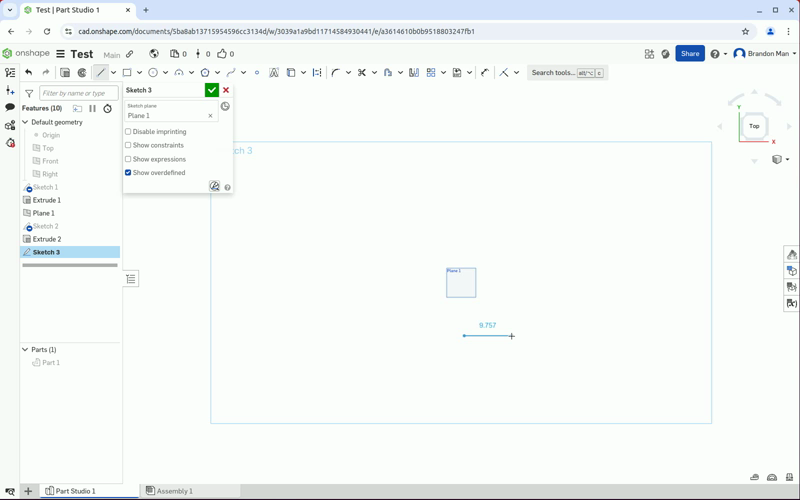
key_down(shift)
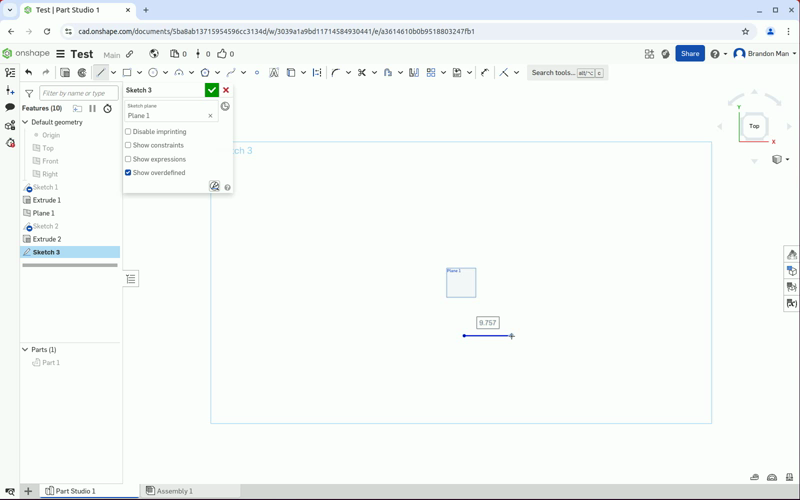
mouse_move(541, 335)
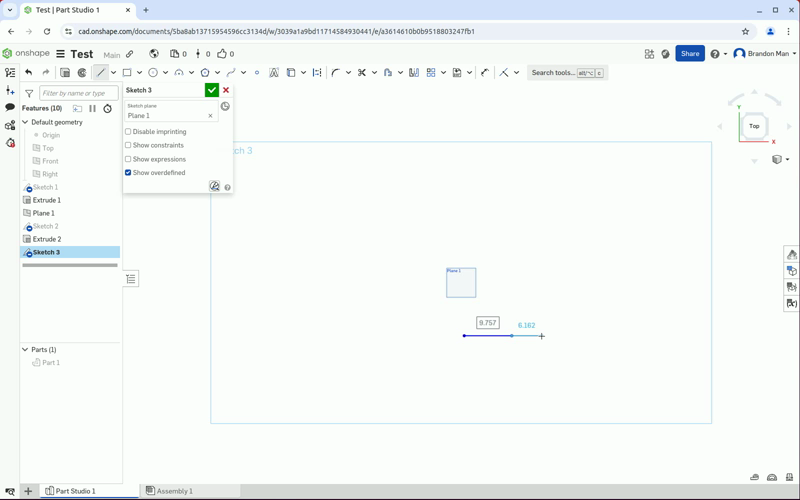
mouse_move(511, 288)
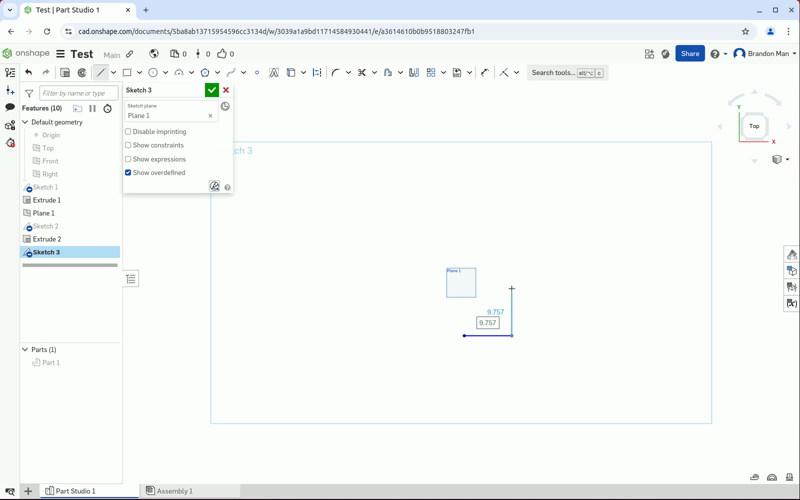
click(511, 288)
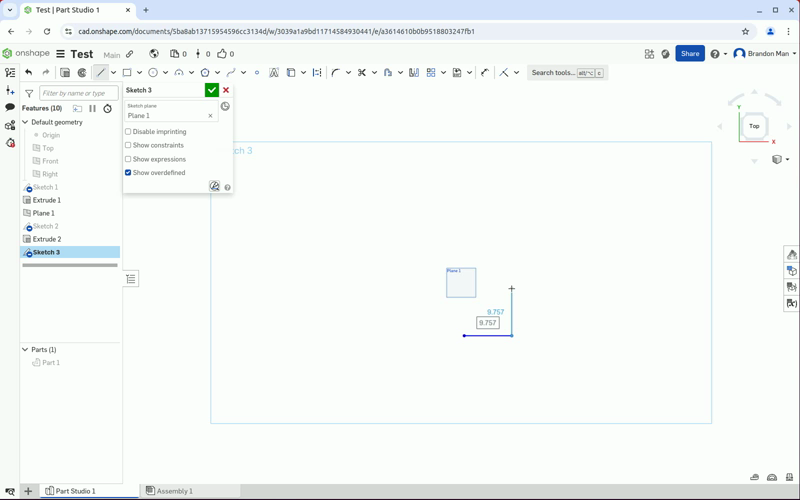
key_up(shift)
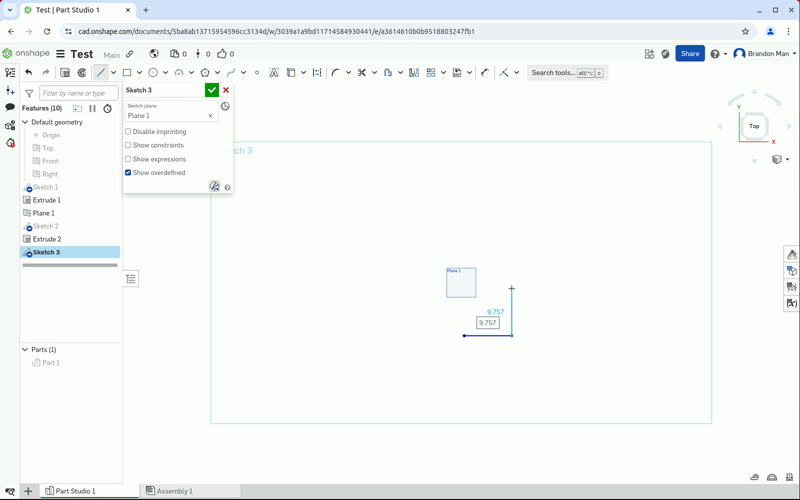
key_down(shift)
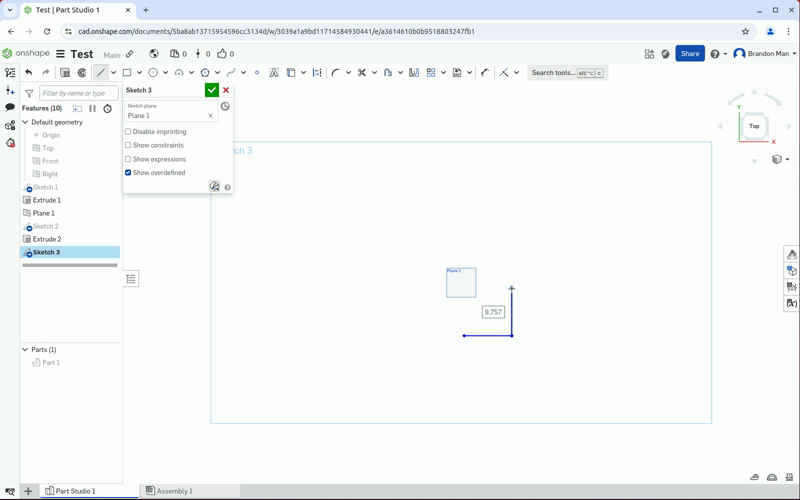
mouse_move(541, 288)
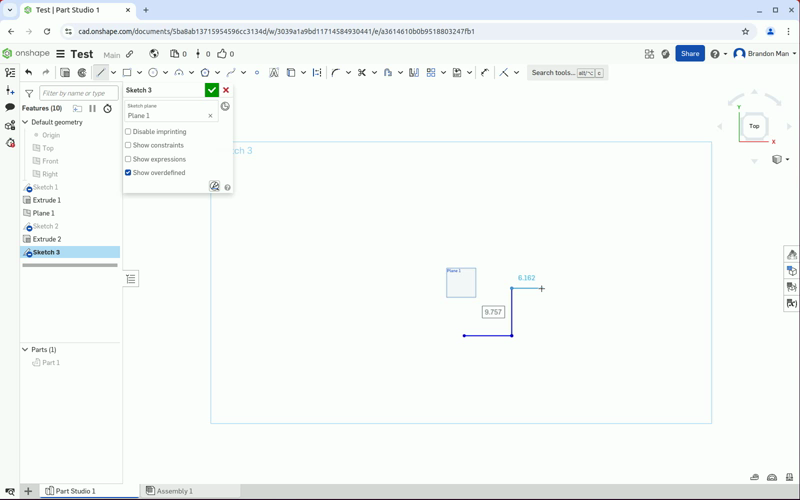
mouse_move(464, 288)
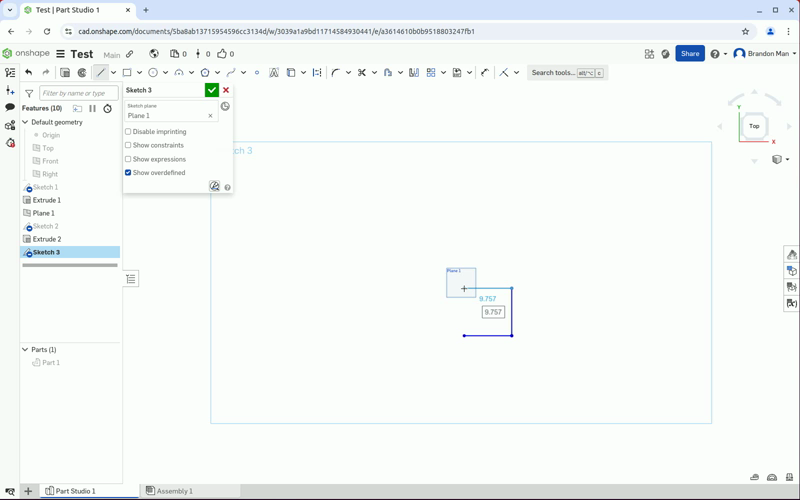
click(464, 288)
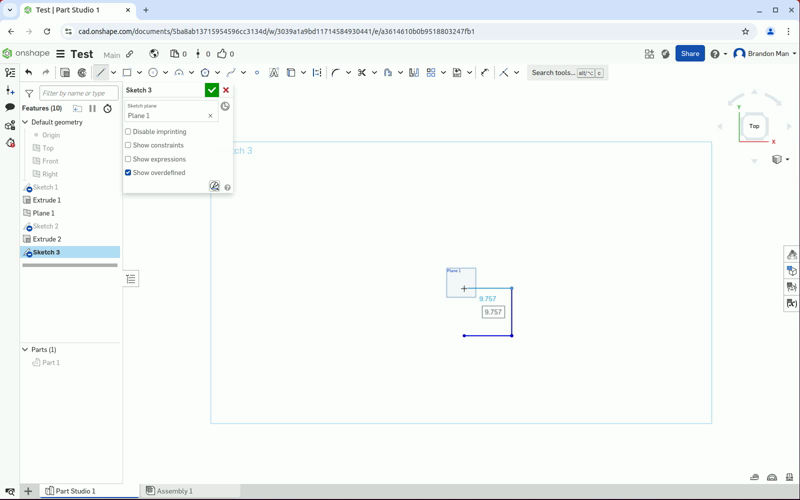
key_up(shift)
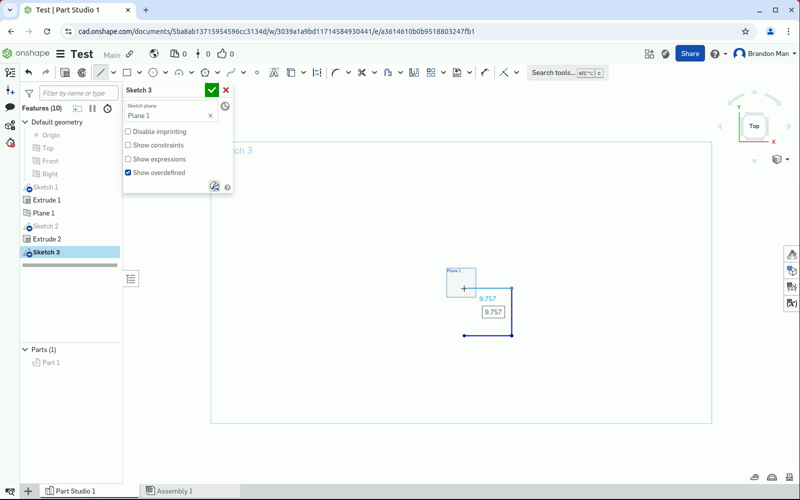
mouse_move(494, 288)
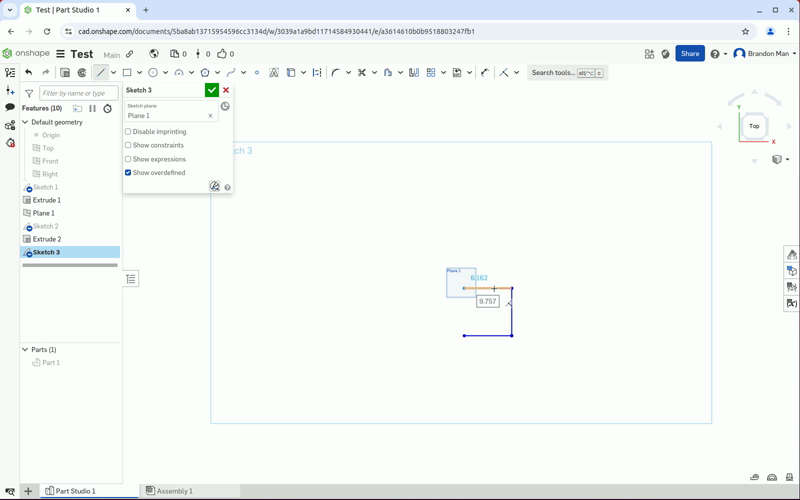
key_down(shift)
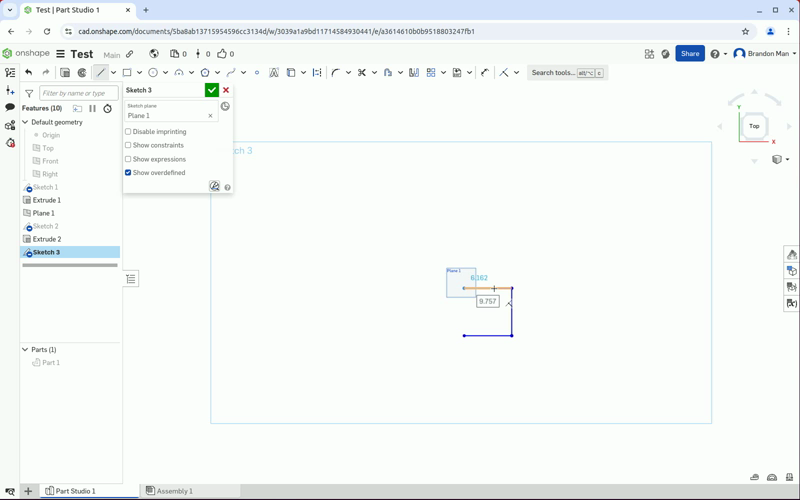
mouse_move(464, 335)
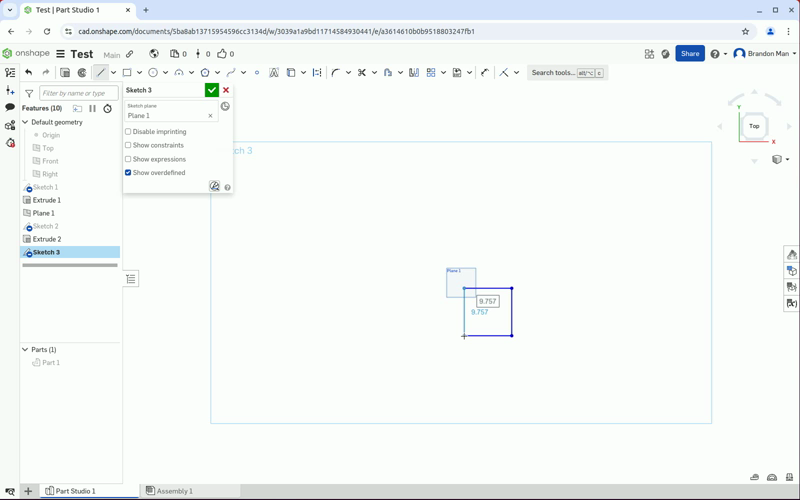
key_up(shift)
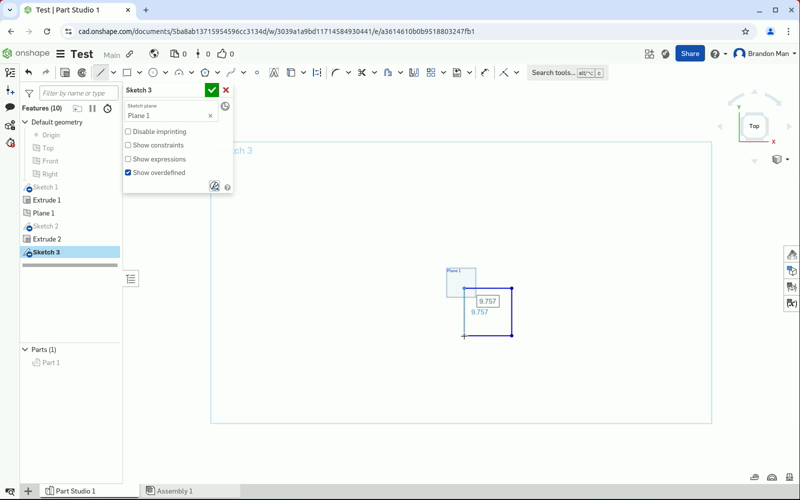
click(464, 335)
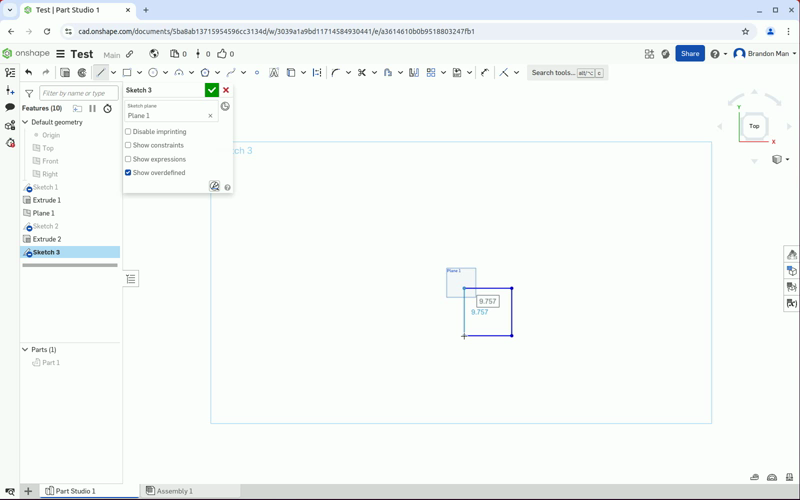
key(esc)
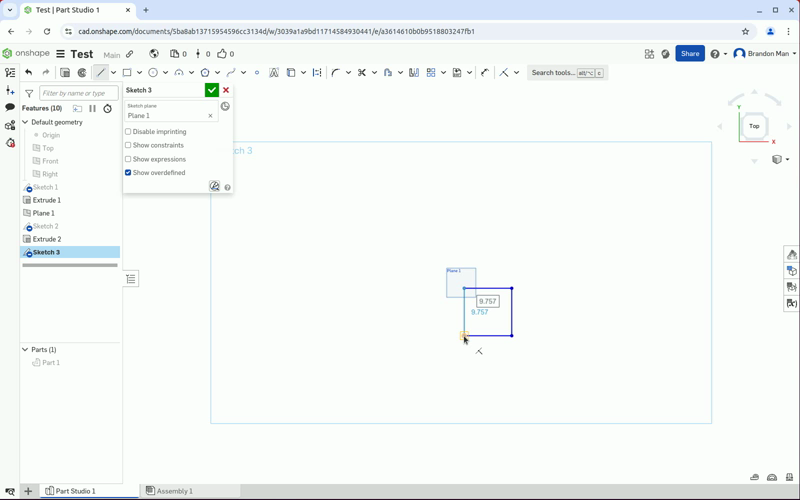
mouse_move(484, 316)
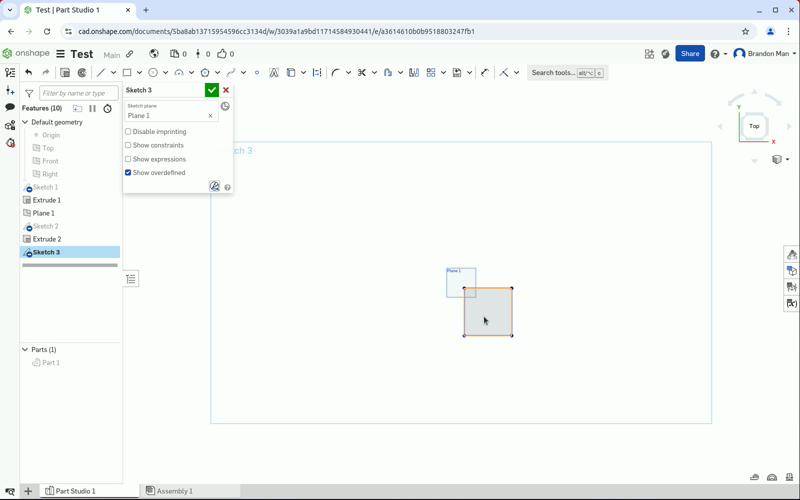
click(484, 316)
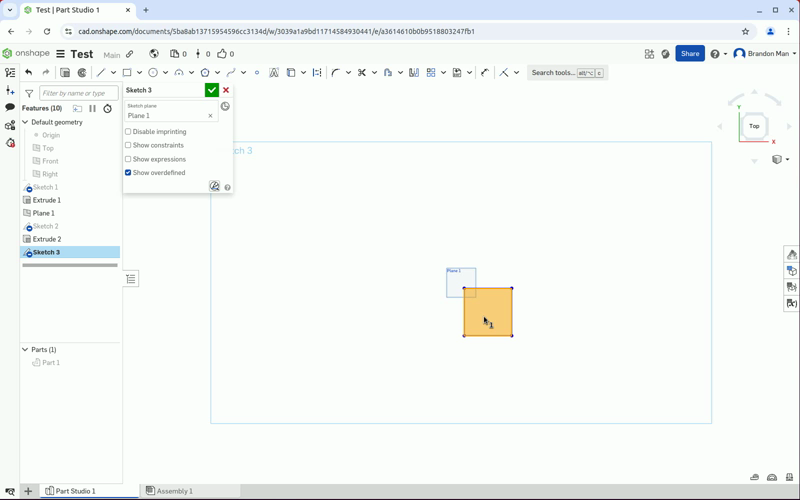
mouse_move(73, 352)
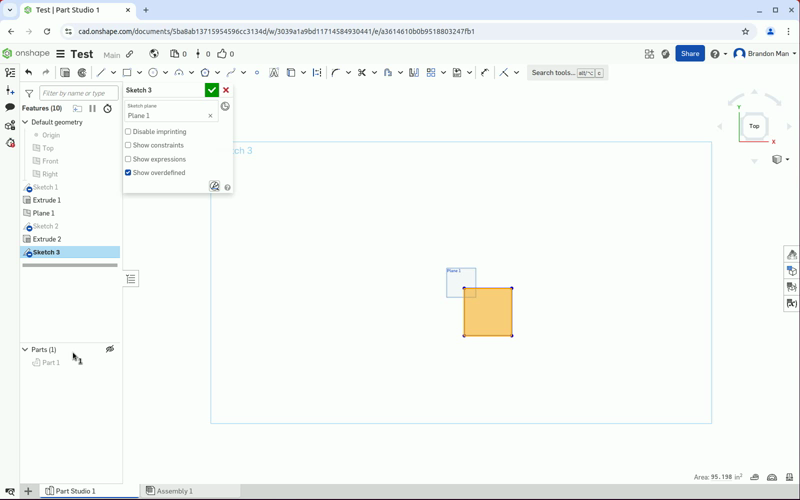
key(shift+y)
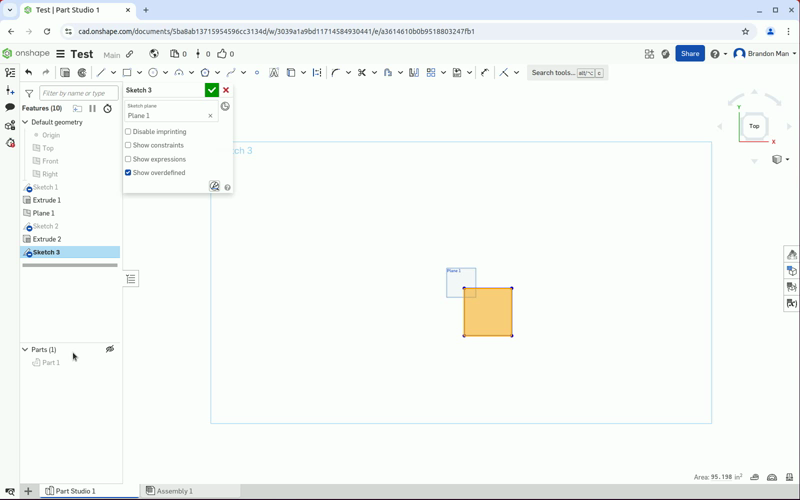
key(shift+e)
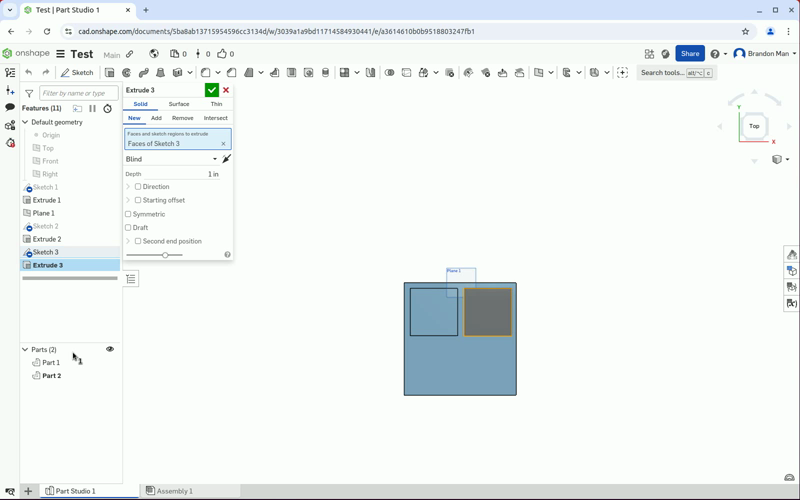
mouse_move(143, 106)
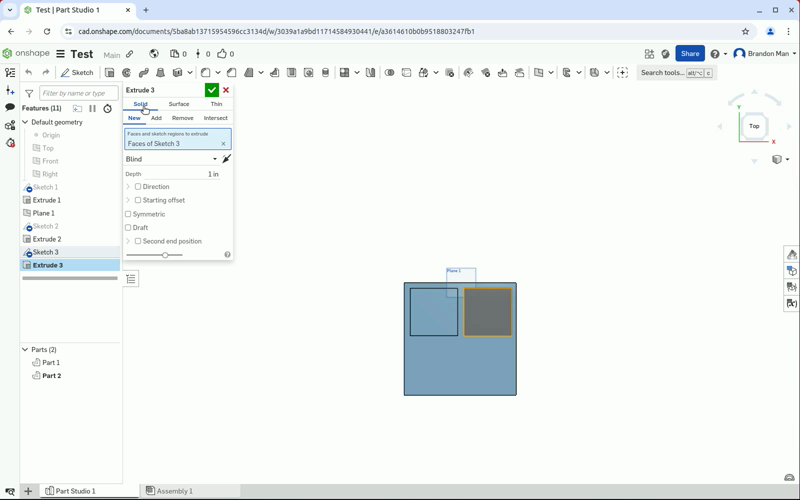
click(143, 106)
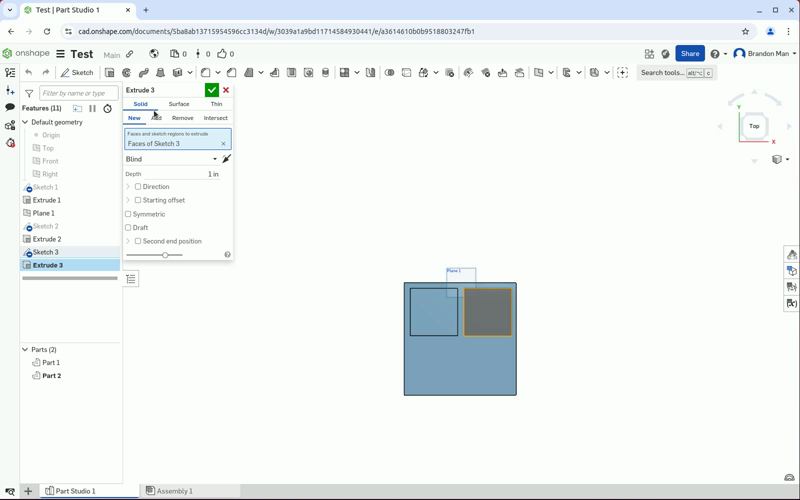
mouse_move(186, 120)
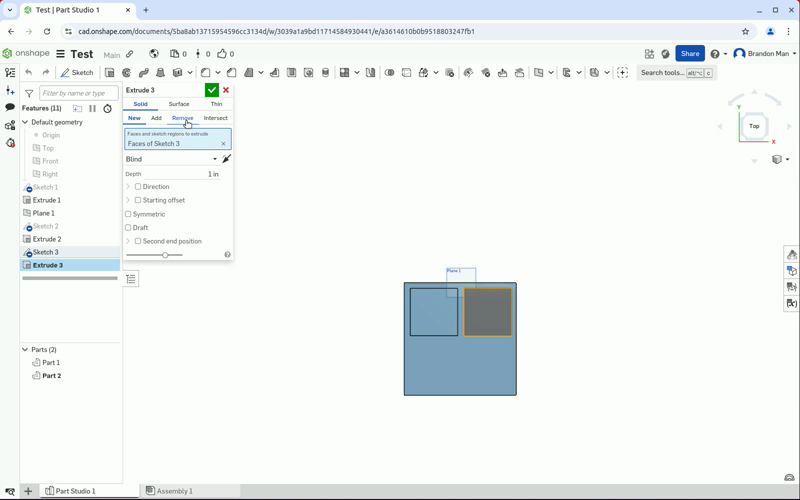
click(186, 120)
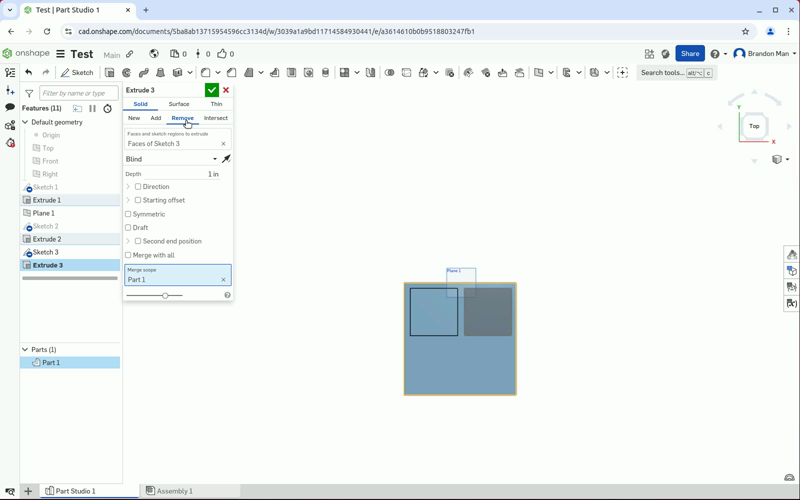
key(tab, 4)
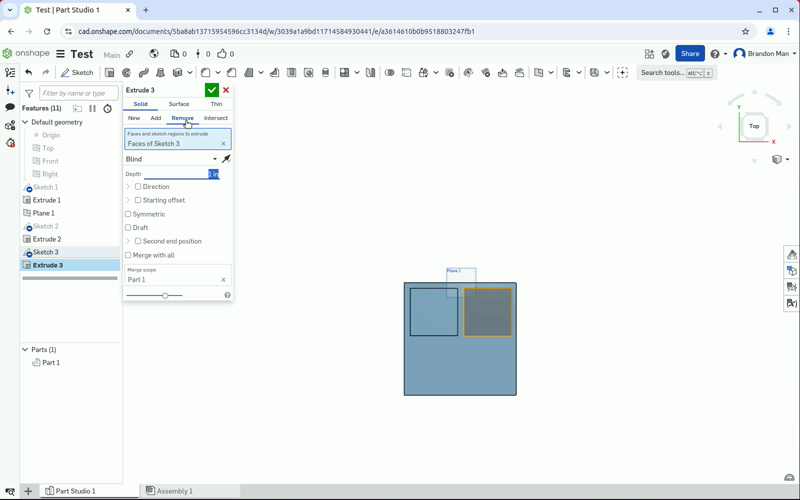
text(30.811)
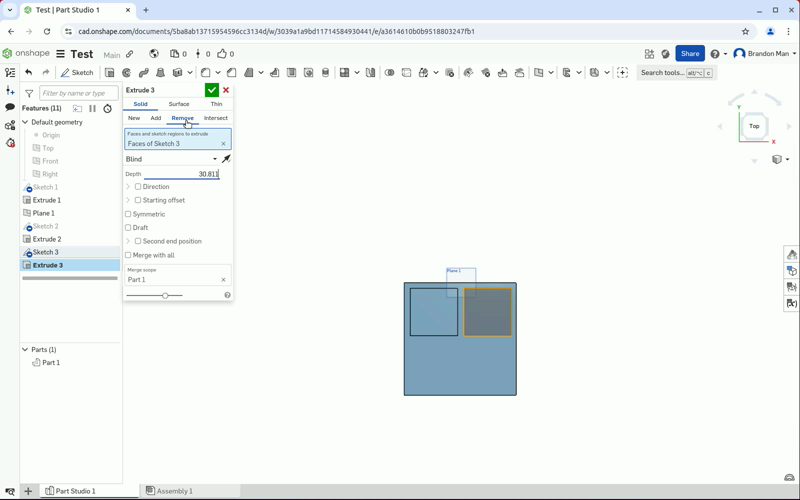
key(tab, 6)
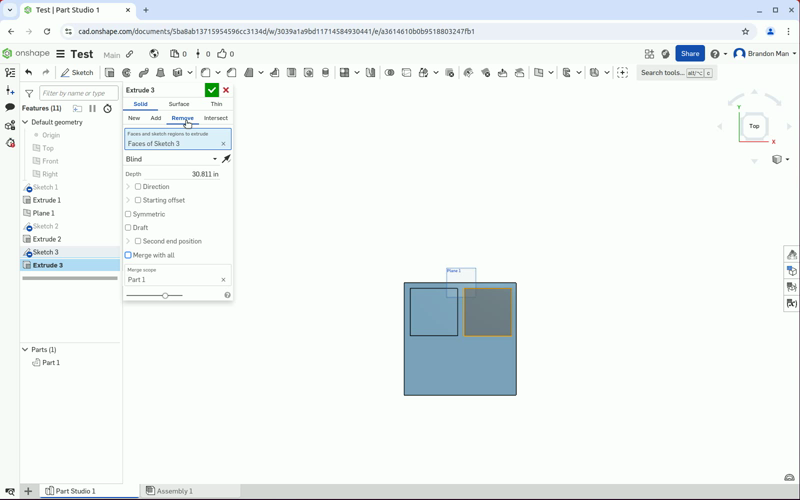
key(space)
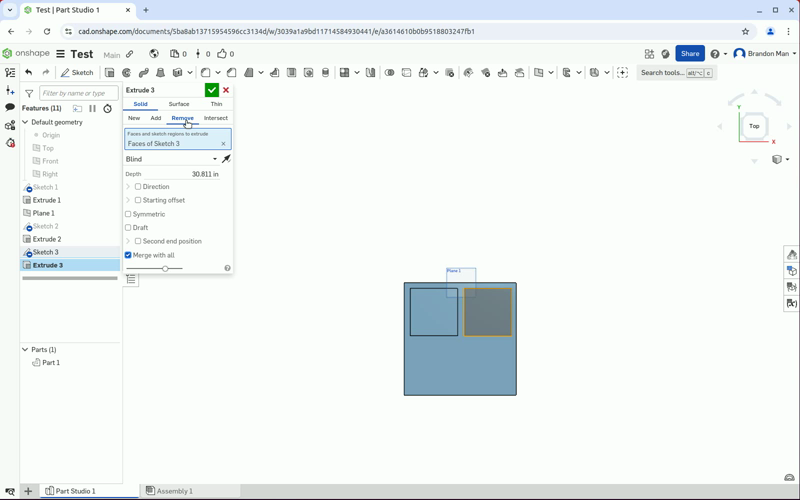
key(enter)
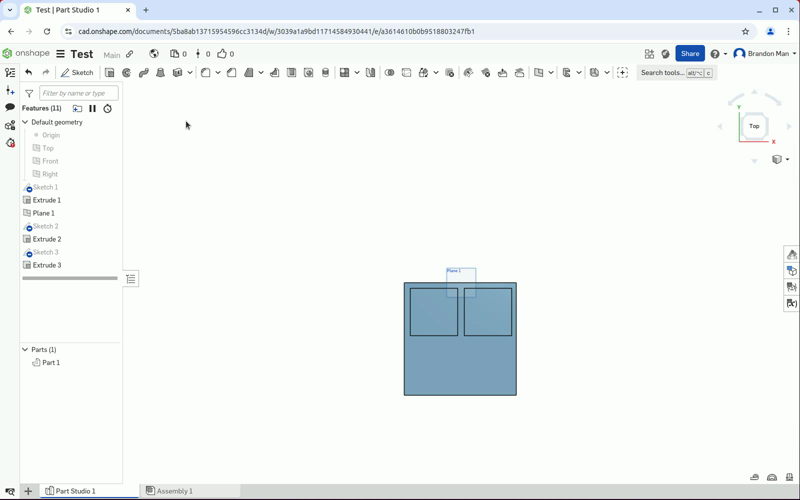
key(shift+h)
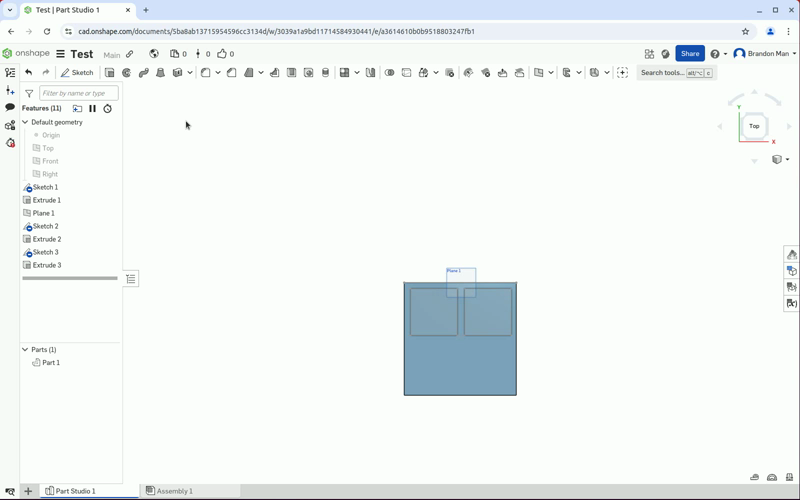
key(shift+h)
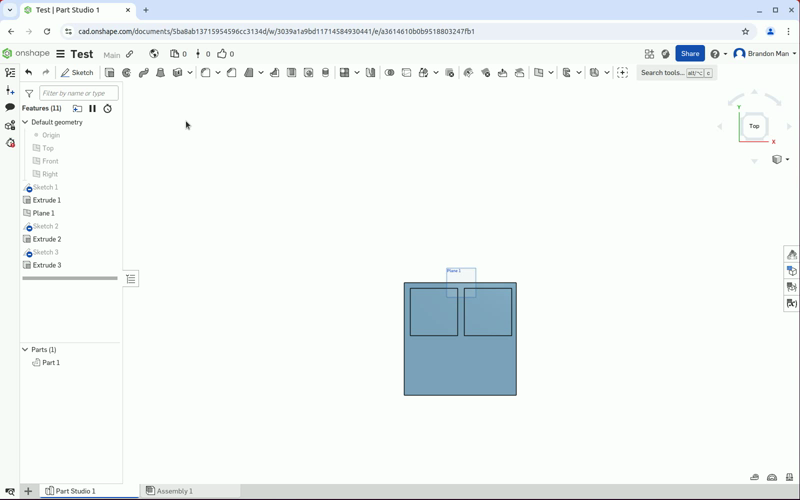
mouse_move(73, 189)
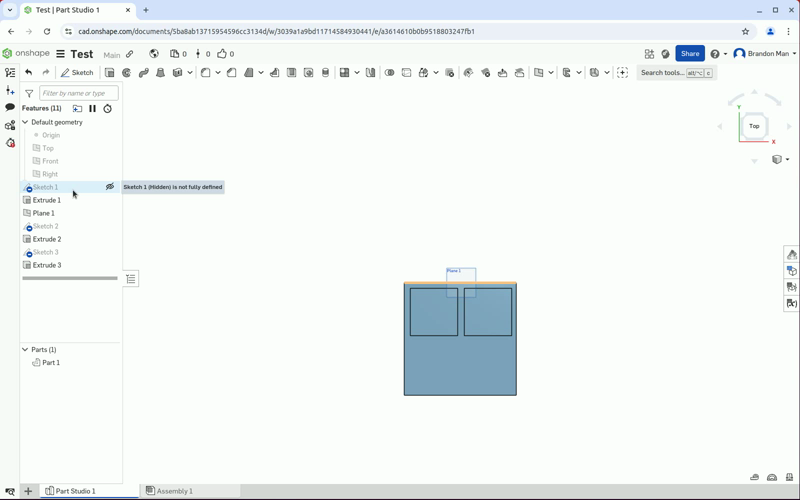
click(73, 189)
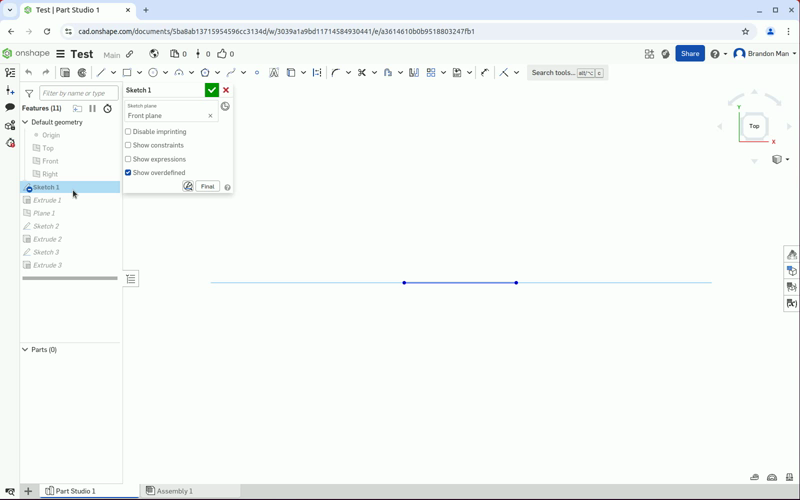
mouse_move(229, 92)
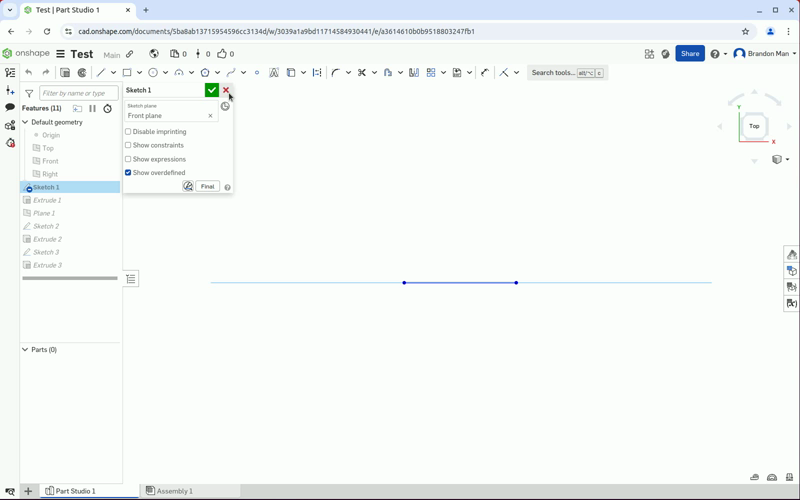
click(229, 92)
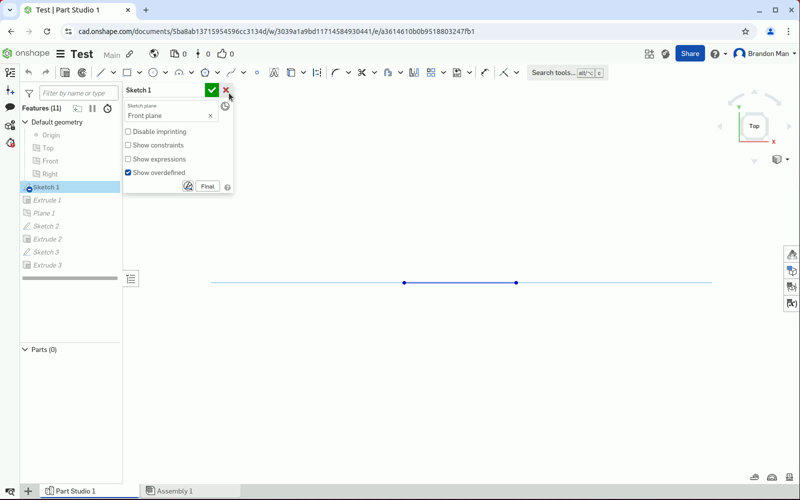
key(shift+s)
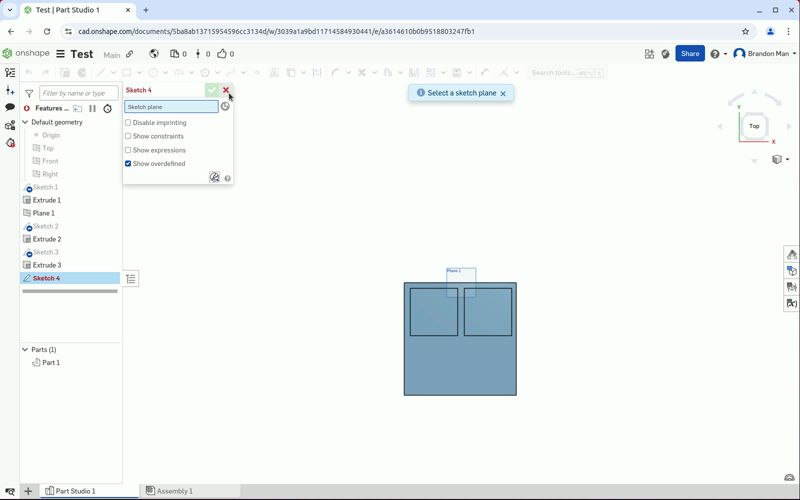
mouse_move(73, 215)
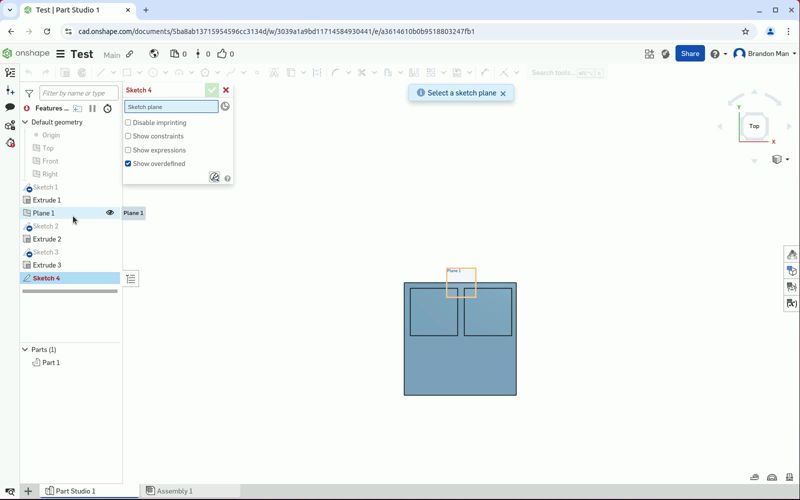
click(73, 215)
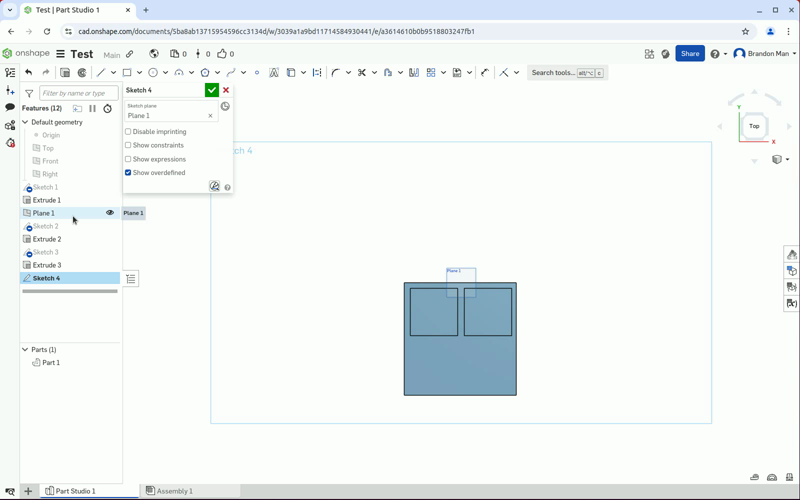
mouse_move(73, 352)
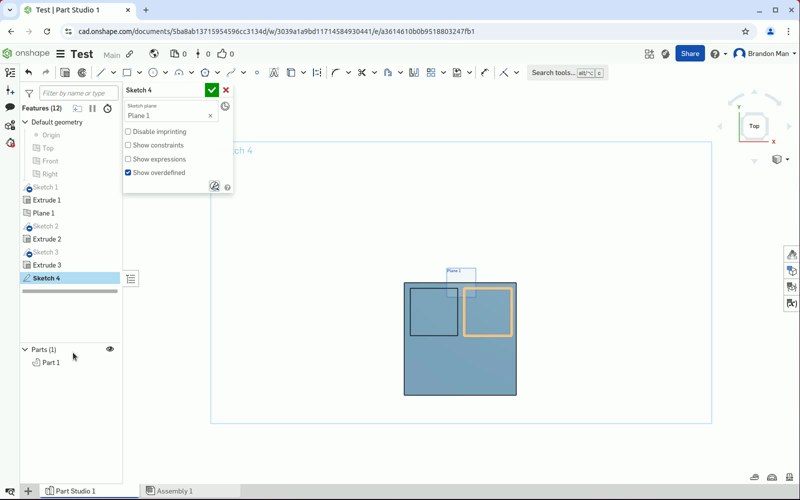
key(y)
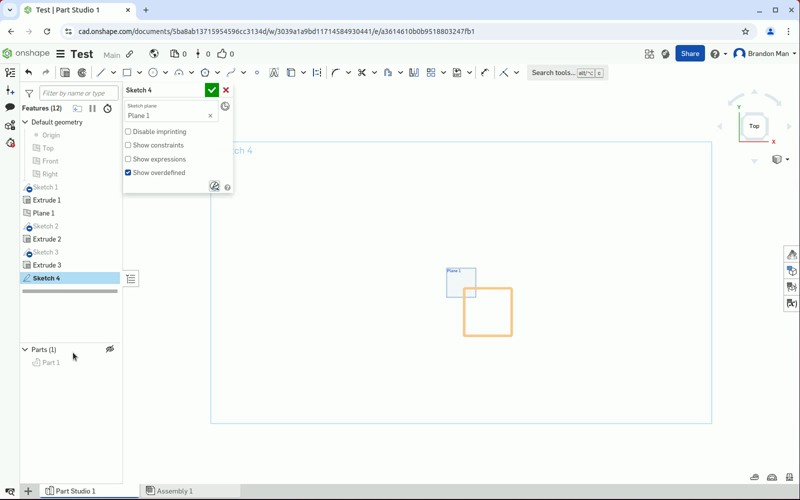
key(l)
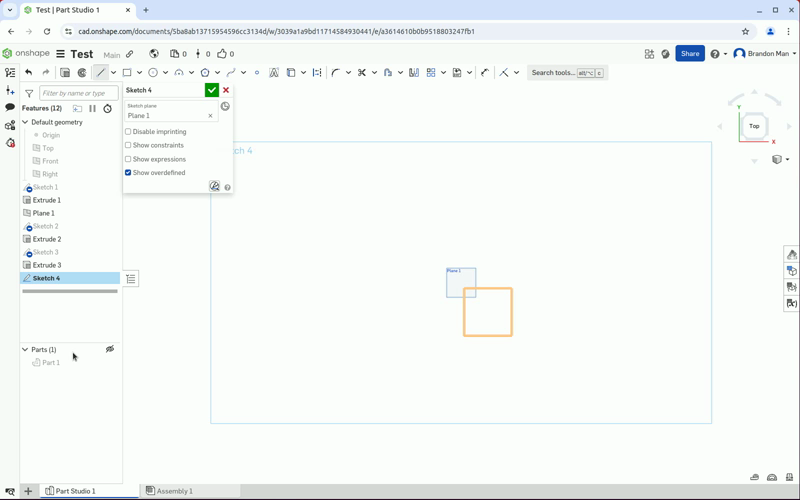
key_down(shift)
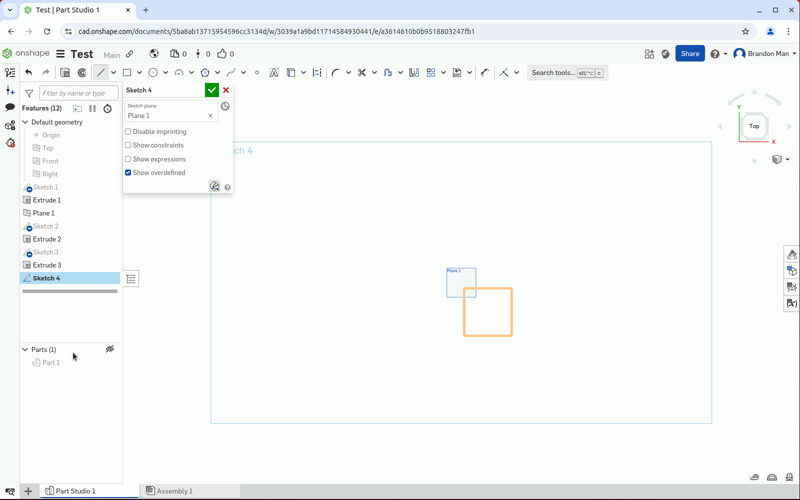
mouse_move(410, 389)
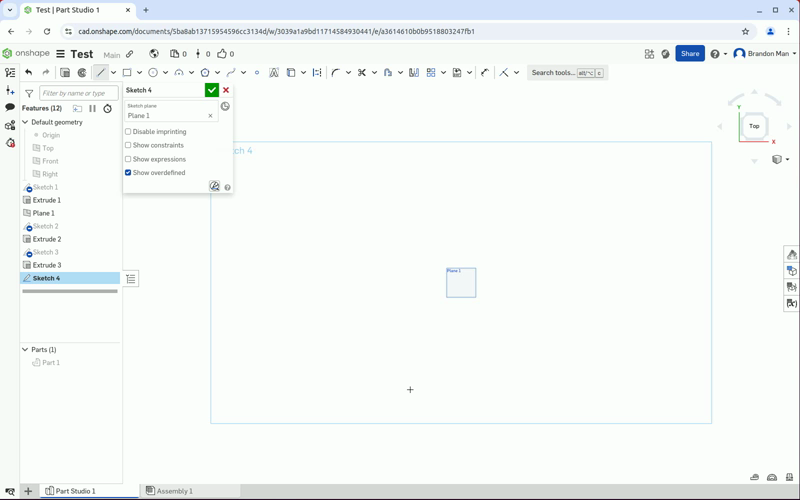
click(410, 389)
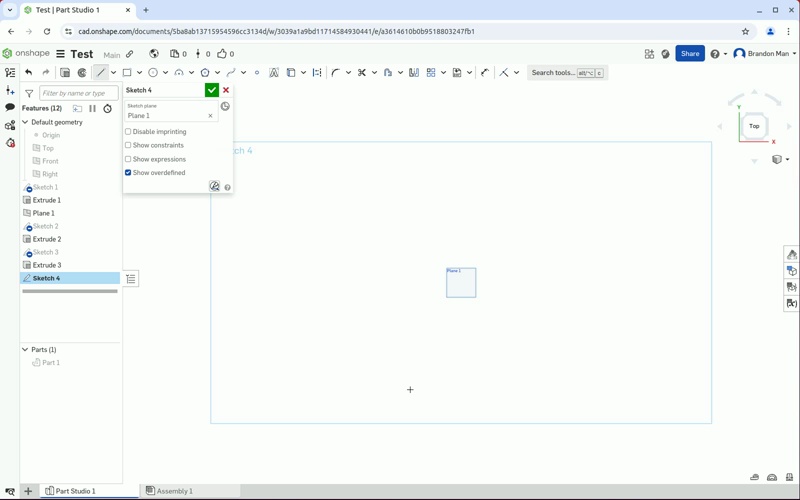
key_up(shift)
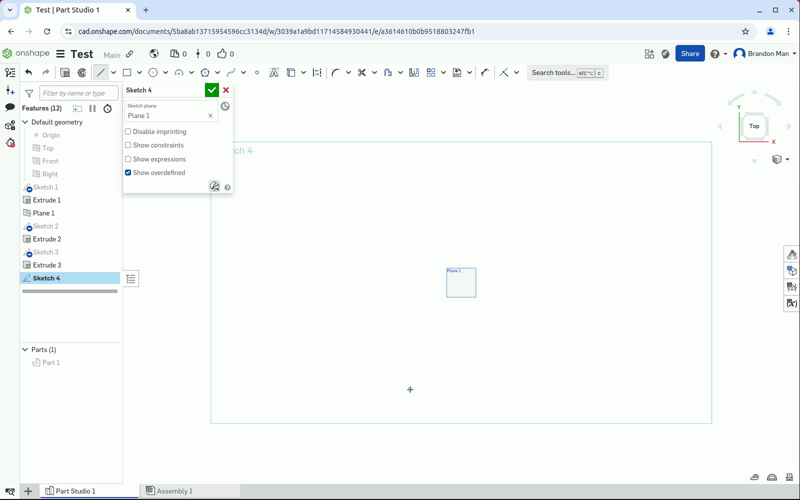
key_down(shift)
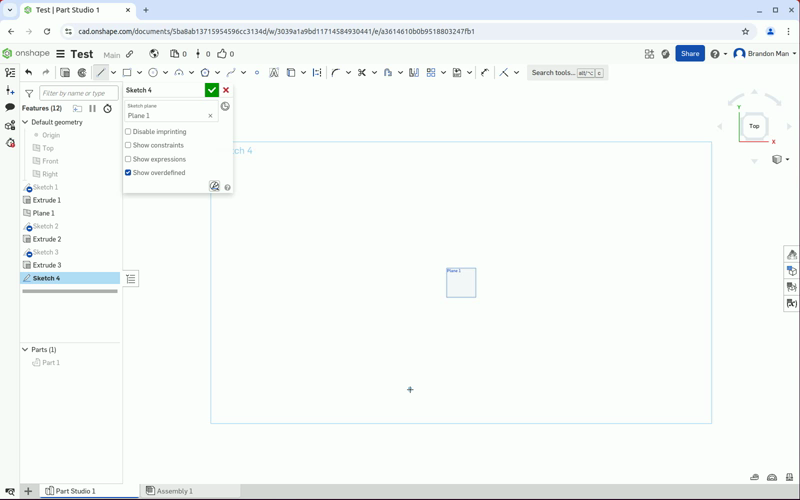
mouse_move(440, 389)
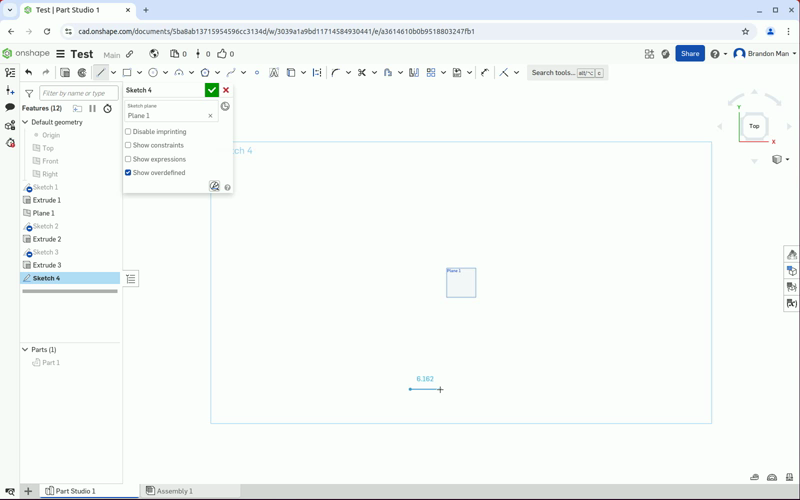
mouse_move(457, 389)
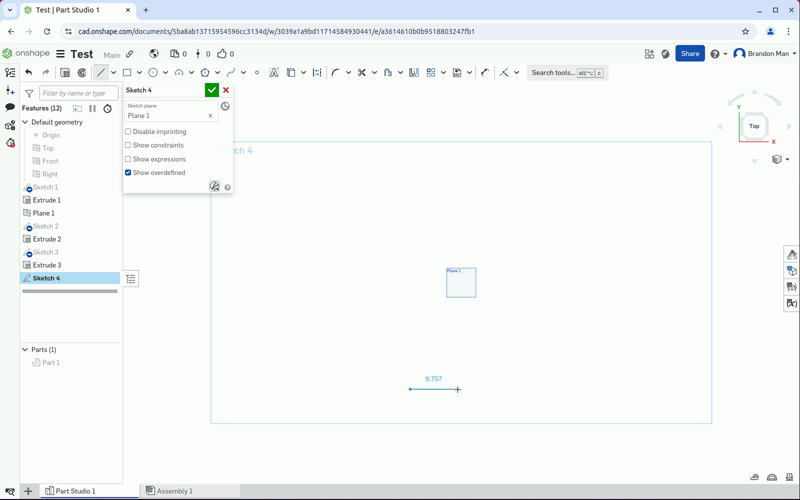
click(457, 389)
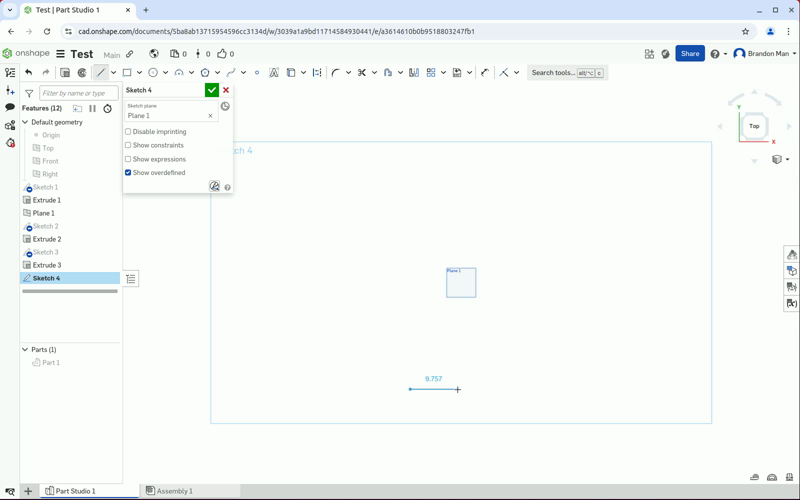
key_up(shift)
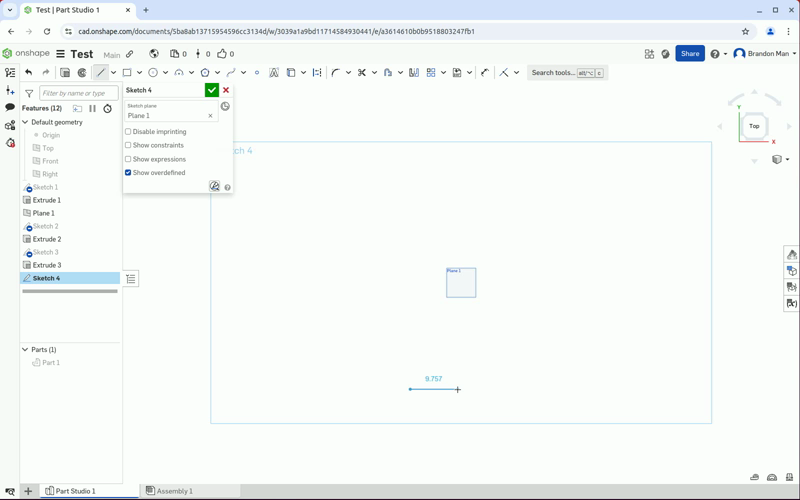
key_down(shift)
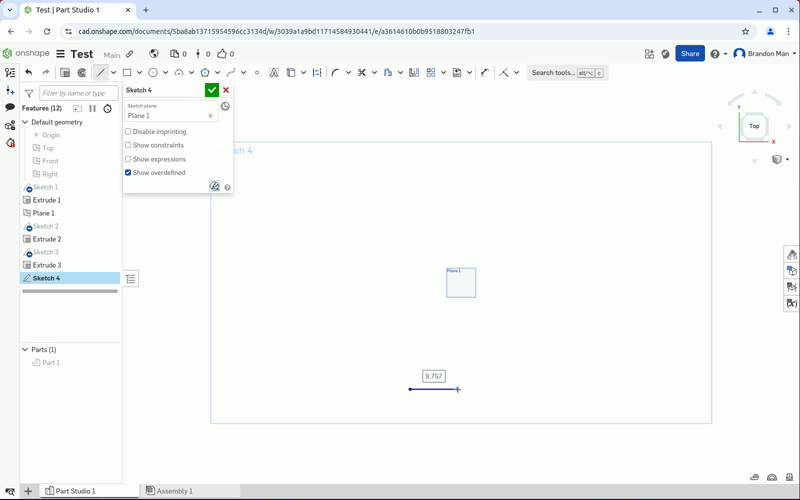
mouse_move(487, 389)
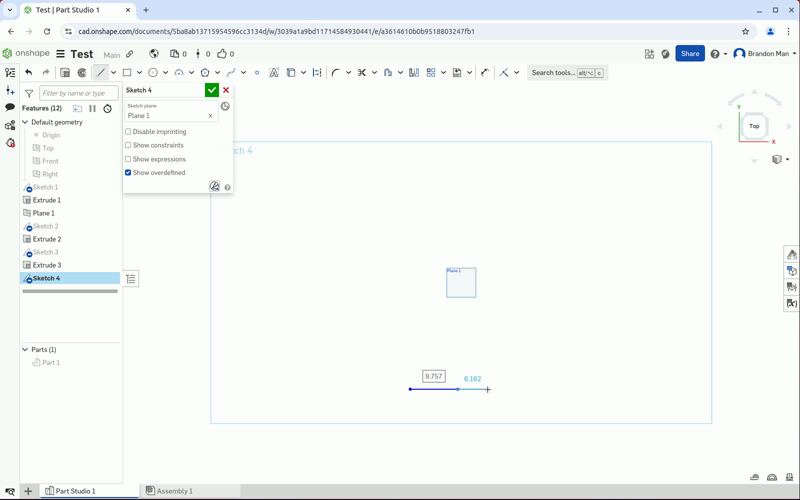
mouse_move(457, 342)
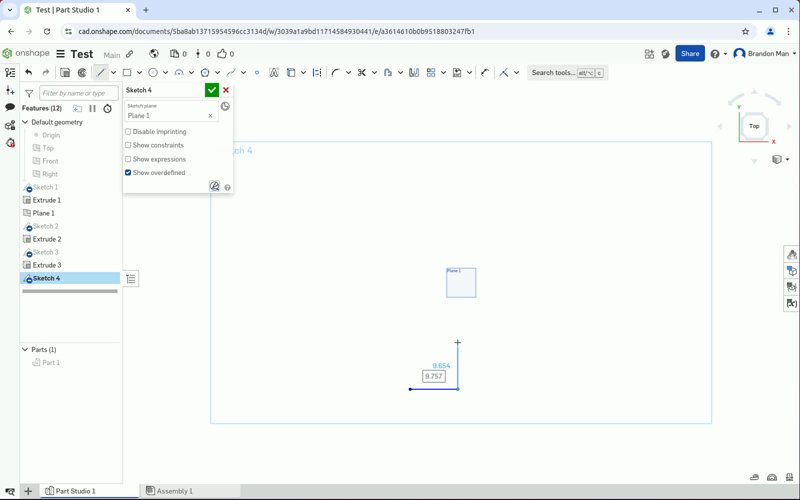
click(457, 342)
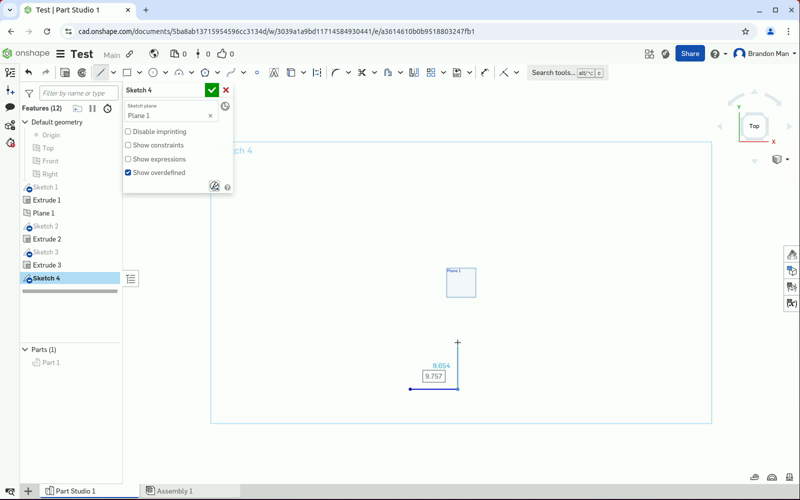
key_up(shift)
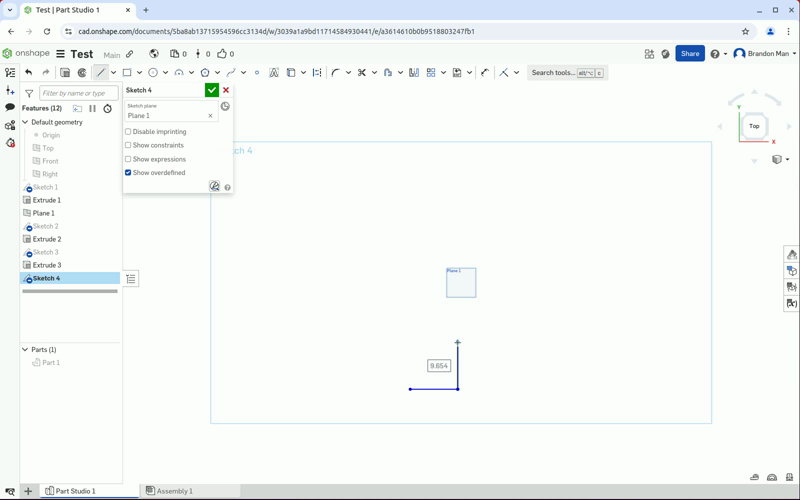
key_down(shift)
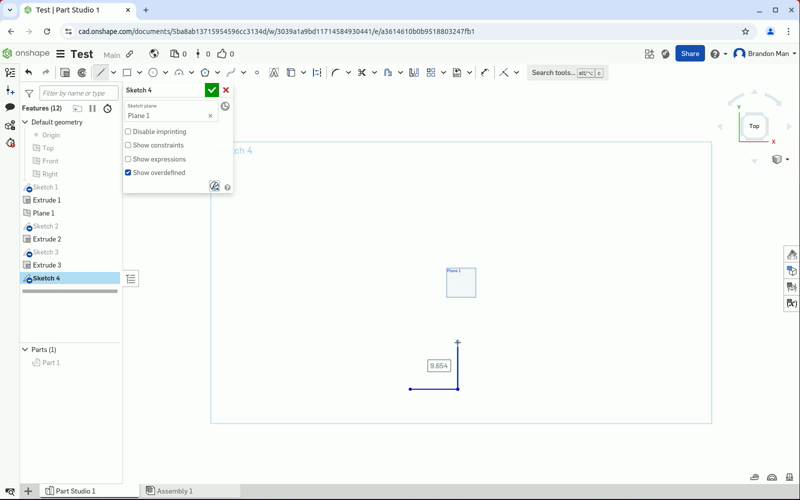
mouse_move(487, 342)
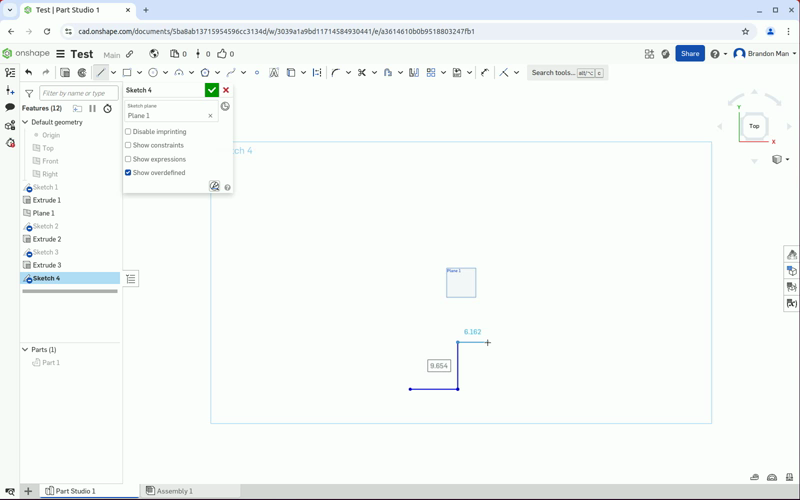
mouse_move(410, 342)
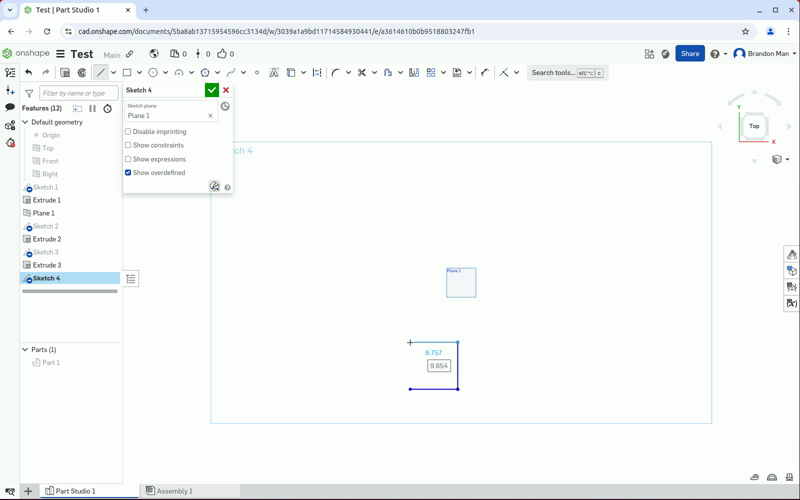
click(410, 342)
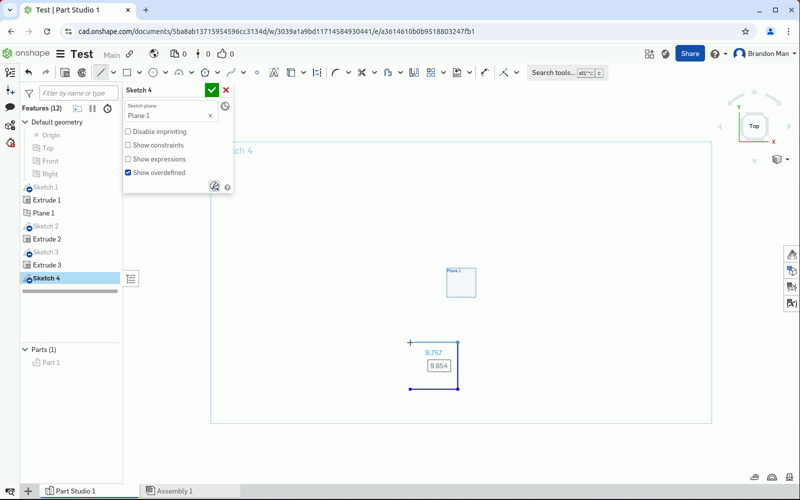
key_up(shift)
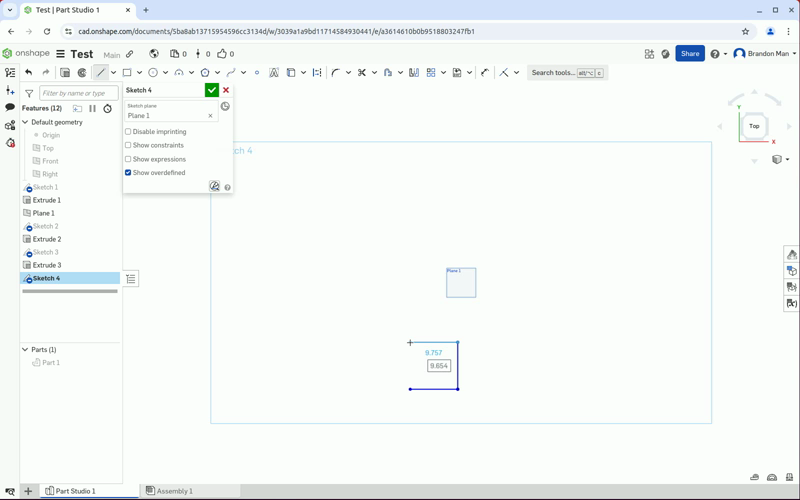
mouse_move(440, 342)
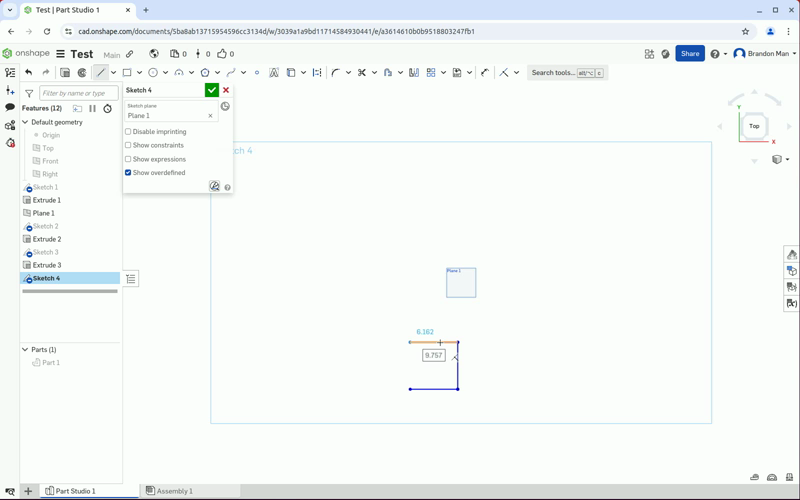
key_down(shift)
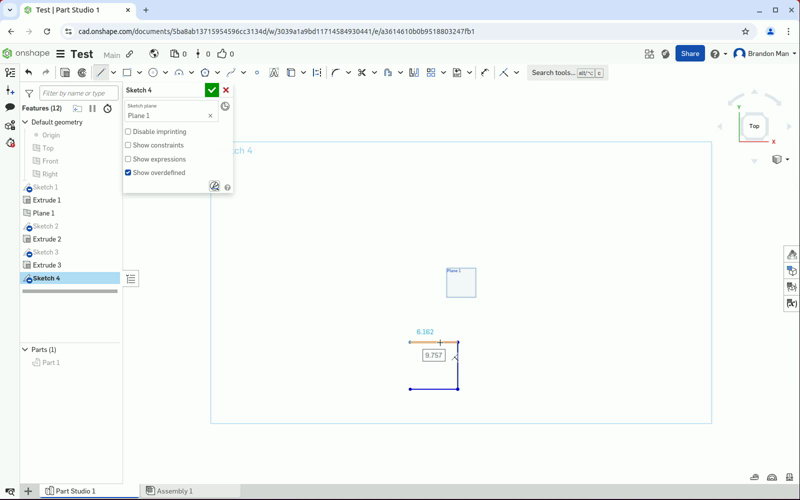
mouse_move(410, 389)
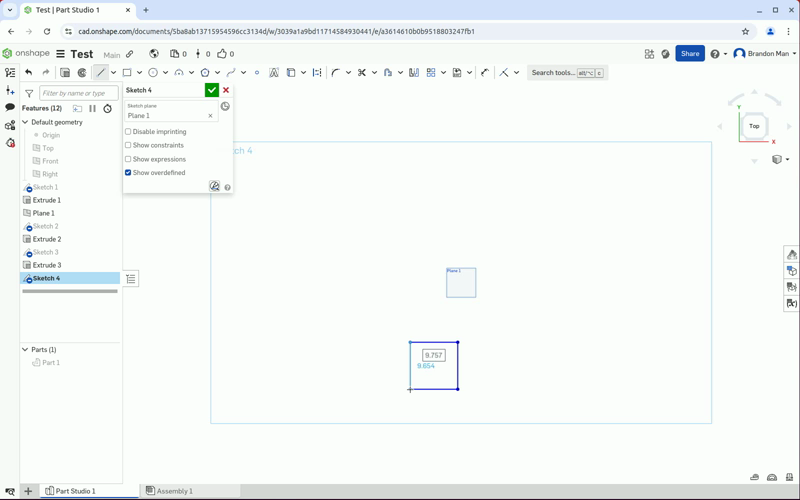
key_up(shift)
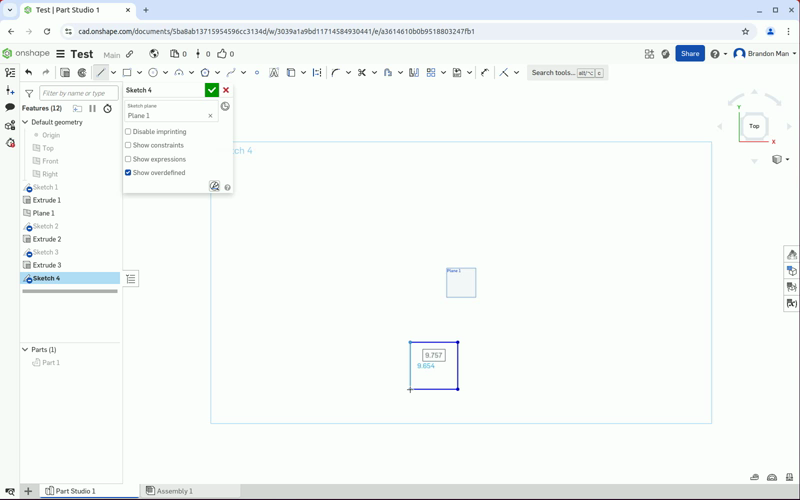
click(410, 389)
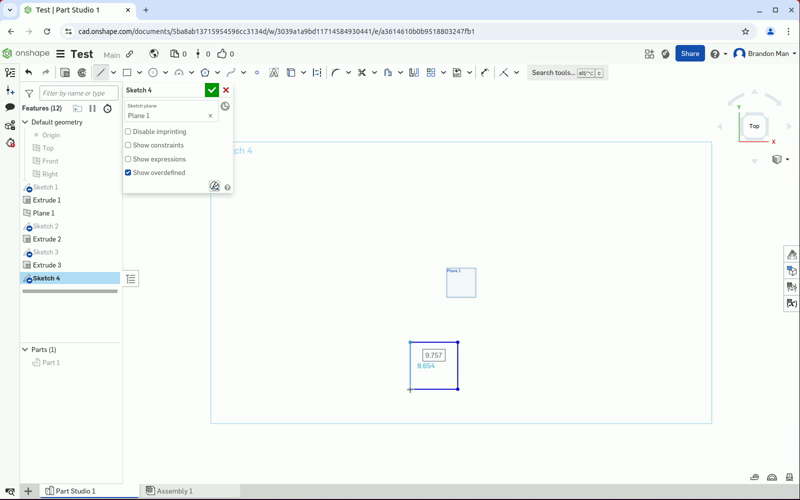
key(esc)
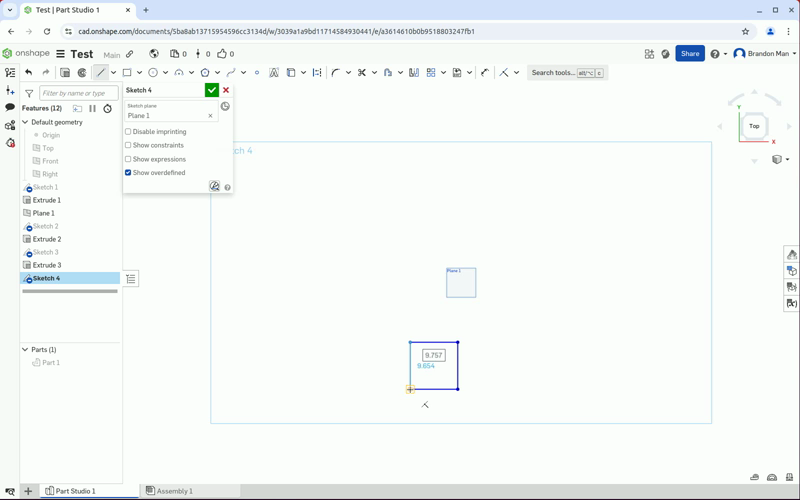
mouse_move(436, 370)
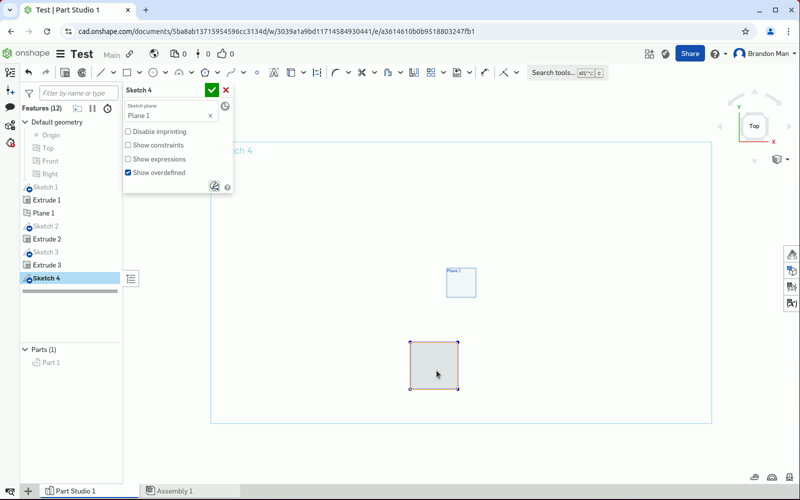
click(436, 370)
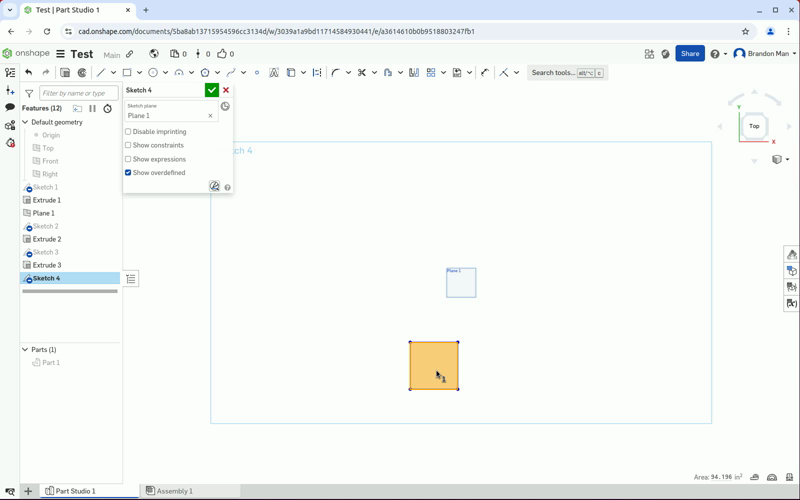
mouse_move(73, 352)
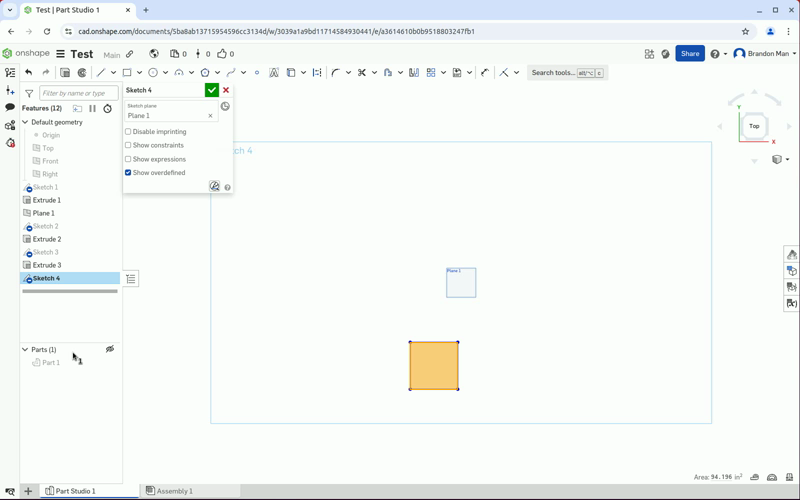
key(shift+y)
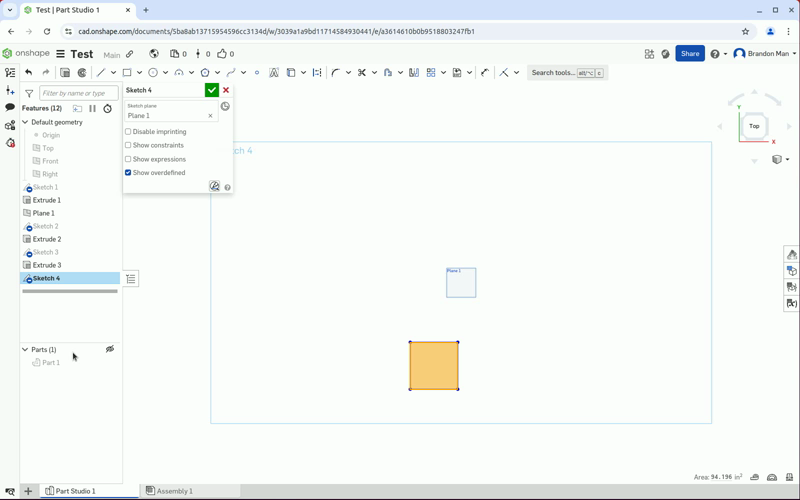
key(shift+e)
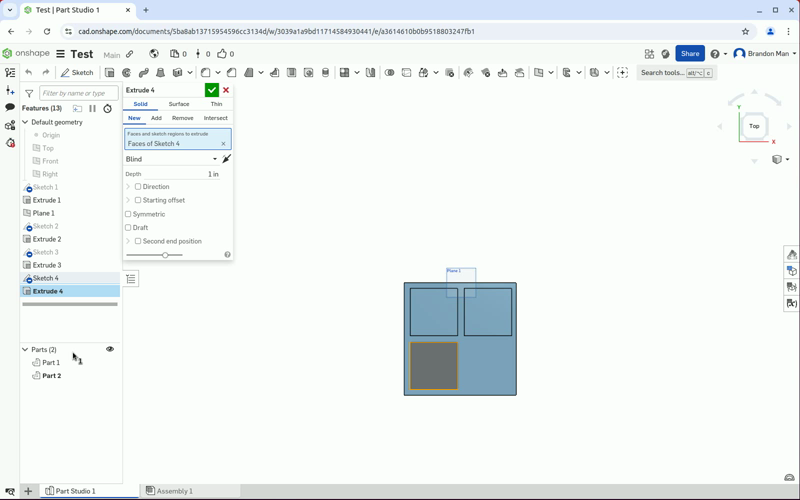
mouse_move(143, 106)
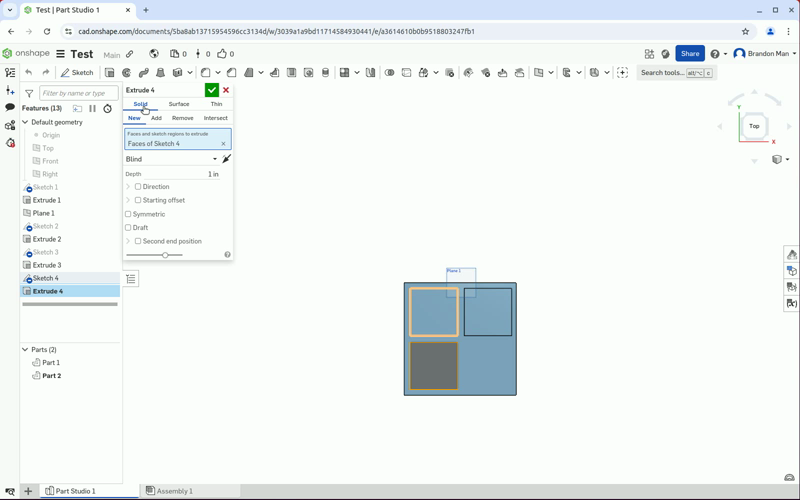
click(143, 106)
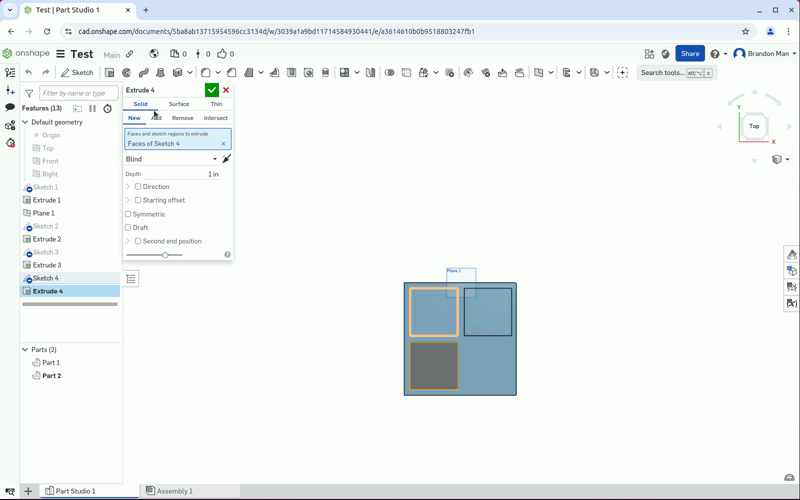
mouse_move(186, 120)
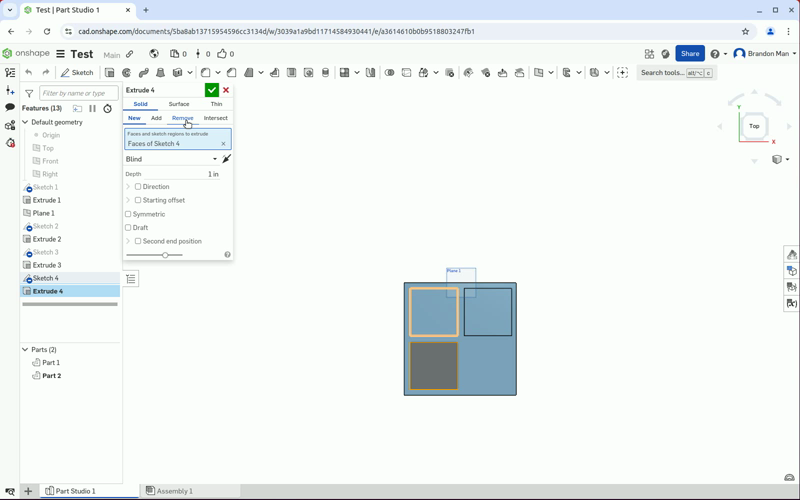
click(186, 120)
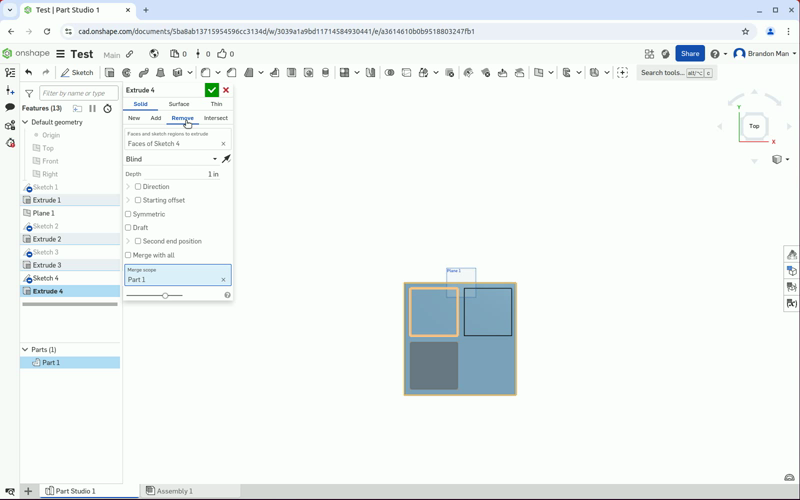
key(tab, 4)
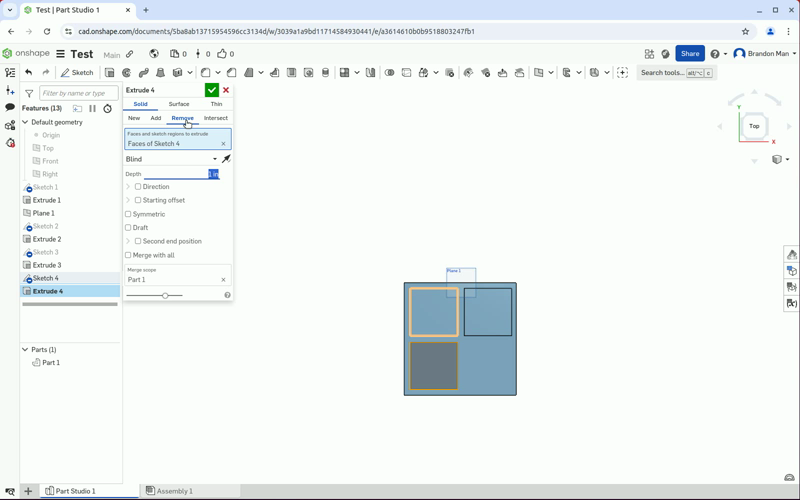
text(30.811)
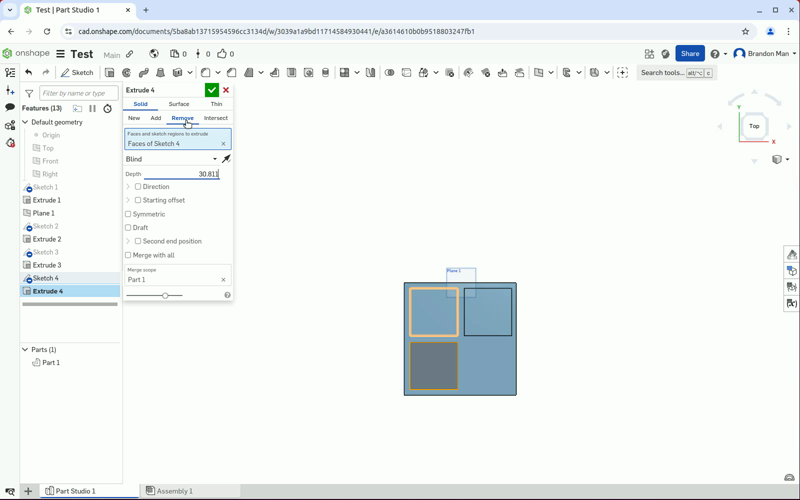
key(tab, 6)
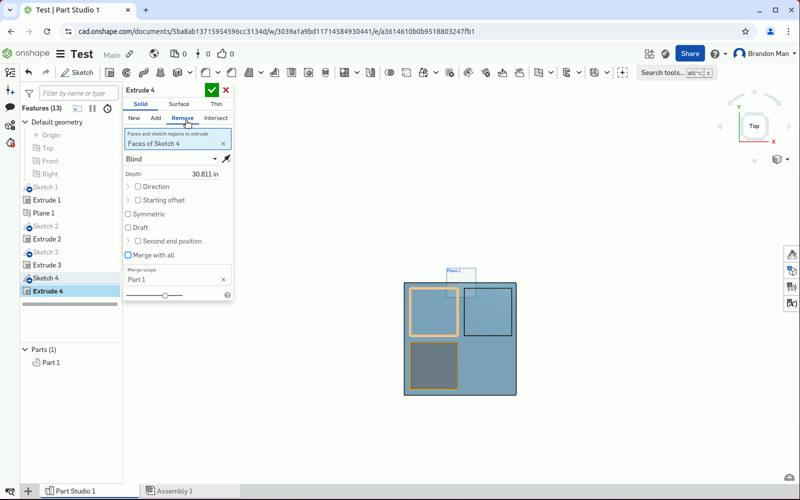
key(space)
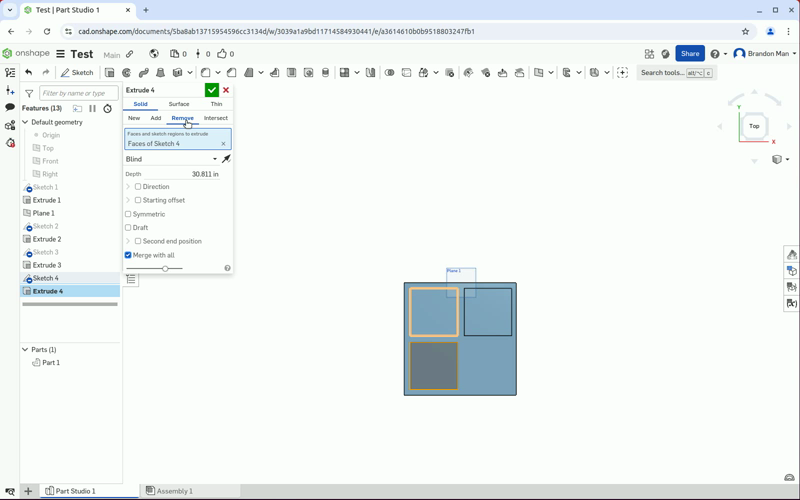
key(enter)
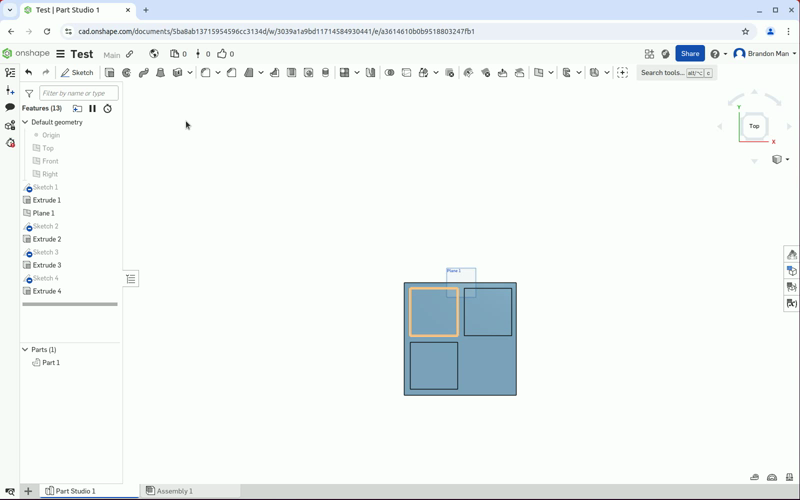
key(shift+h)
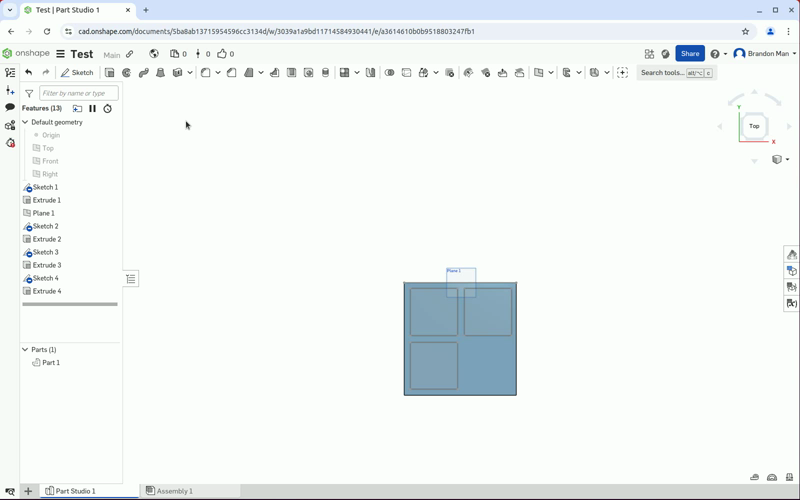
key(shift+h)
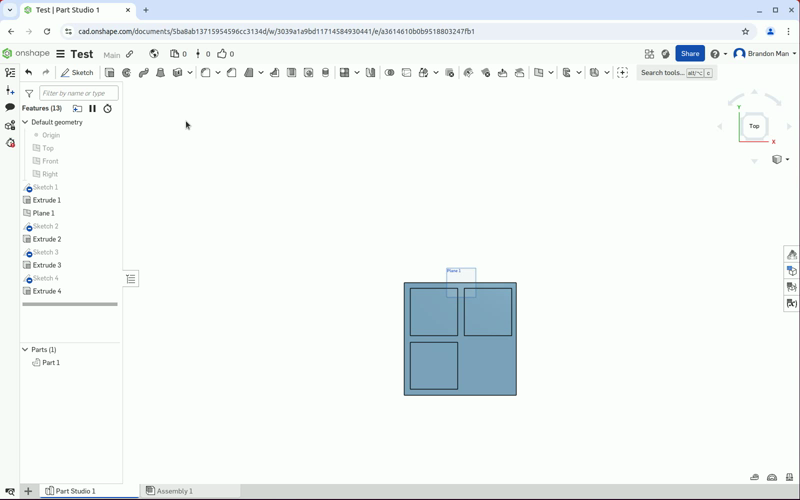
mouse_move(73, 189)
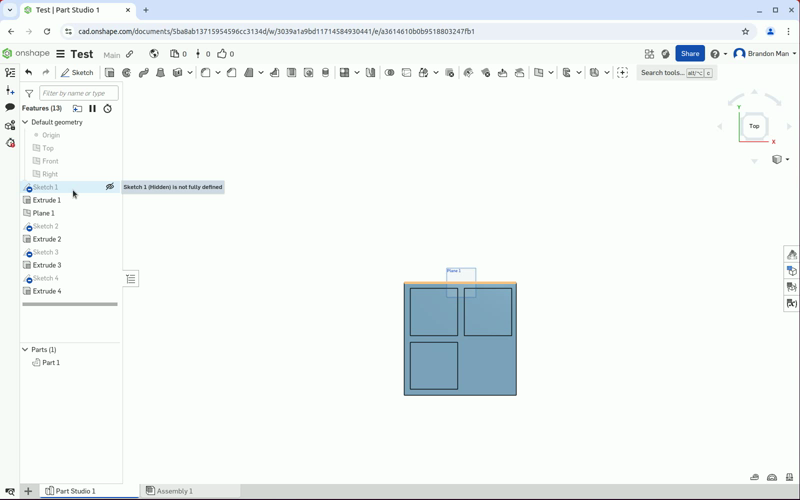
click(73, 189)
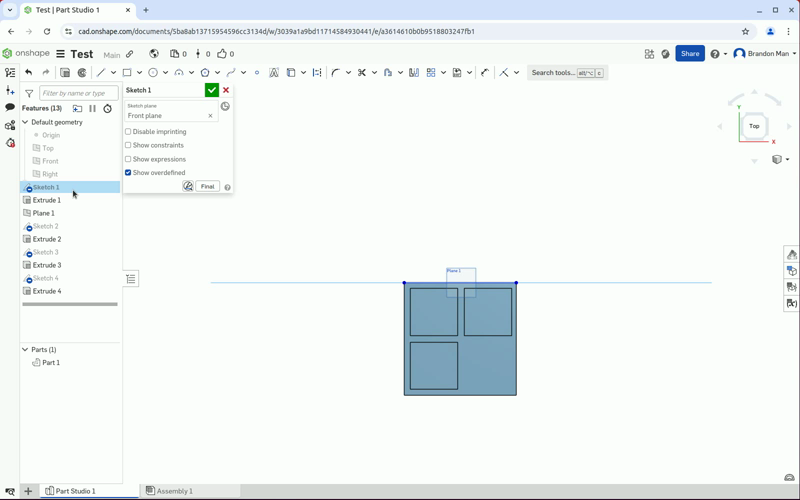
mouse_move(229, 92)
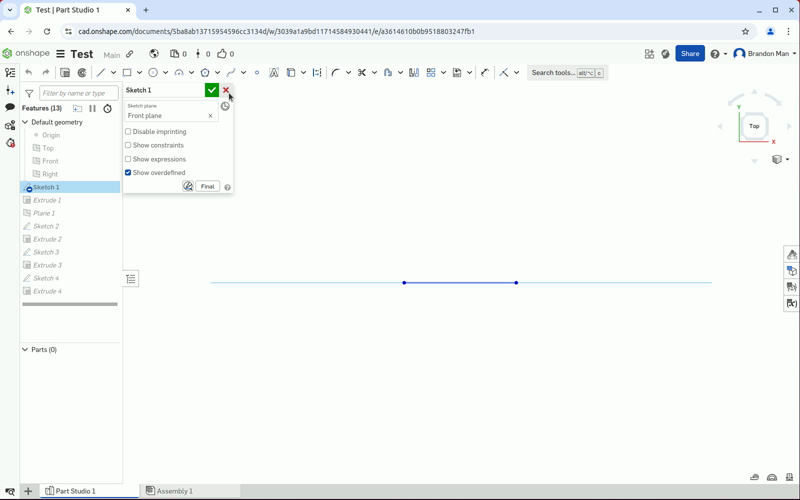
click(229, 92)
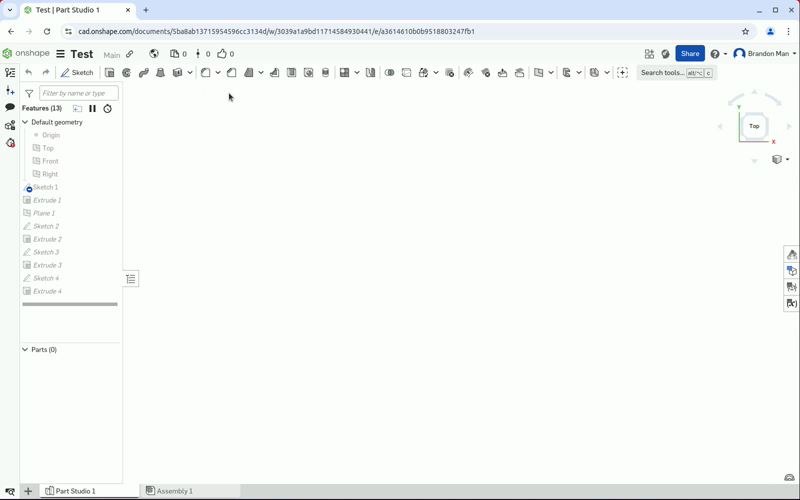
key(shift+s)
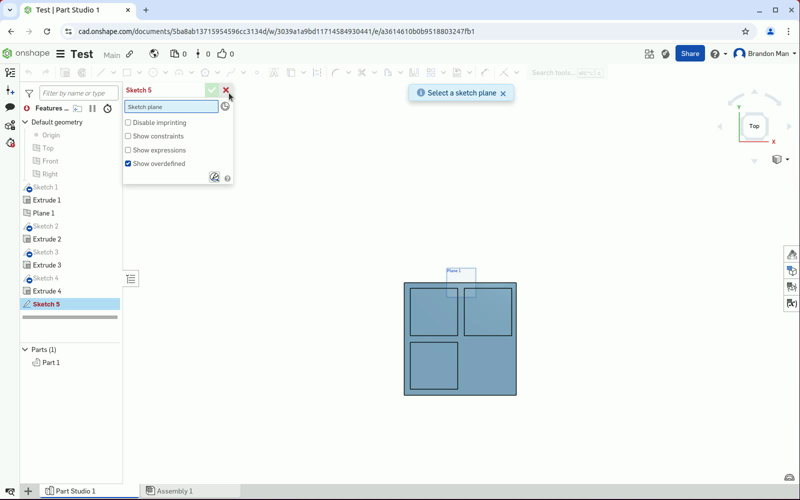
mouse_move(73, 215)
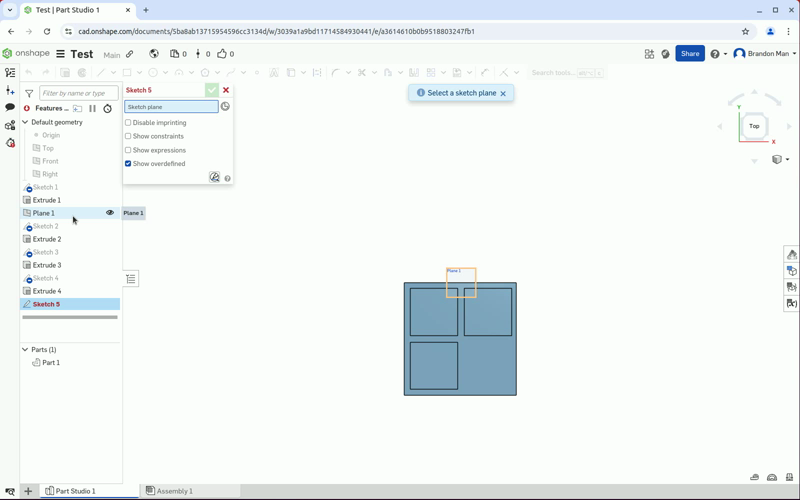
click(73, 215)
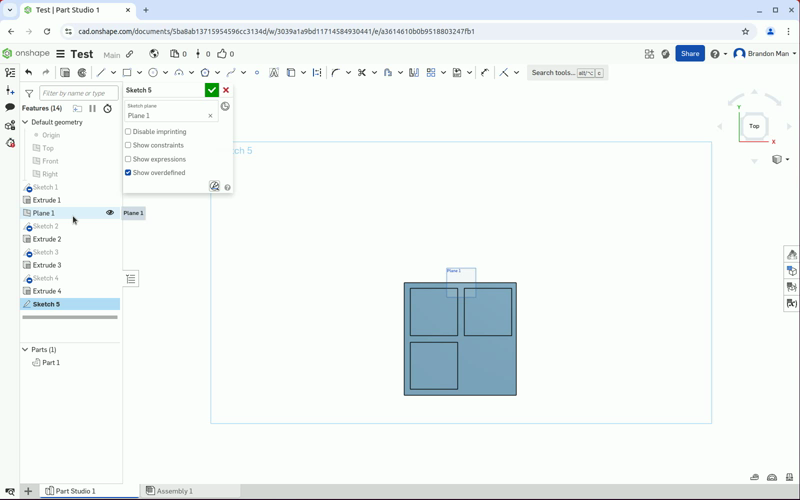
mouse_move(73, 352)
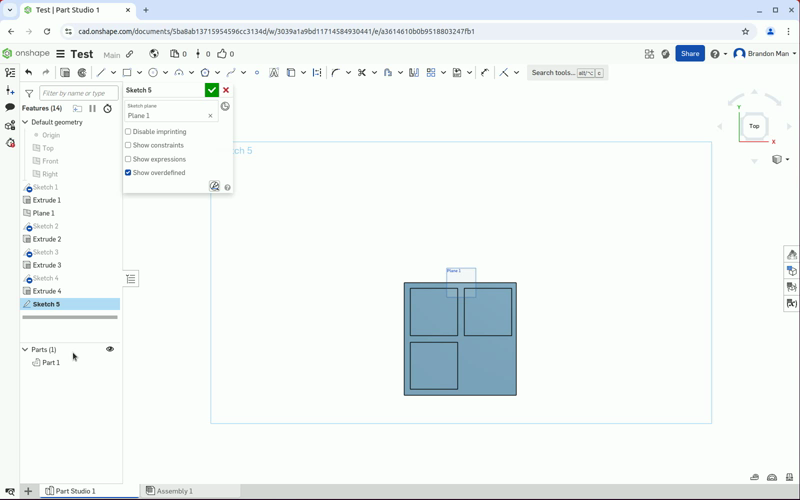
key(y)
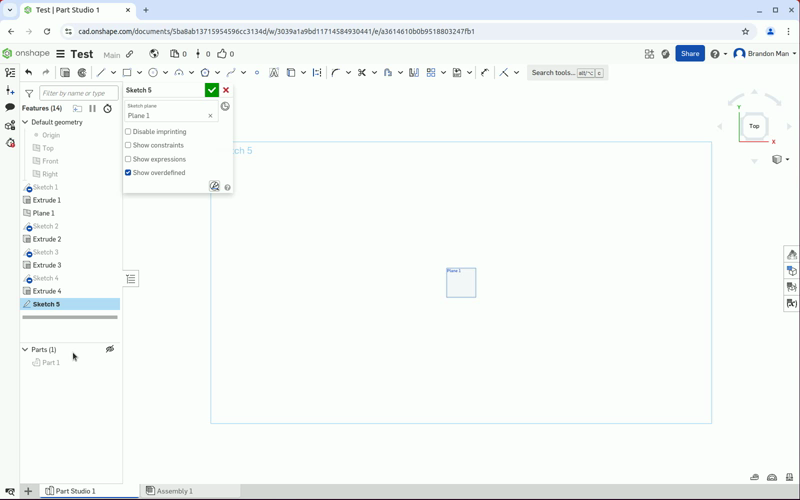
key(l)
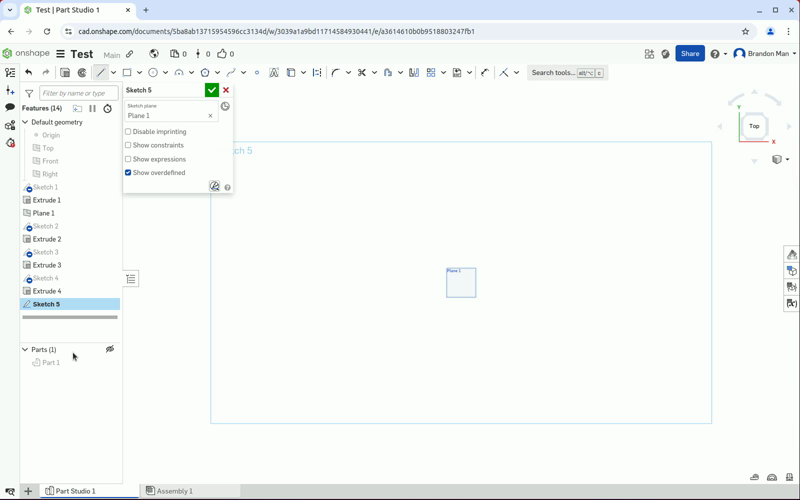
key_down(shift)
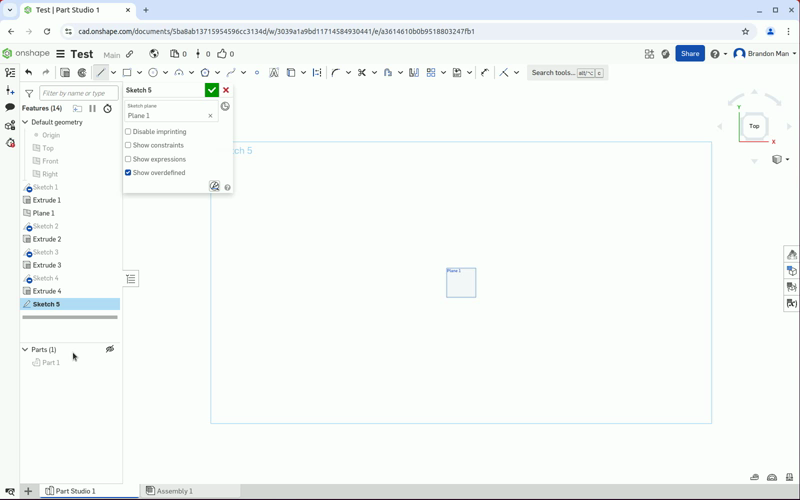
mouse_move(464, 389)
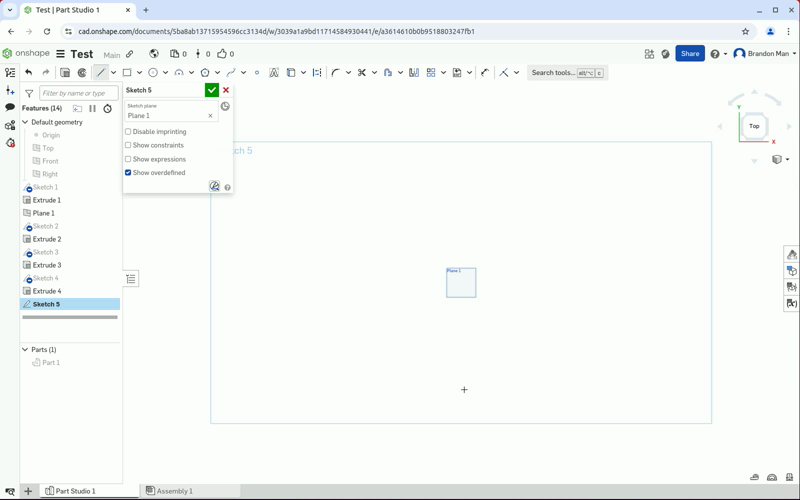
click(464, 389)
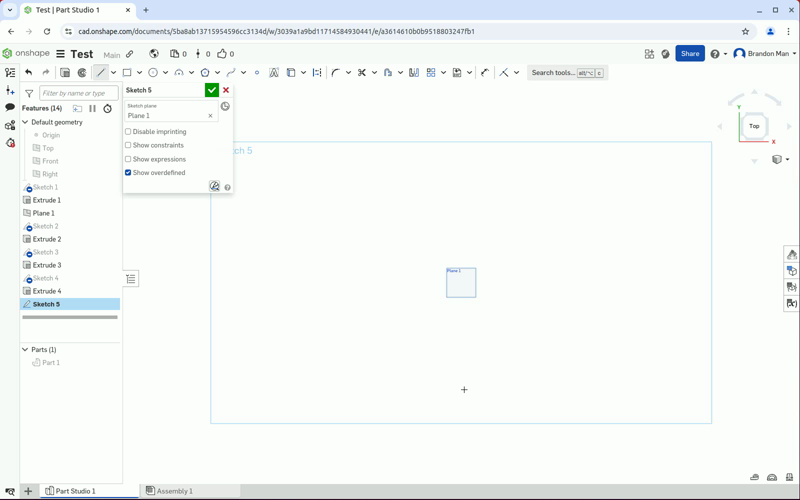
key_up(shift)
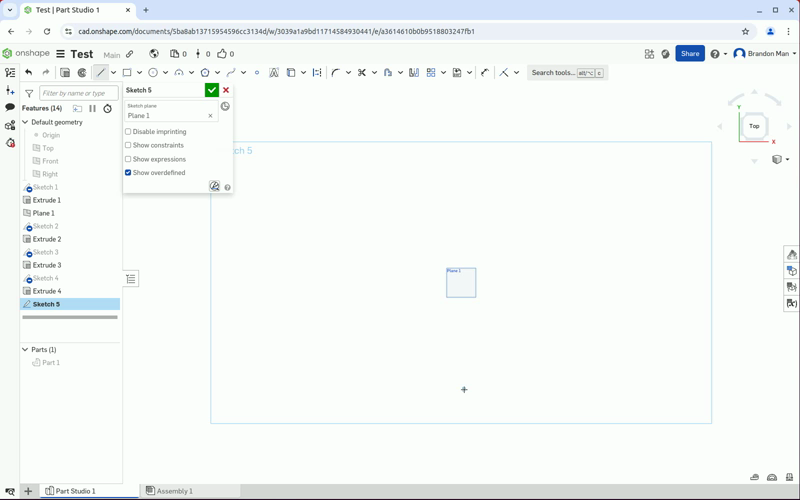
key_down(shift)
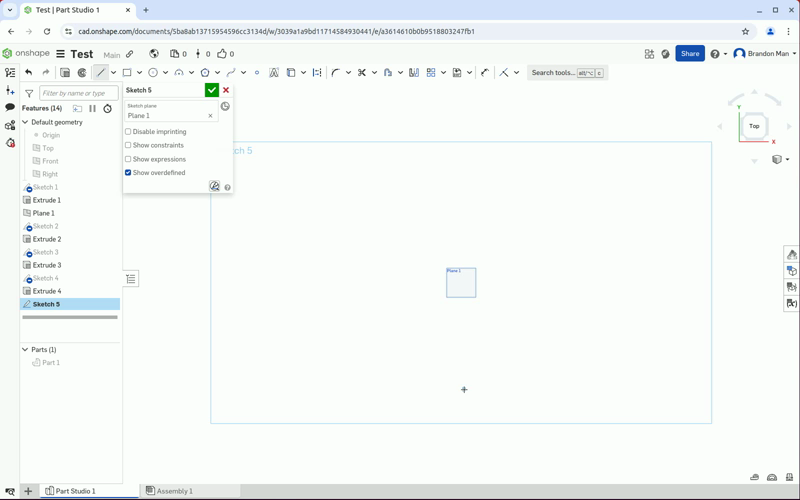
mouse_move(494, 389)
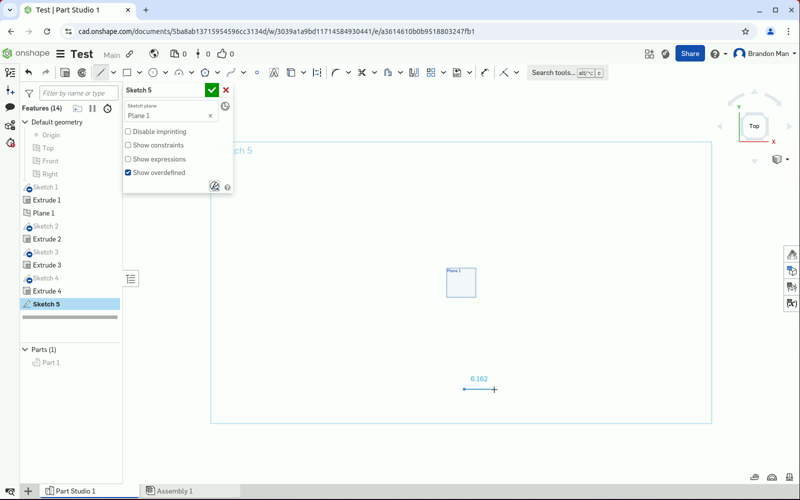
mouse_move(511, 389)
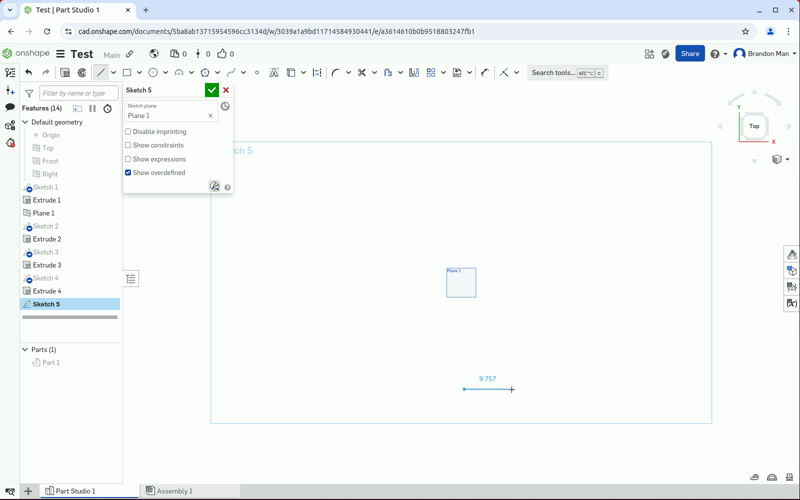
click(511, 389)
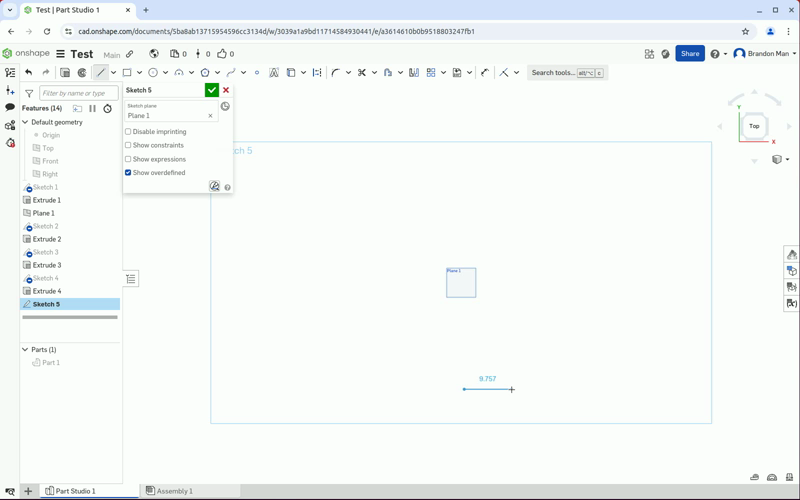
key_up(shift)
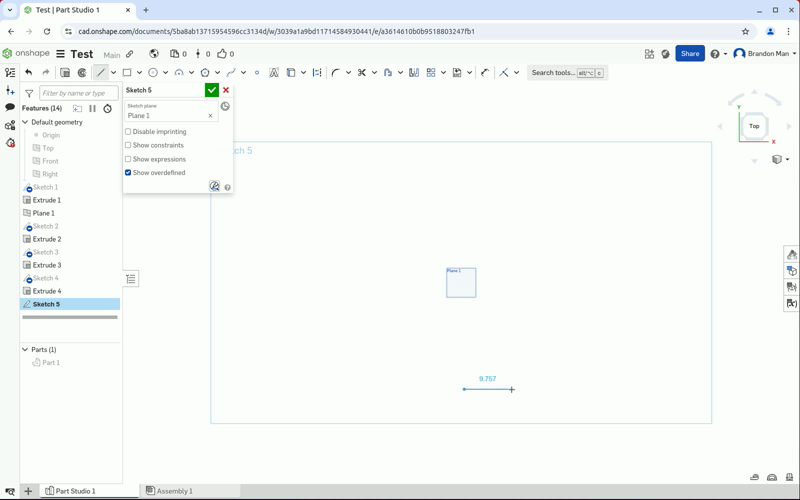
key_down(shift)
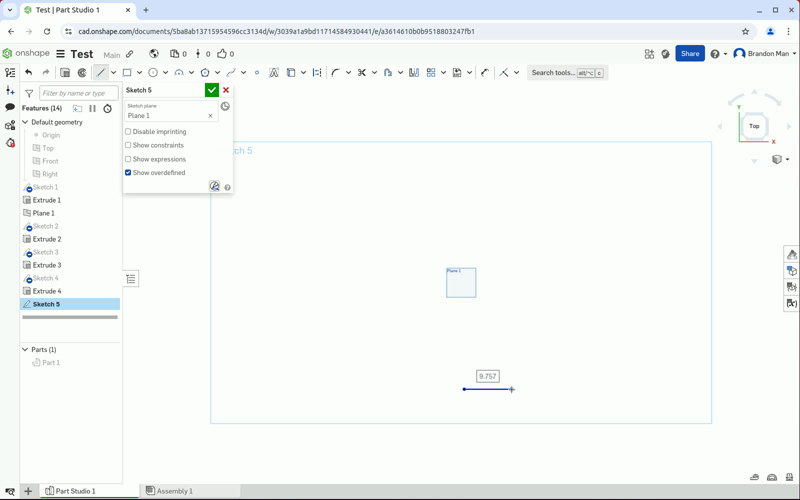
mouse_move(541, 389)
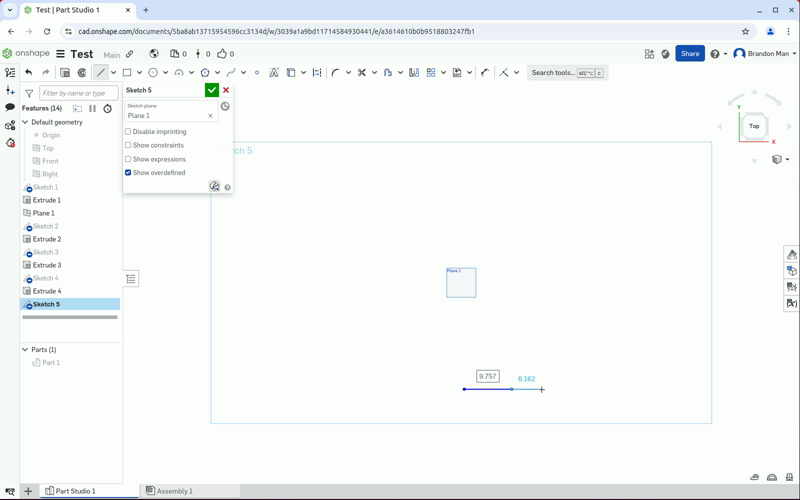
mouse_move(511, 342)
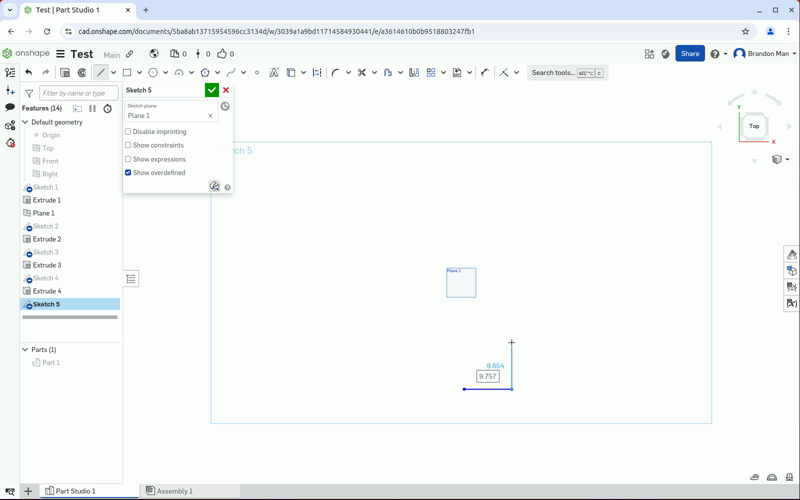
click(511, 342)
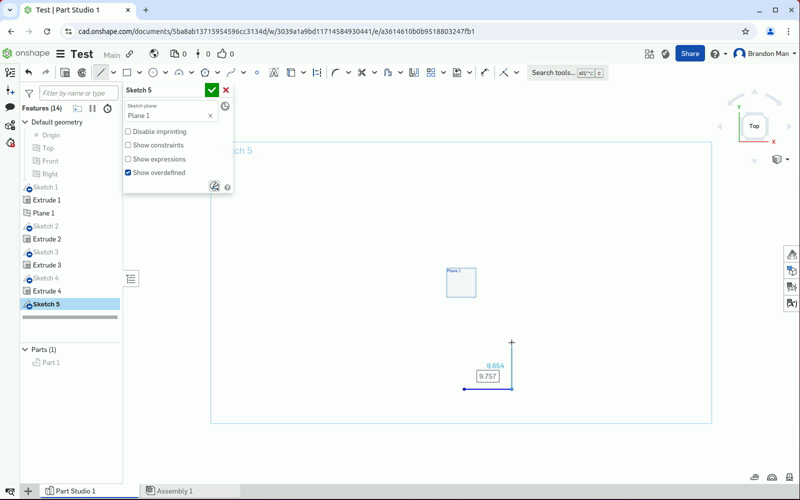
key_up(shift)
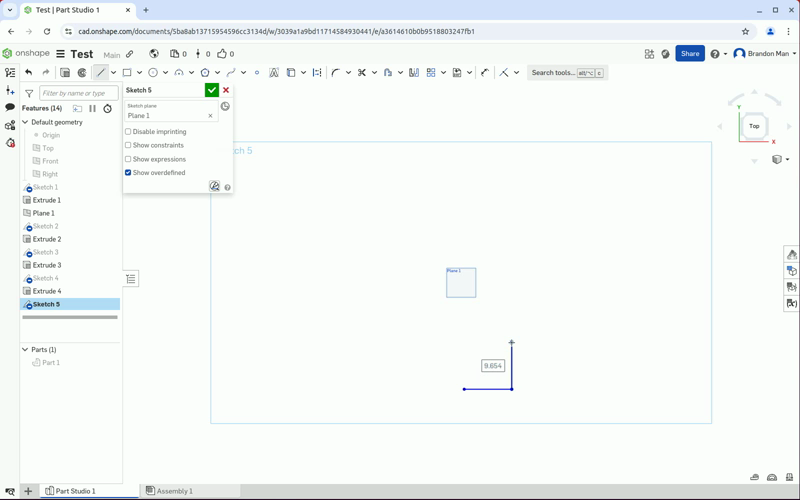
key_down(shift)
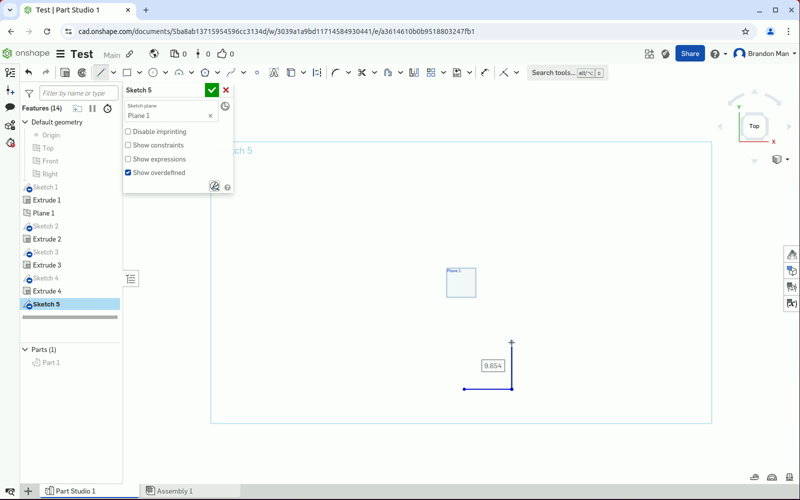
mouse_move(541, 342)
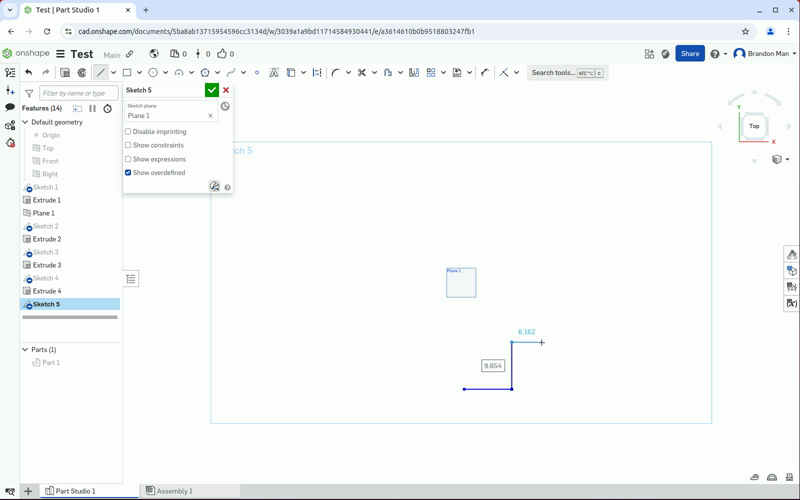
mouse_move(464, 342)
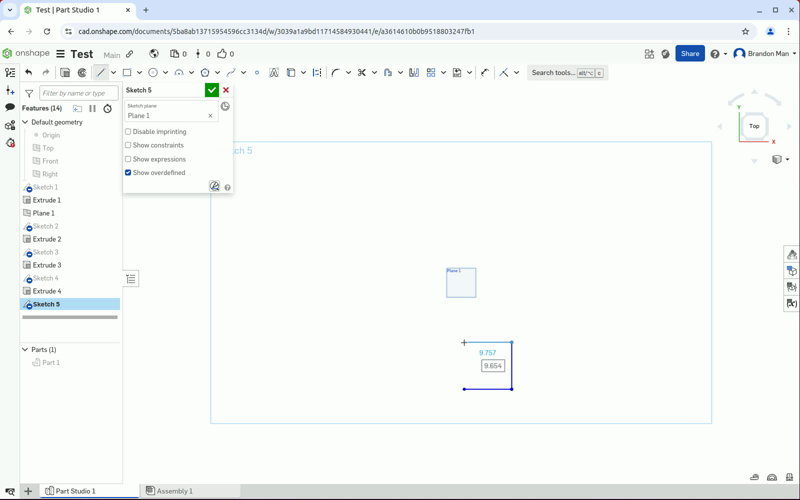
click(464, 342)
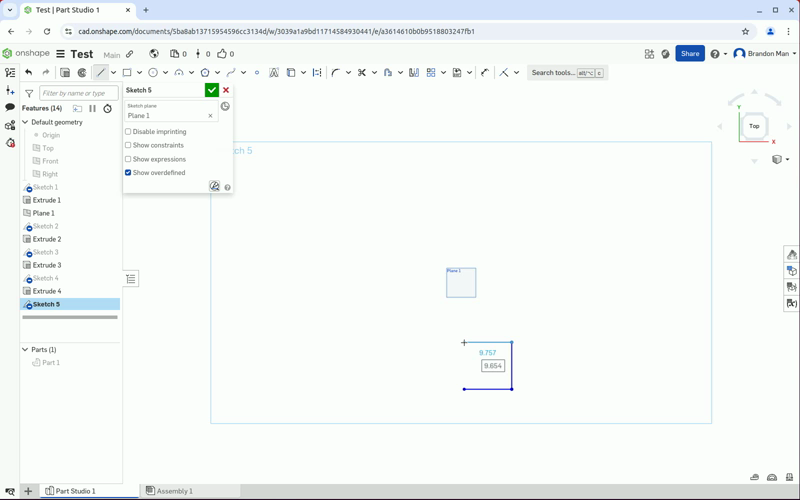
key_up(shift)
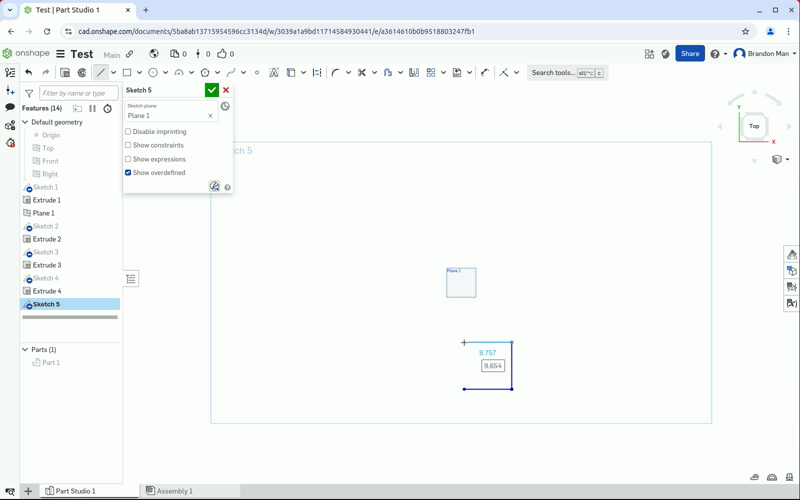
mouse_move(494, 342)
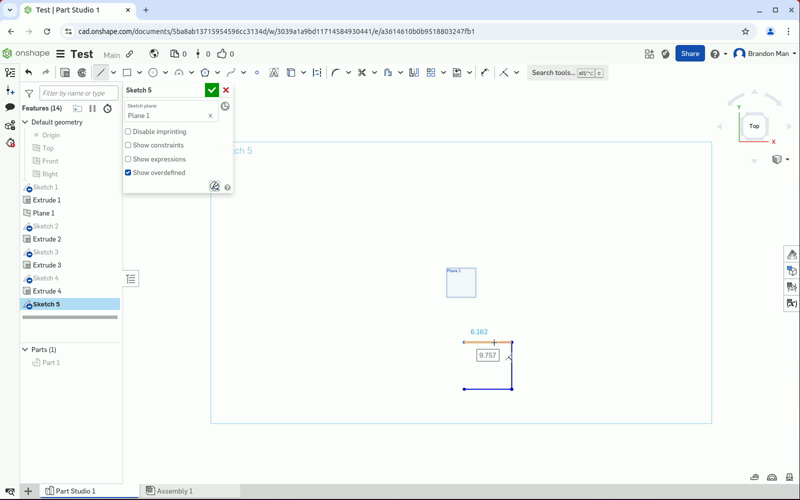
key_down(shift)
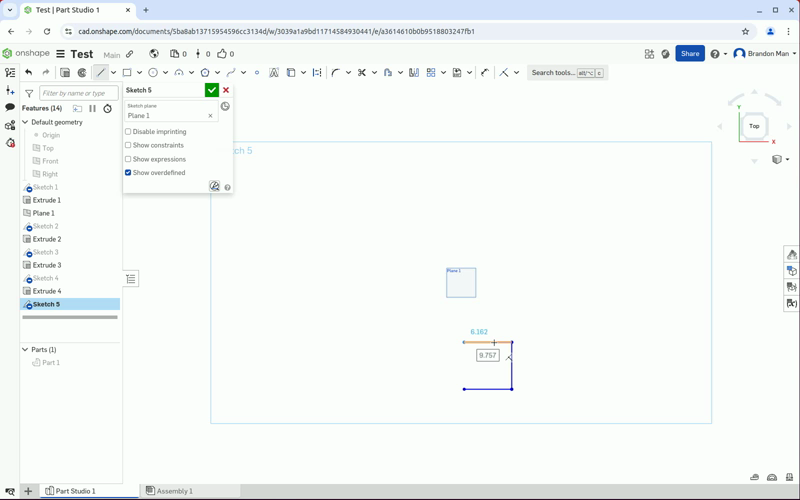
mouse_move(464, 389)
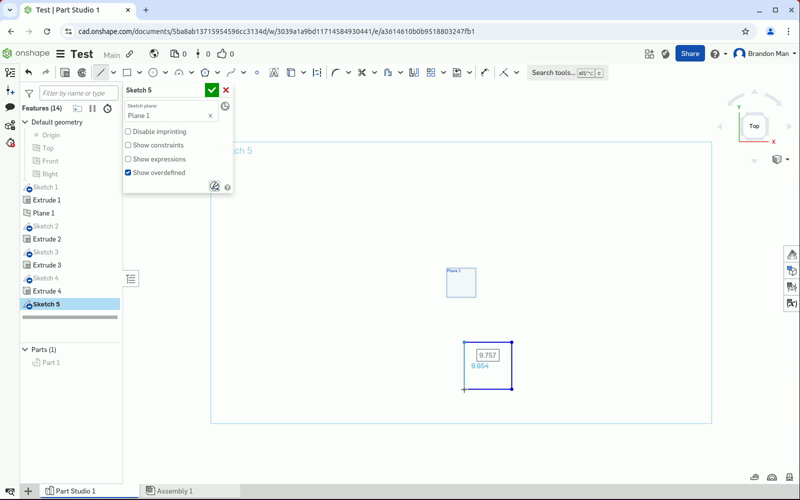
key_up(shift)
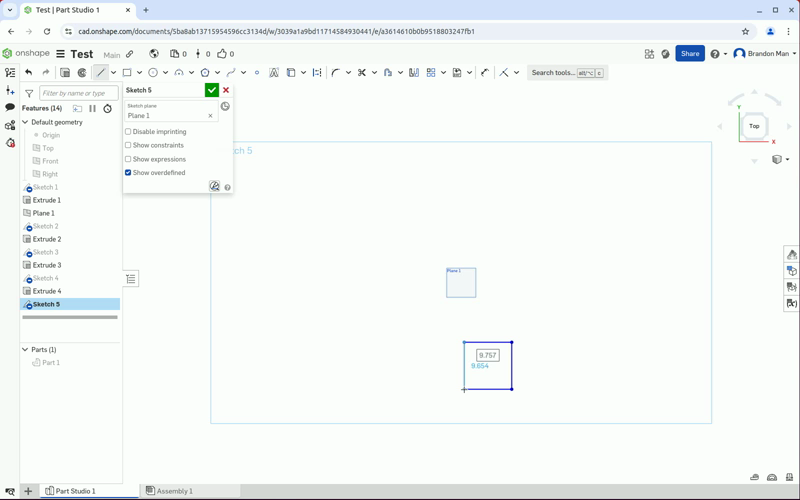
click(464, 389)
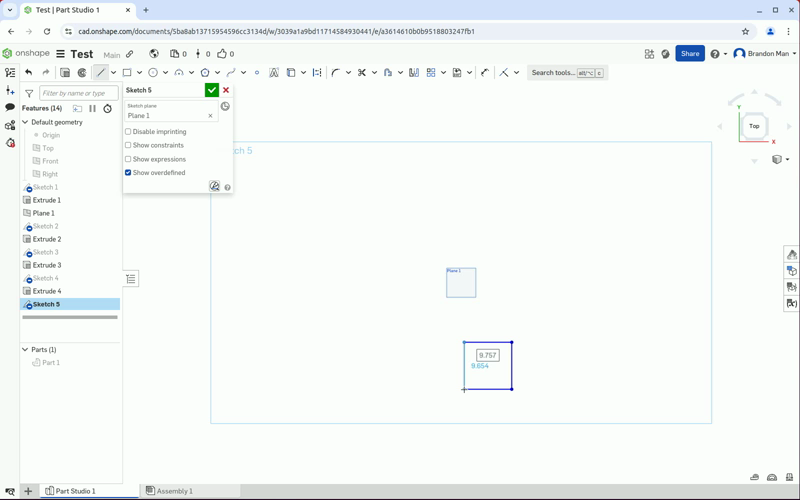
key(esc)
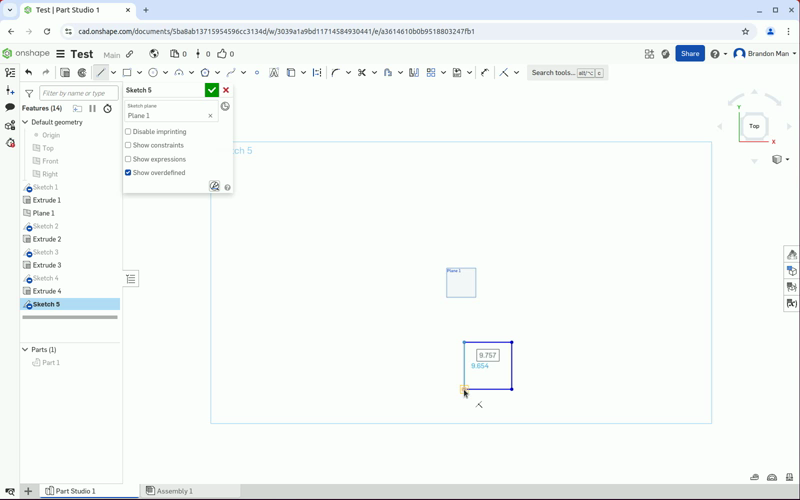
mouse_move(478, 367)
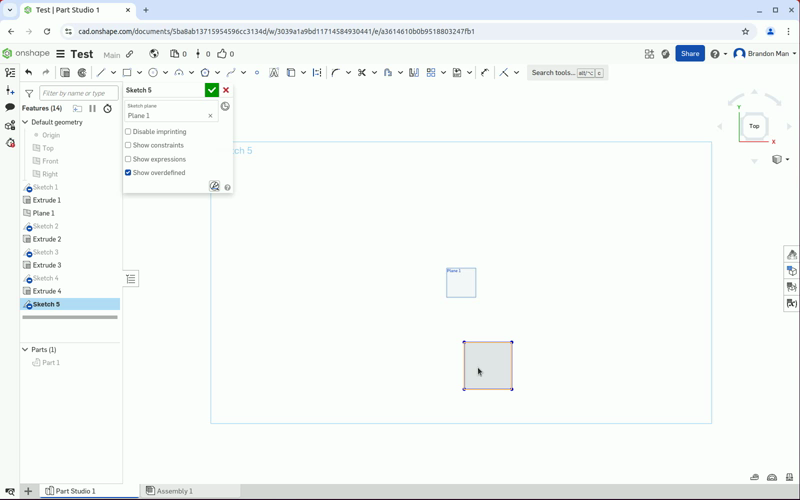
click(478, 367)
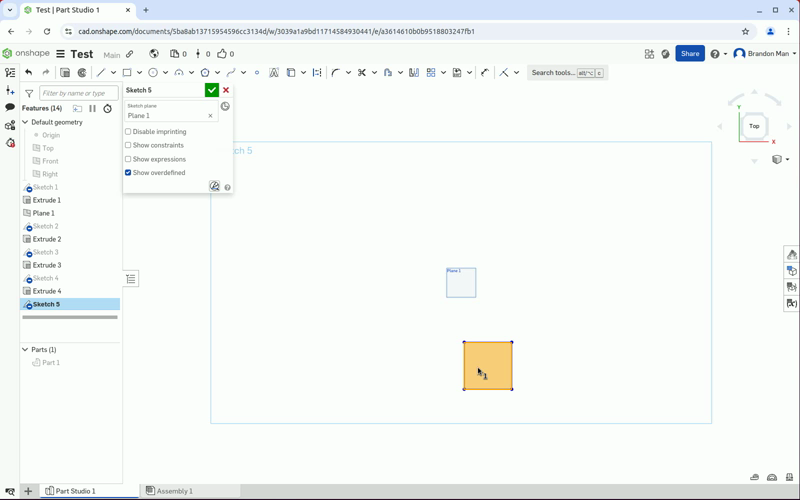
mouse_move(73, 352)
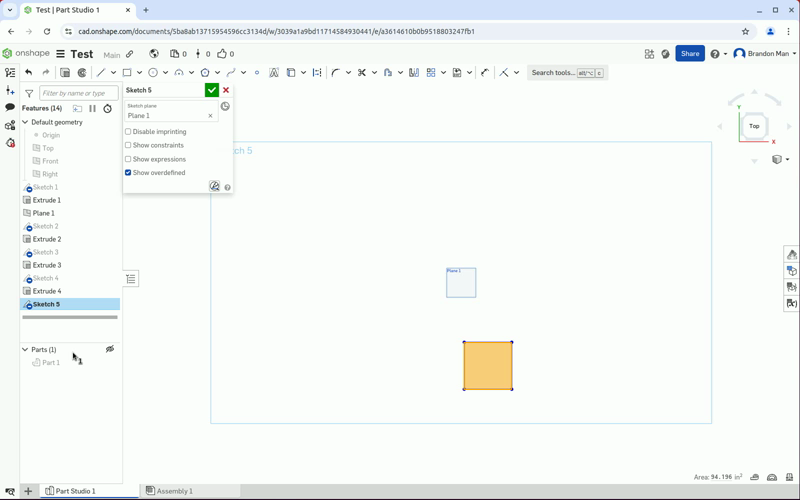
key(shift+y)
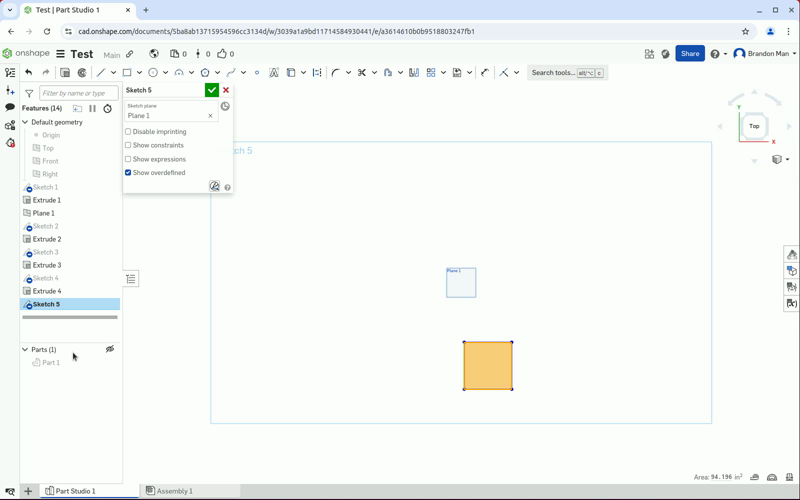
key(shift+e)
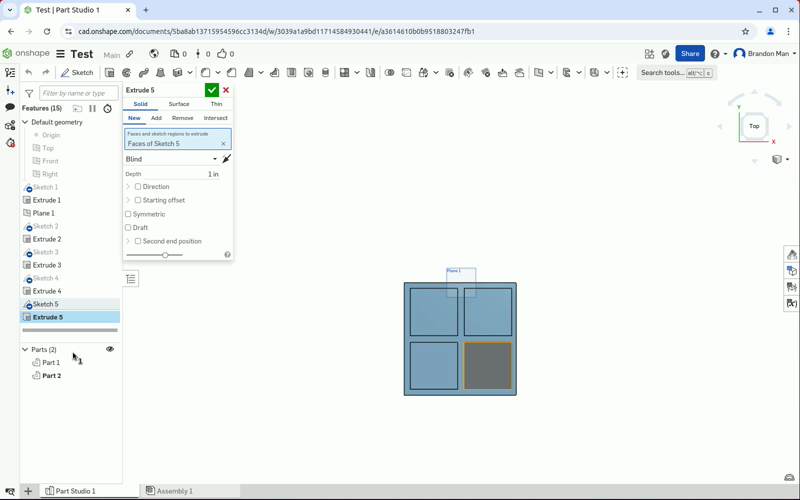
mouse_move(143, 106)
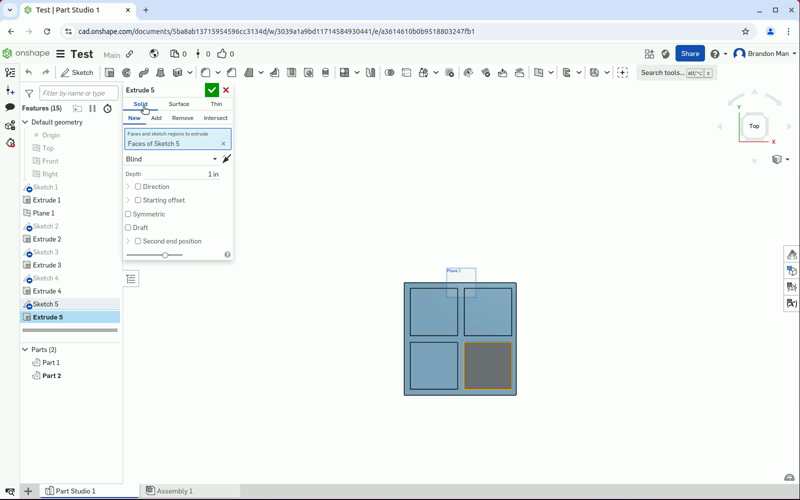
click(143, 106)
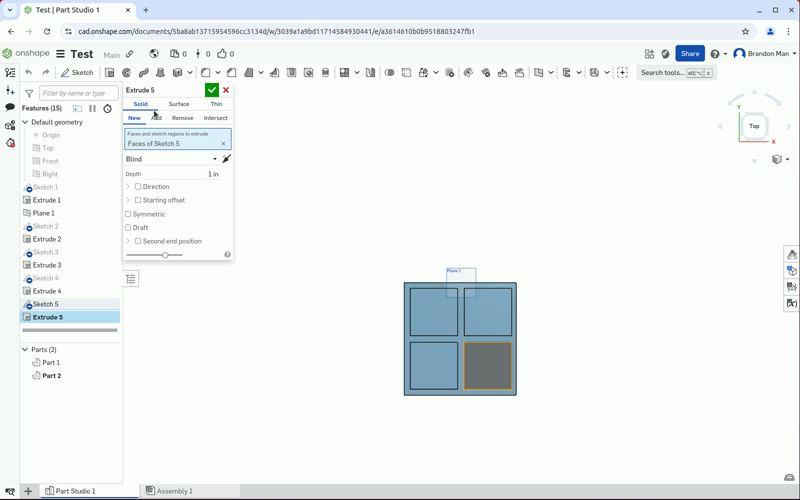
mouse_move(186, 120)
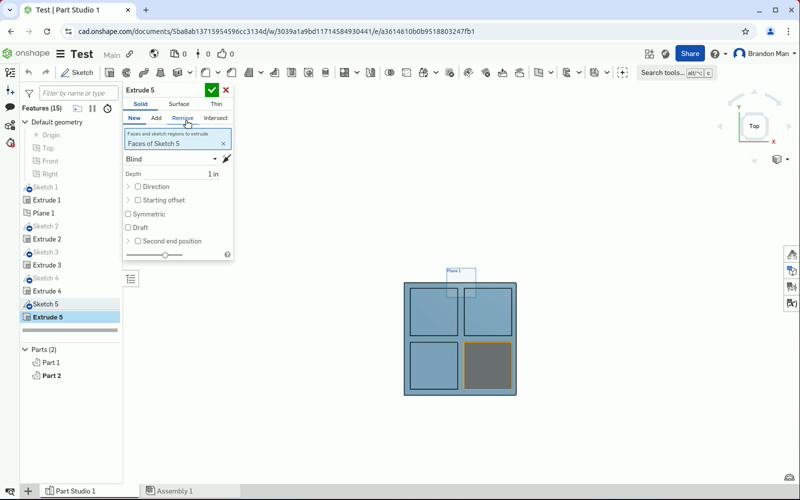
click(186, 120)
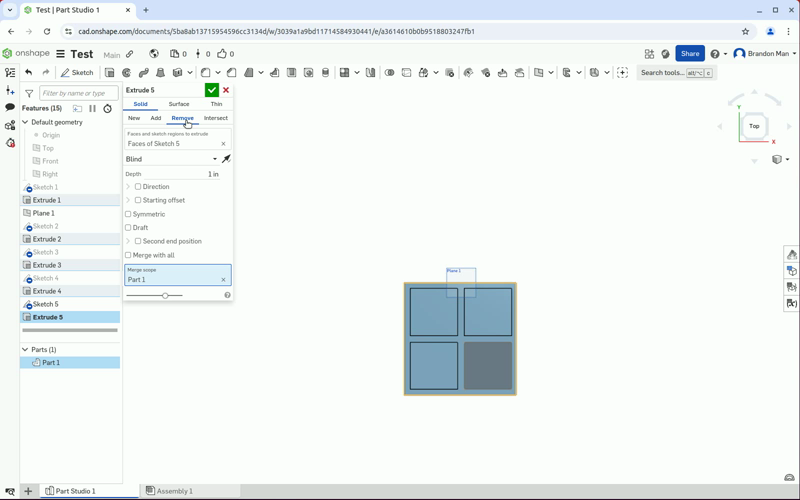
key(tab, 4)
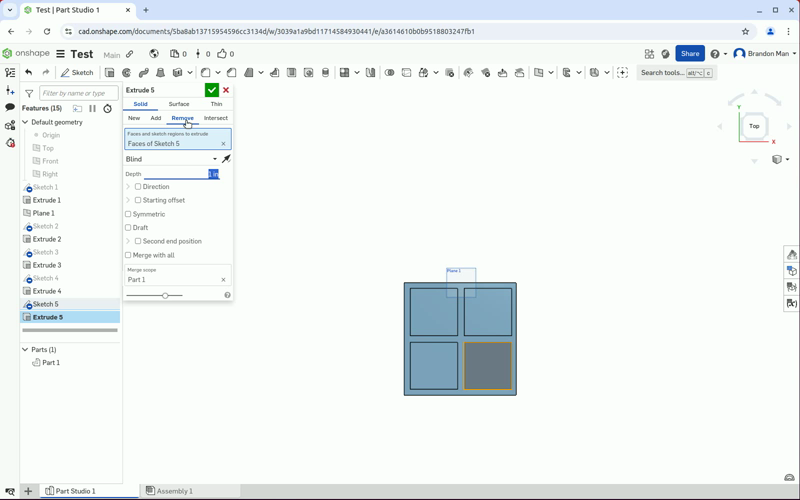
text(30.811)
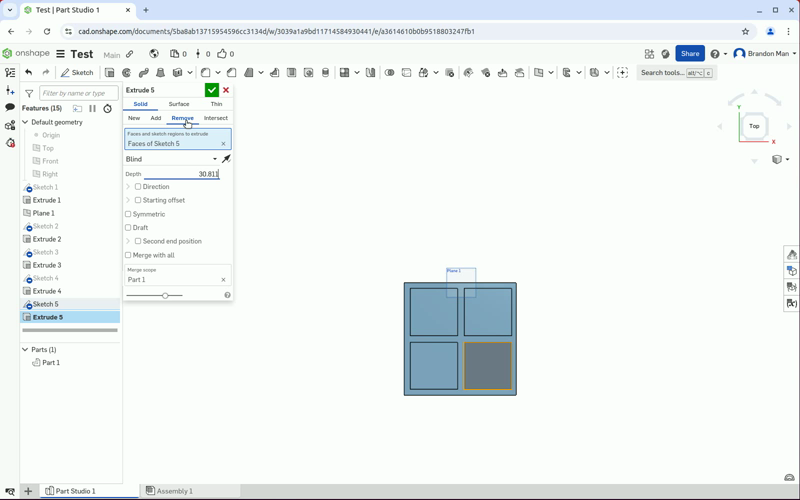
key(tab, 6)
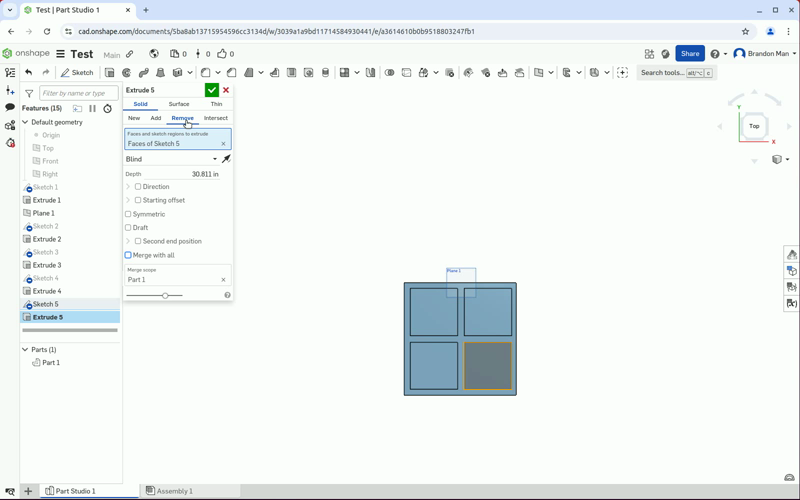
key(space)
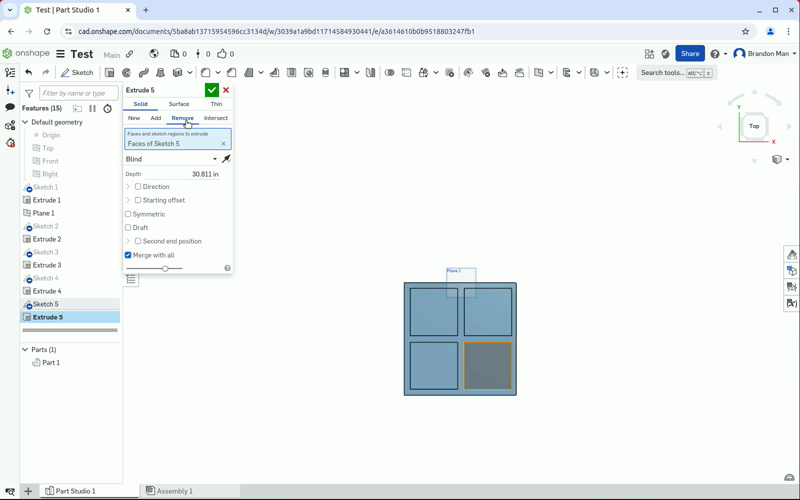
key(enter)
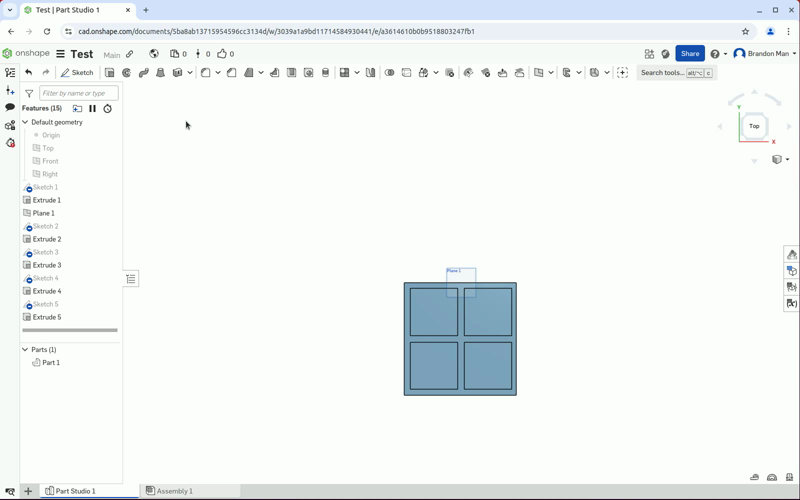
key(shift+h)
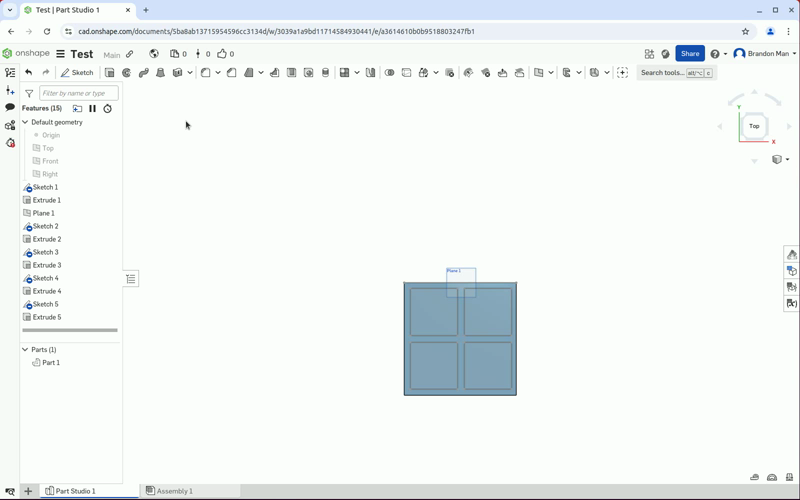
key(shift+h)
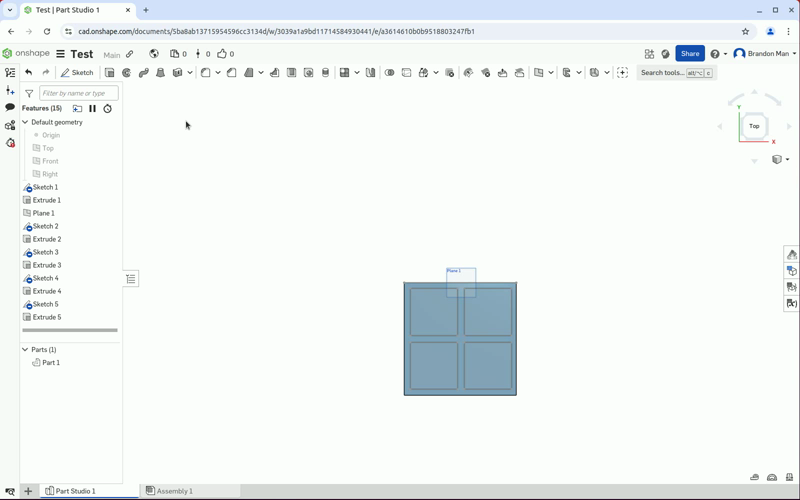
key(shift+7)
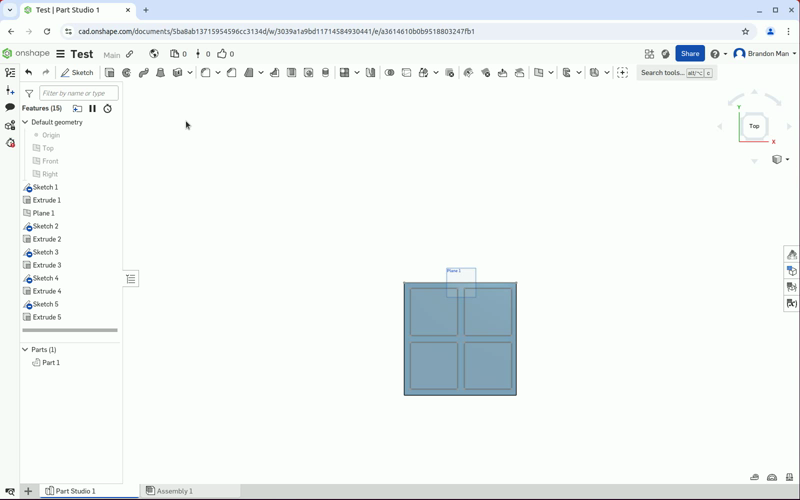
key(up, 3)
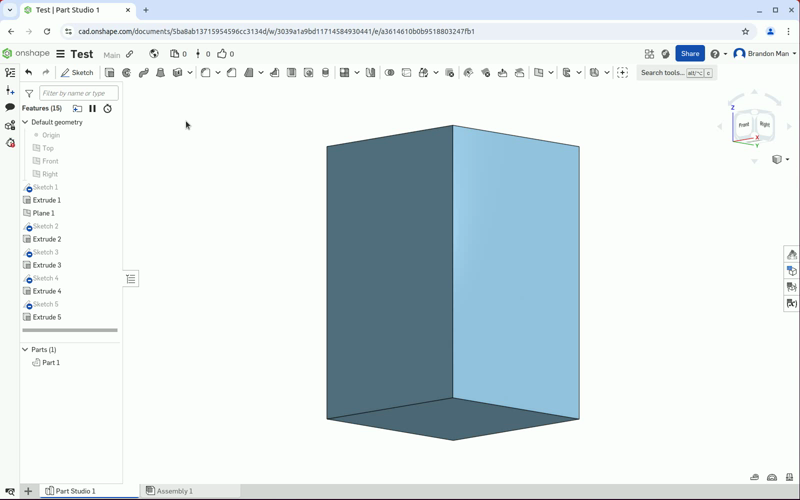
key(left, 3)
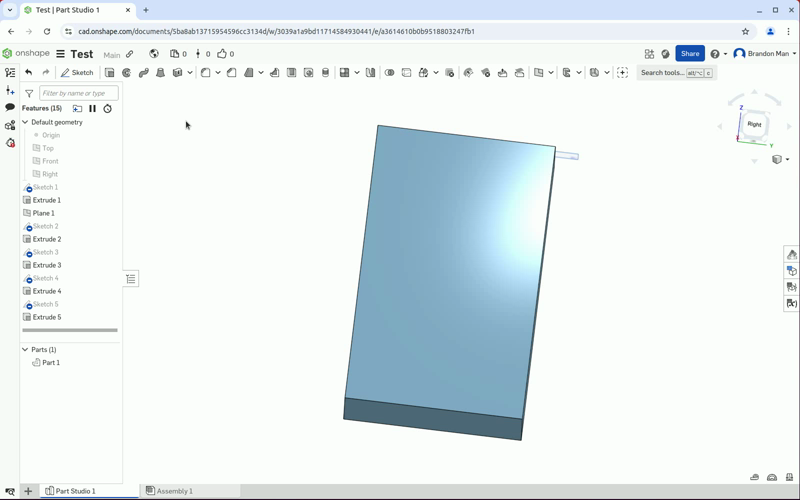
key(right, 3)
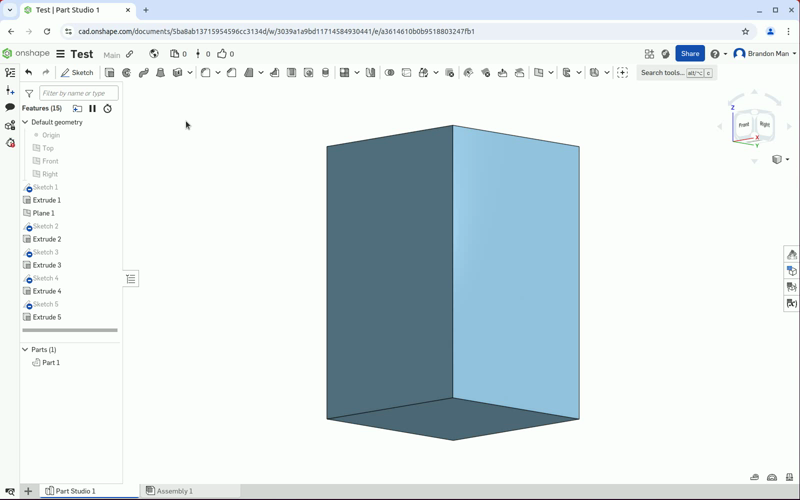
key(down, 3)
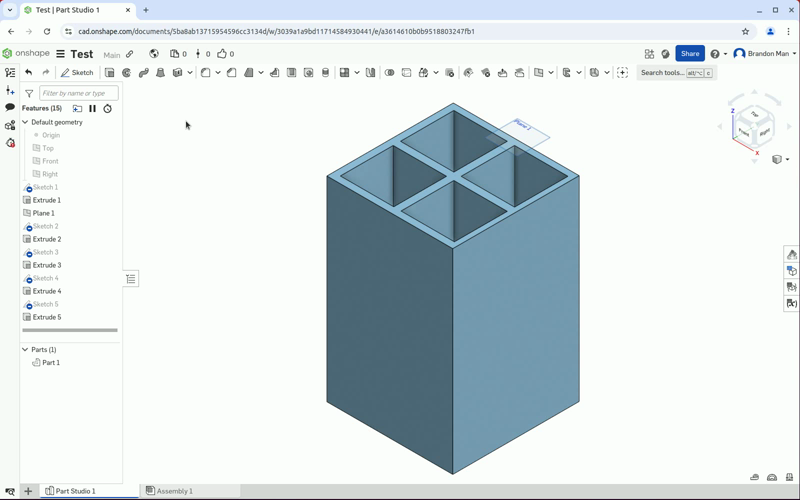
mouse_move(73, 189)
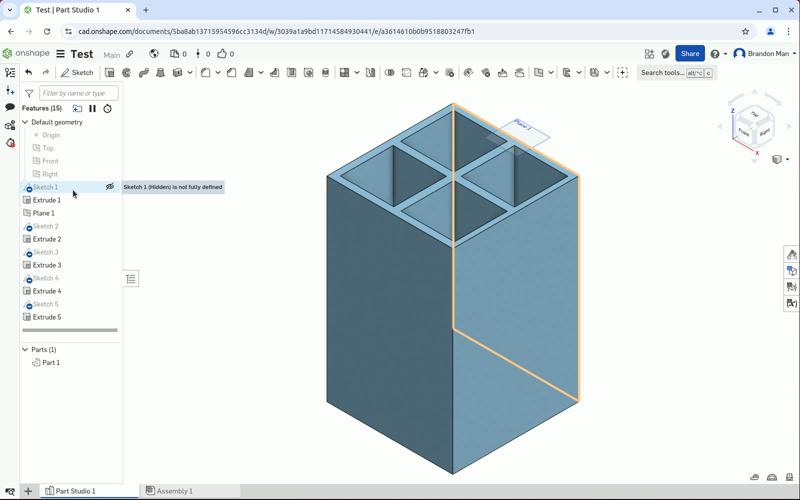
click(73, 189)